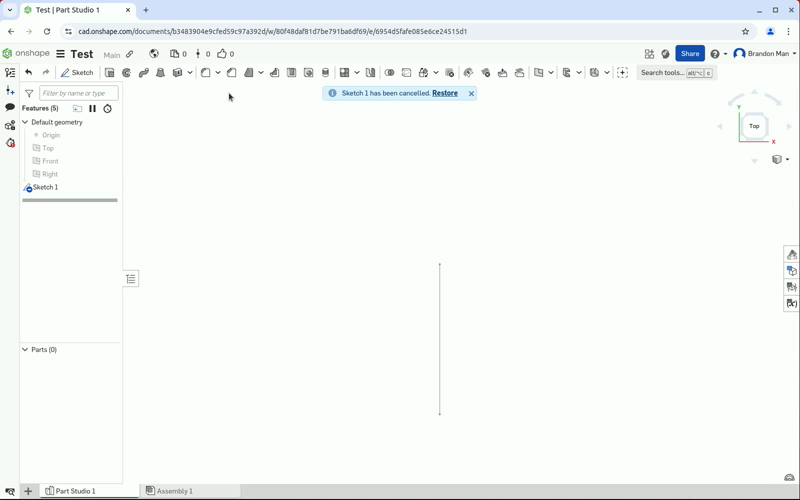
key(shift+h)
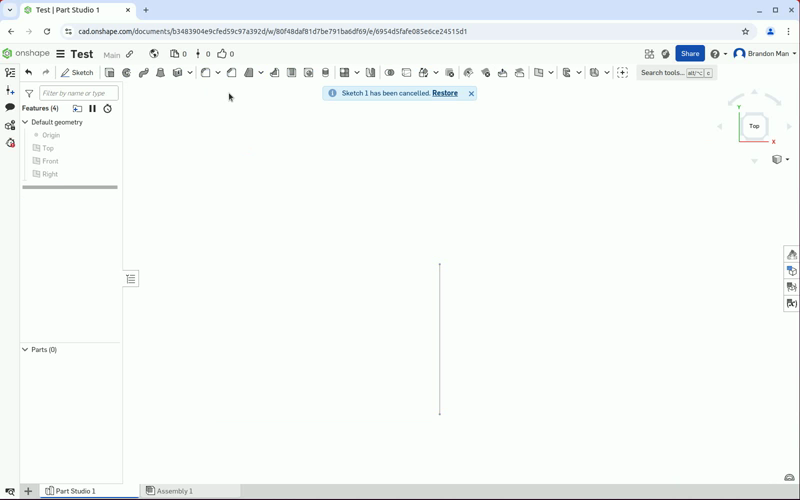
key(shift+s)
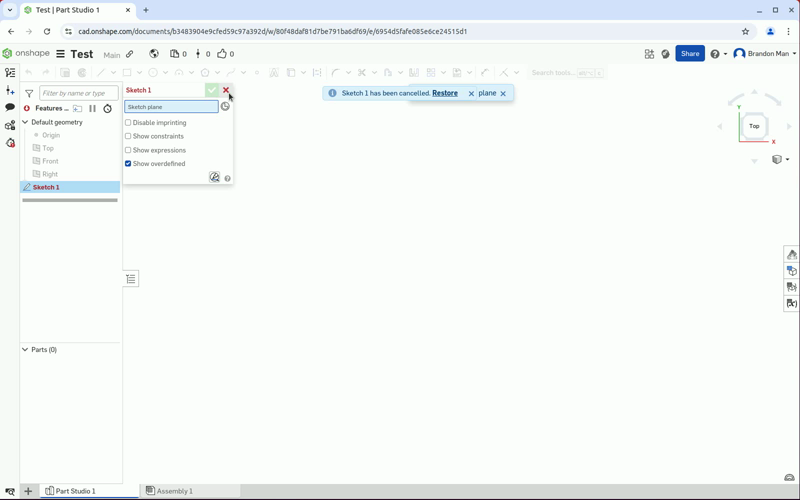
mouse_move(73, 150)
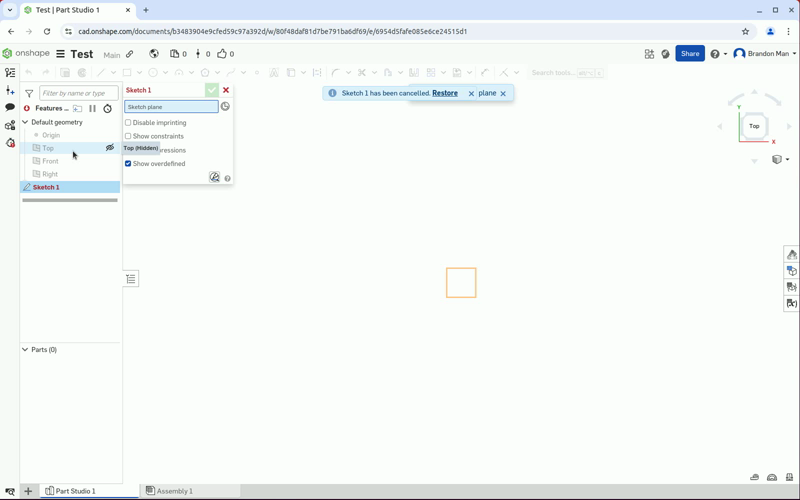
click(73, 150)
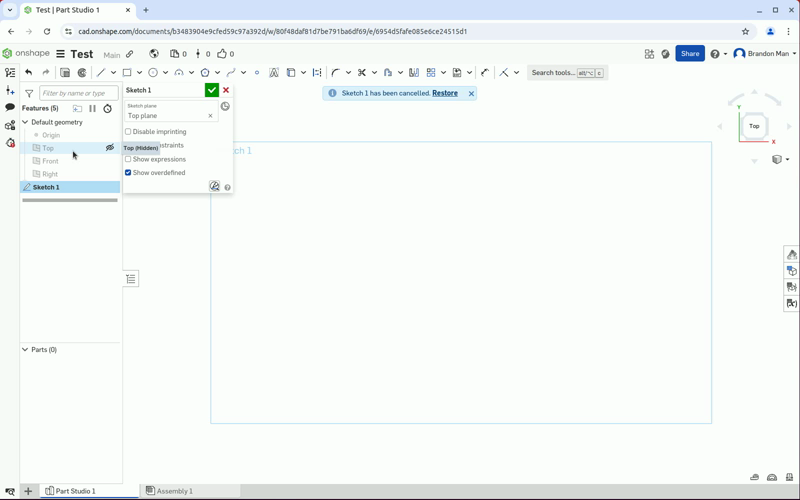
mouse_move(73, 352)
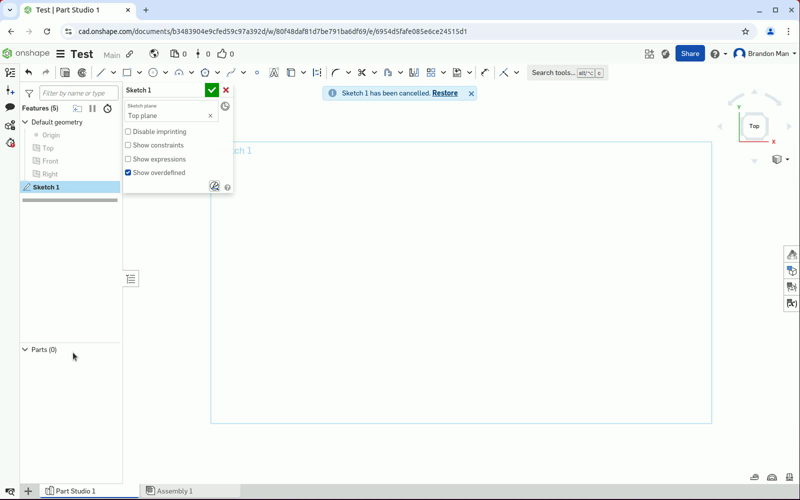
key(y)
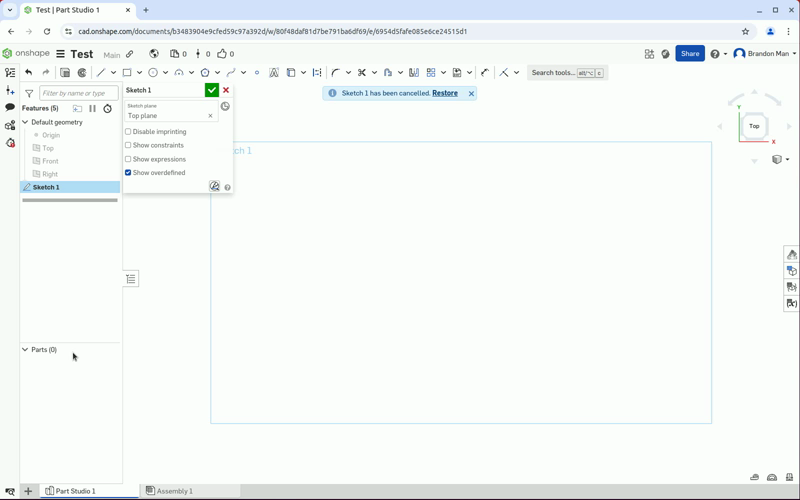
key(l)
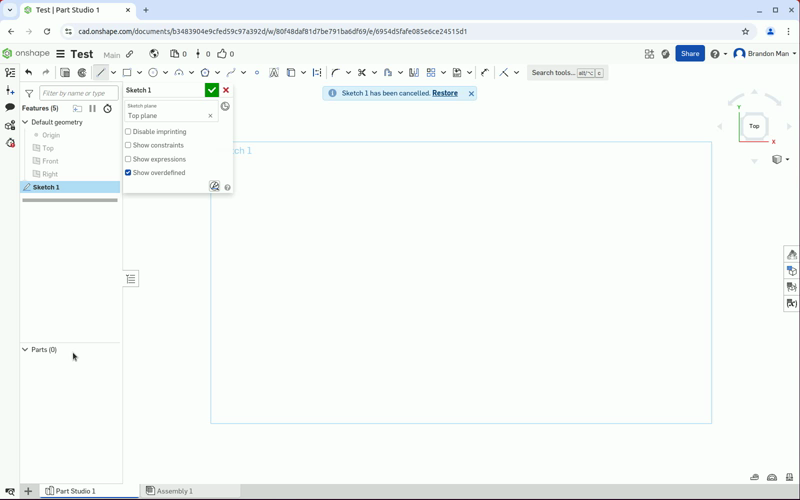
key_down(shift)
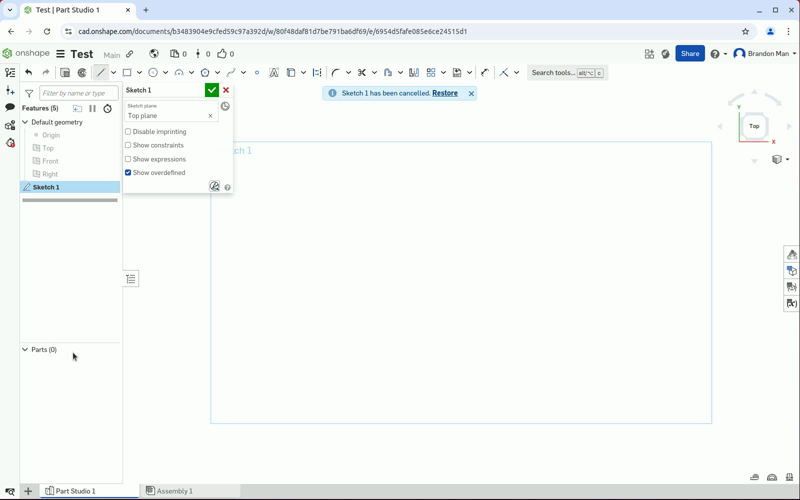
mouse_move(493, 307)
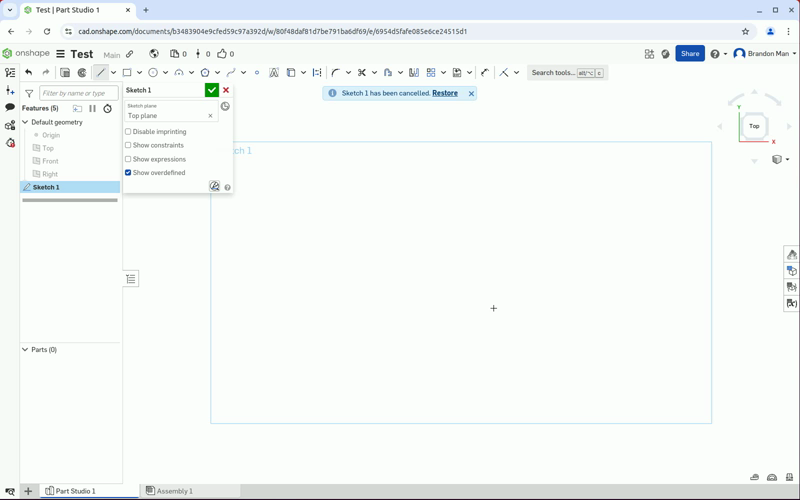
click(493, 307)
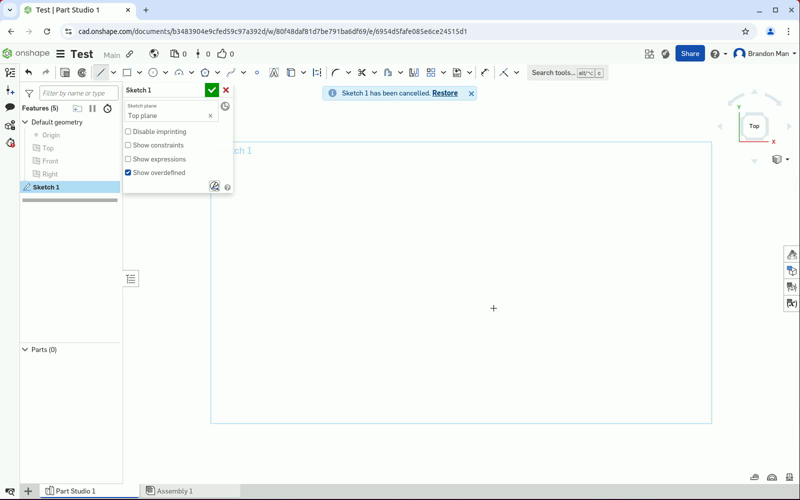
key_up(shift)
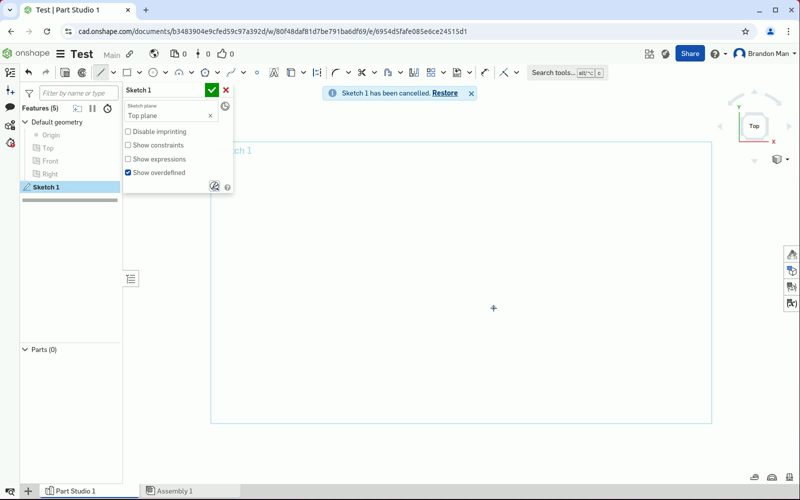
key_down(shift)
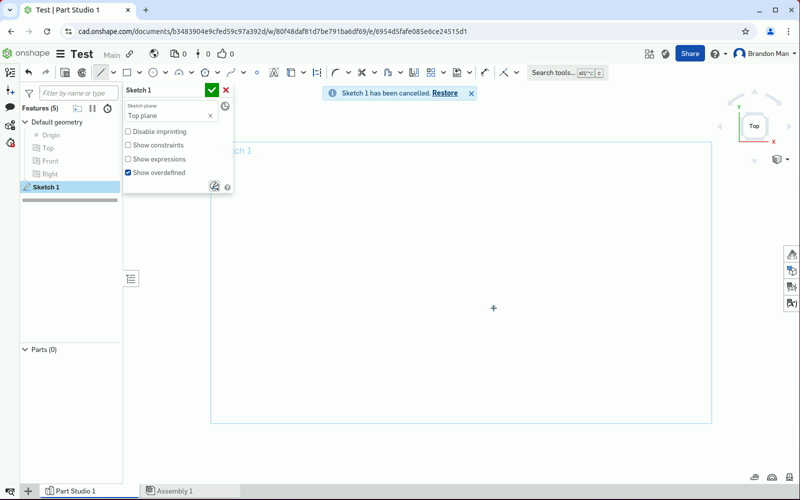
mouse_move(523, 307)
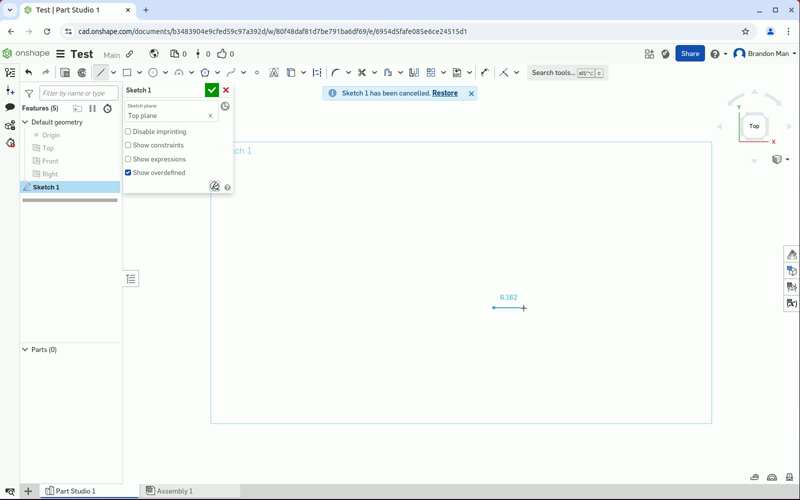
mouse_move(536, 307)
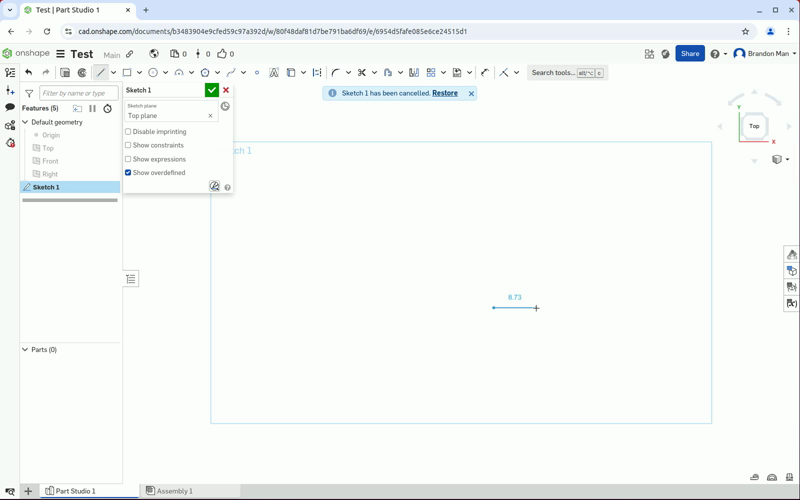
click(536, 307)
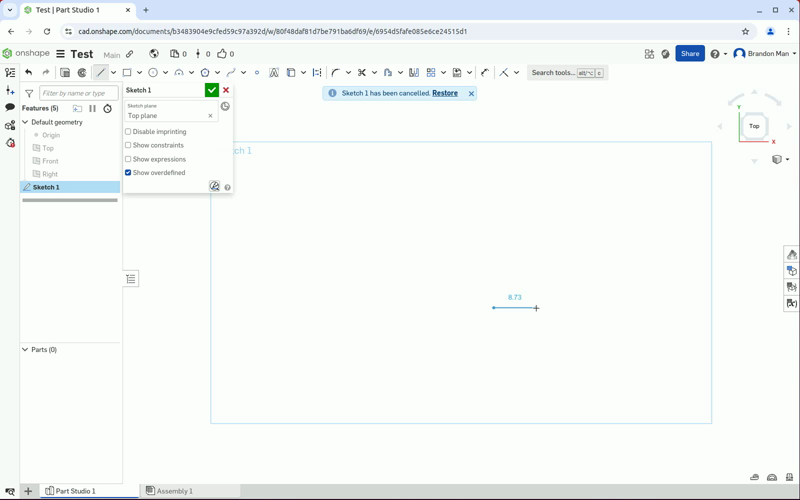
key_up(shift)
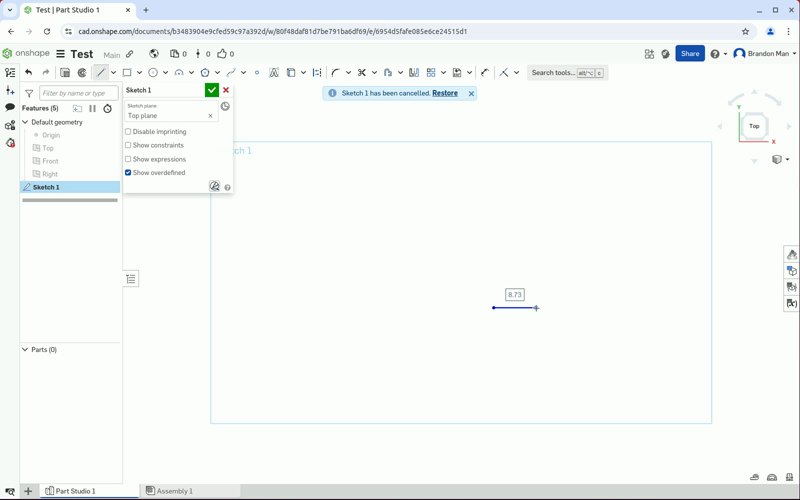
key(esc)
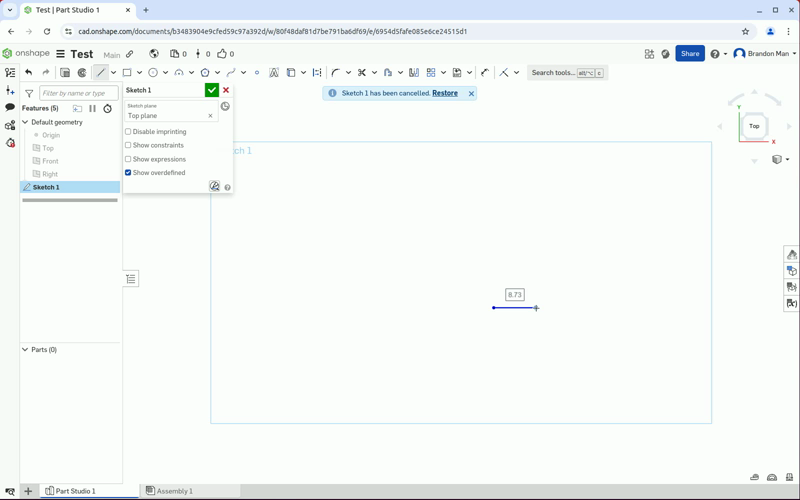
key(a)
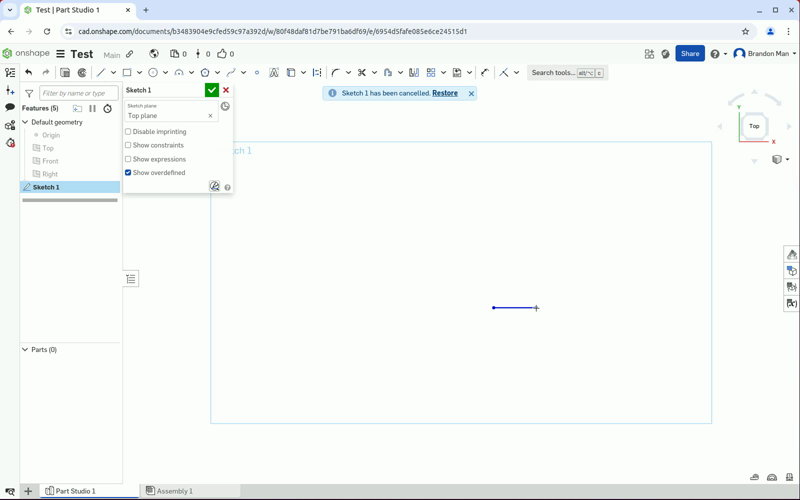
mouse_move(536, 307)
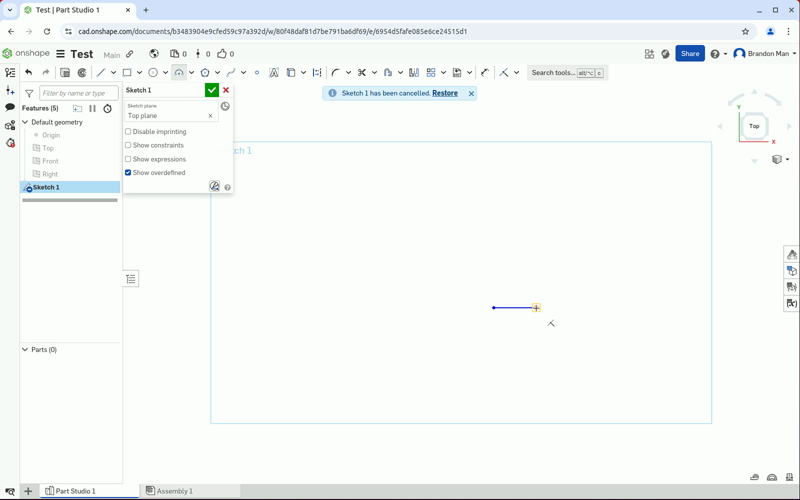
click(536, 307)
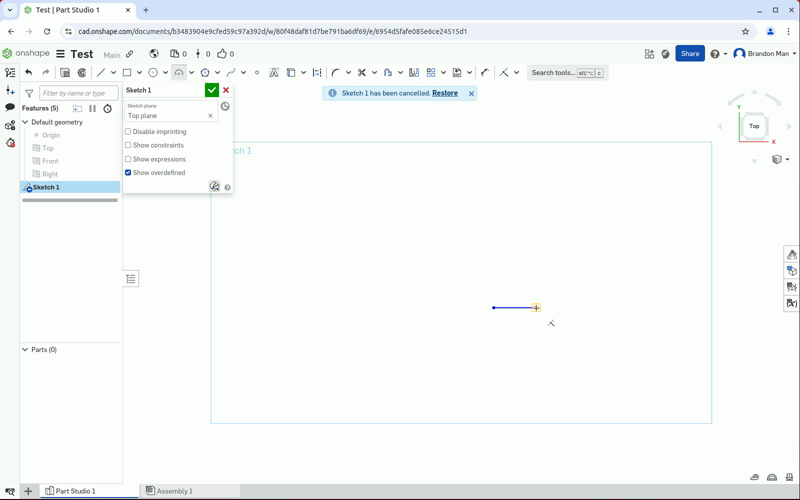
key_down(shift)
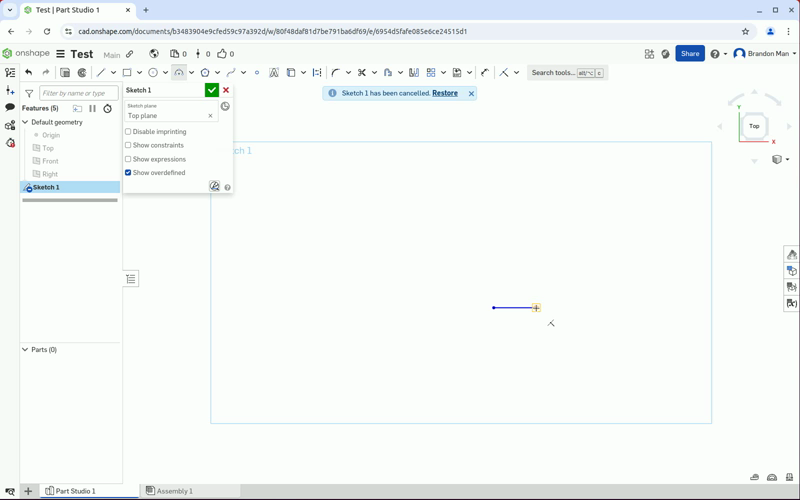
mouse_move(536, 258)
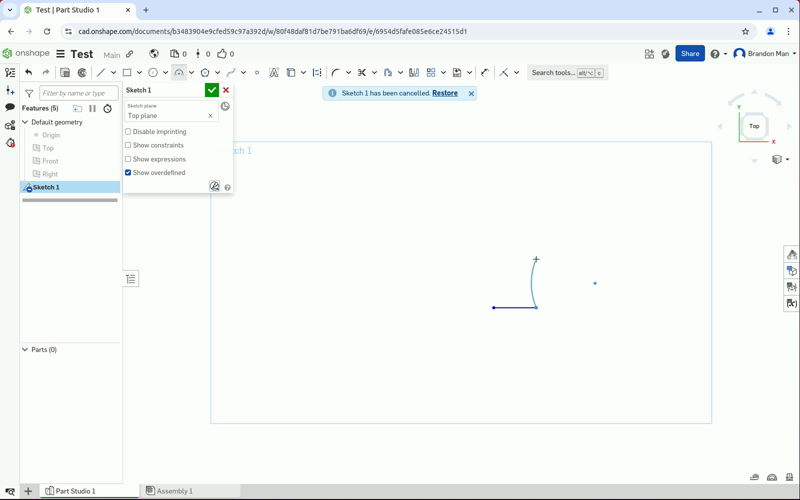
click(536, 258)
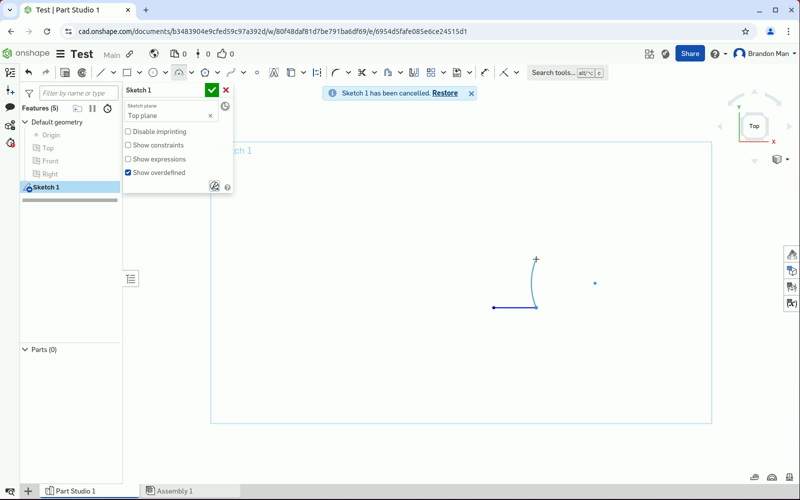
mouse_move(385, 283)
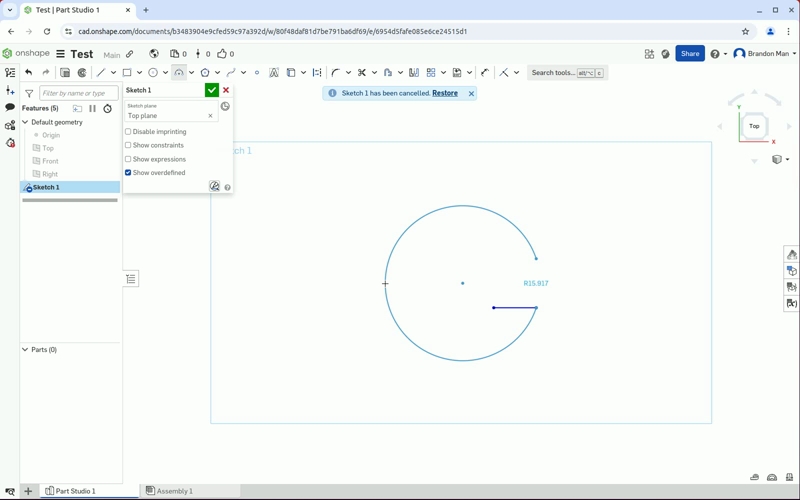
click(385, 283)
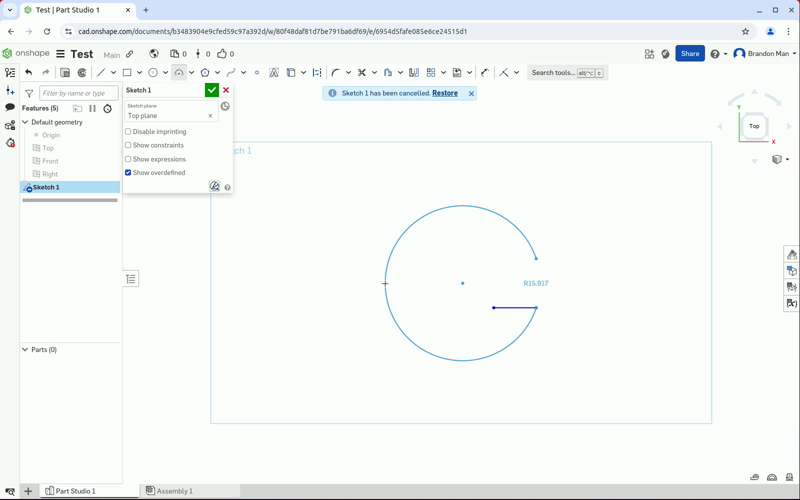
key_up(shift)
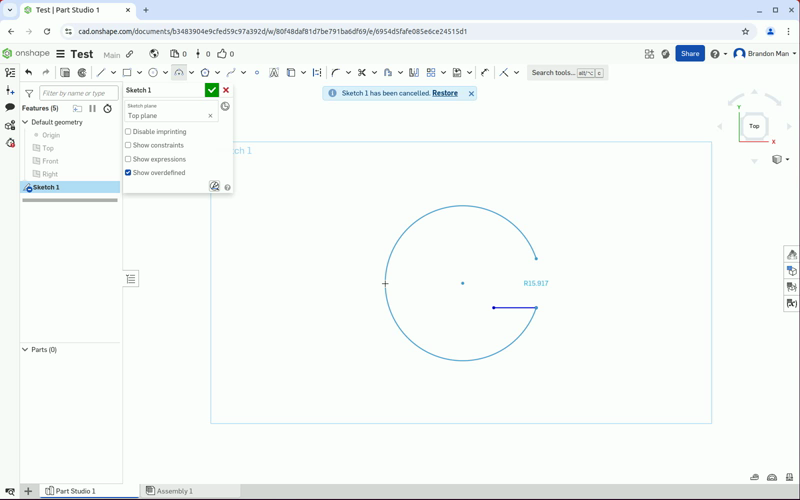
key(esc)
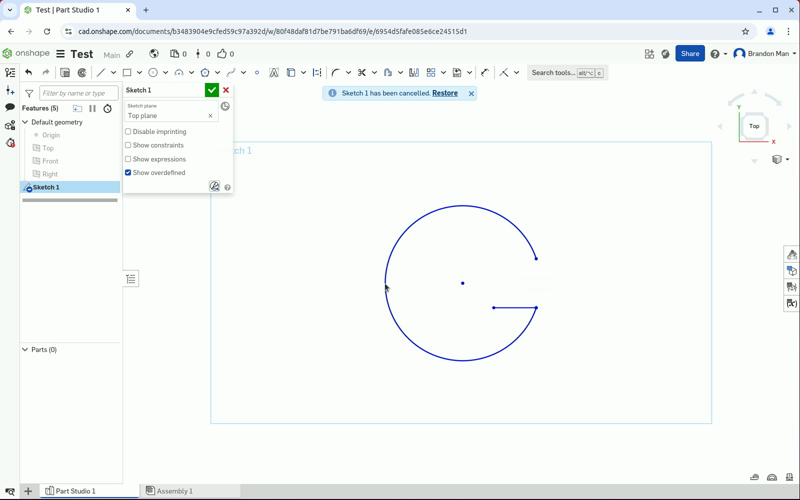
key(l)
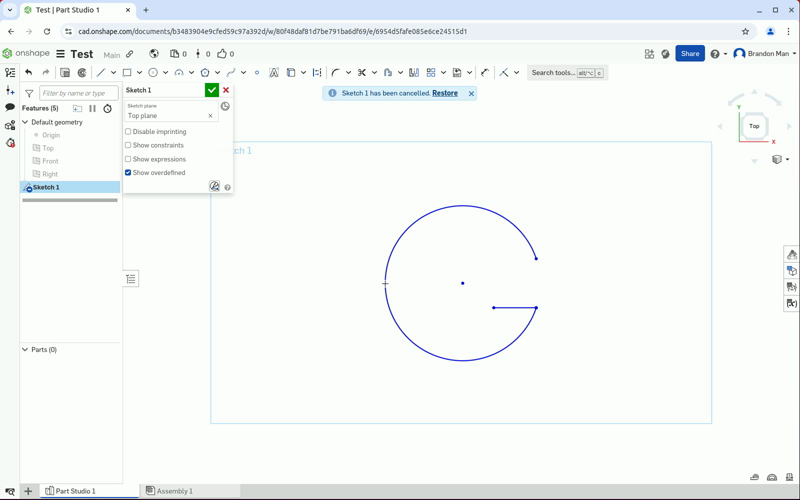
mouse_move(536, 258)
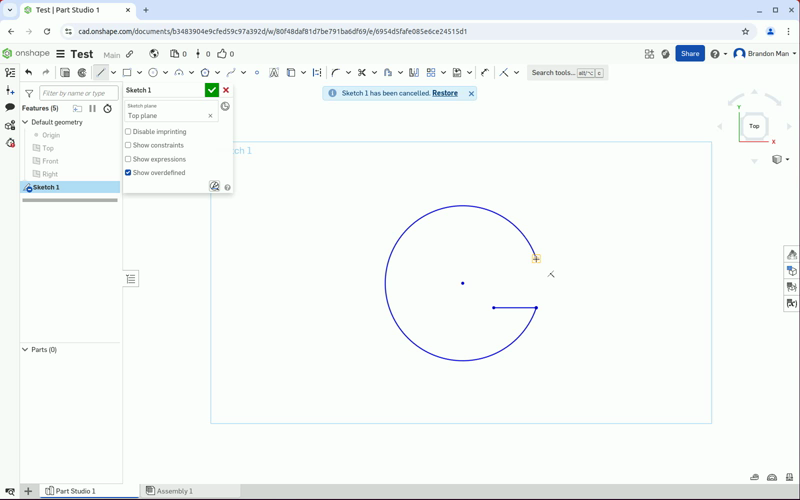
click(536, 258)
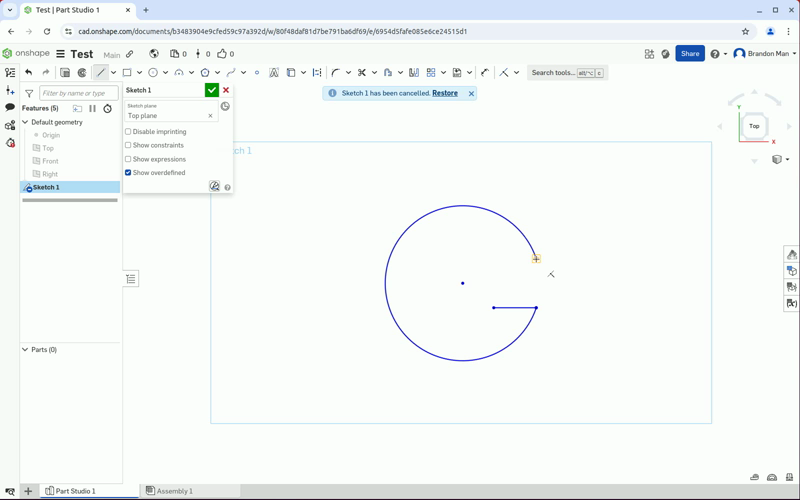
key_down(shift)
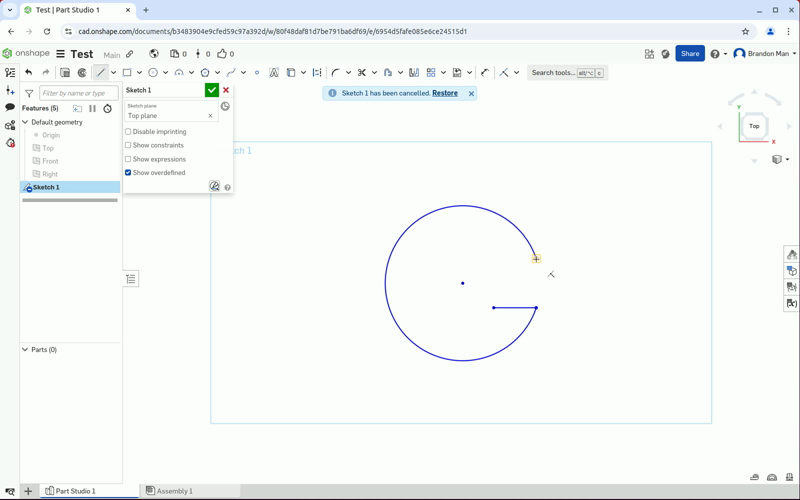
mouse_move(566, 258)
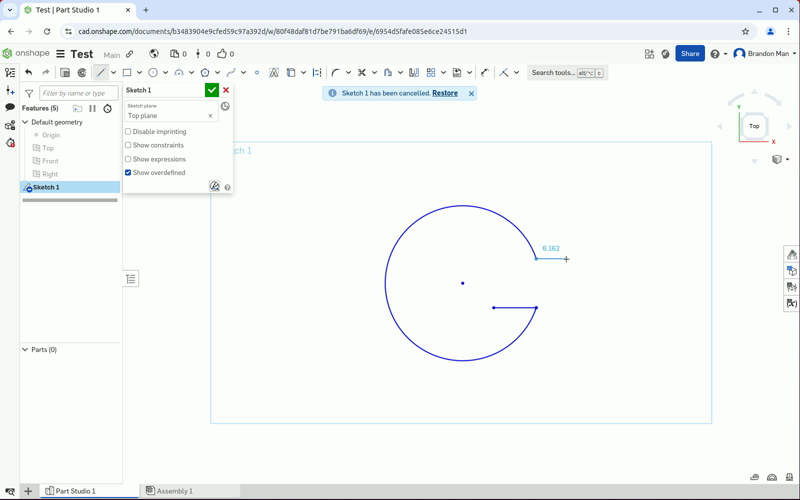
mouse_move(493, 258)
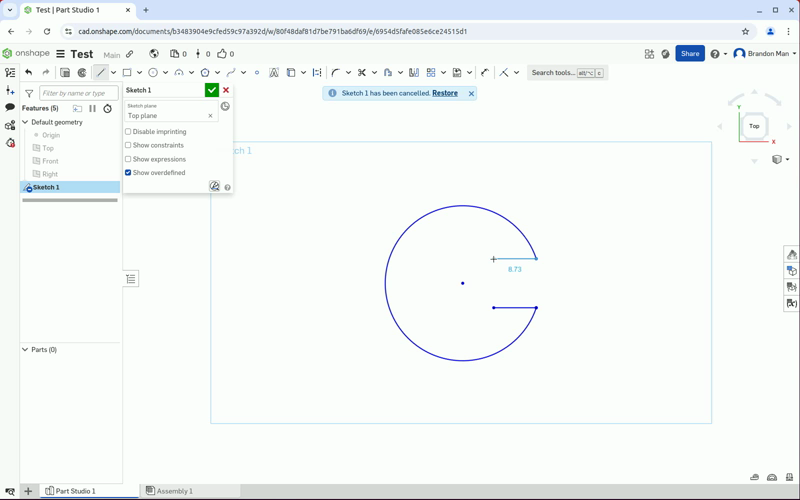
click(493, 258)
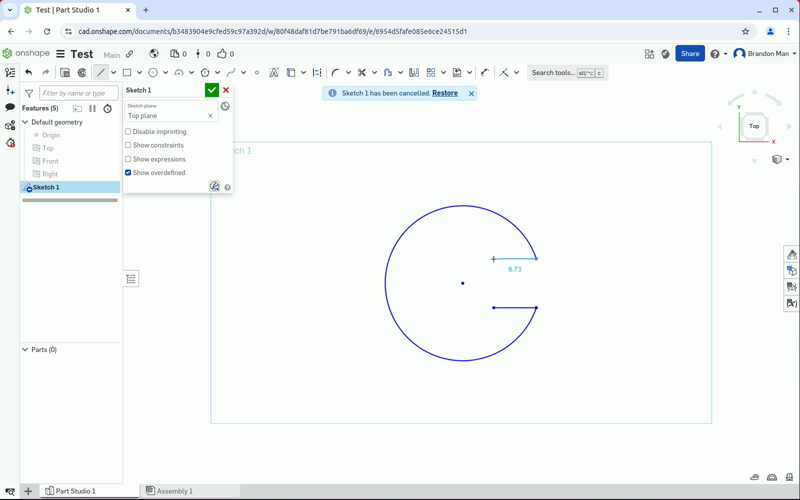
key_up(shift)
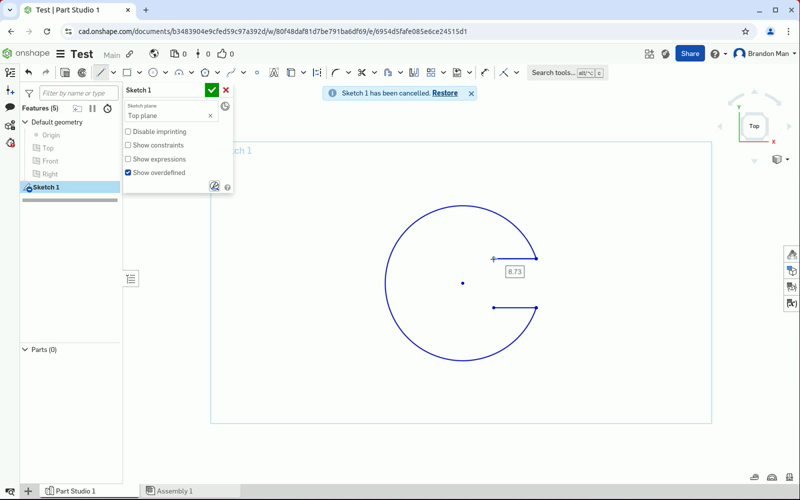
mouse_move(523, 258)
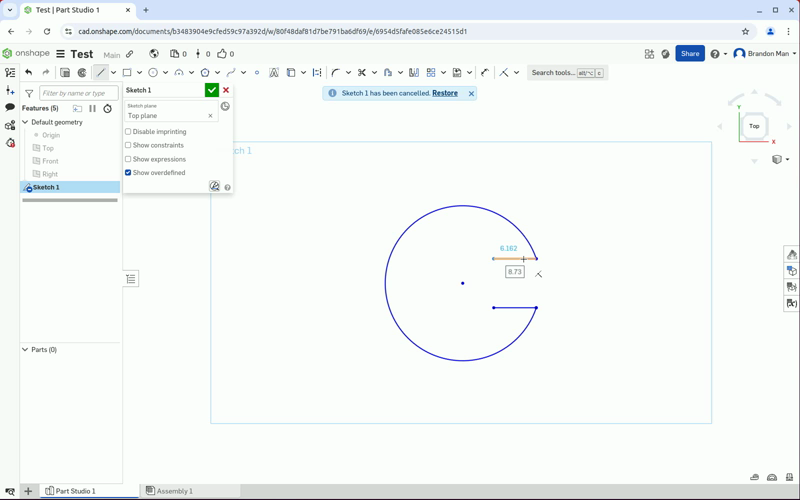
key_down(shift)
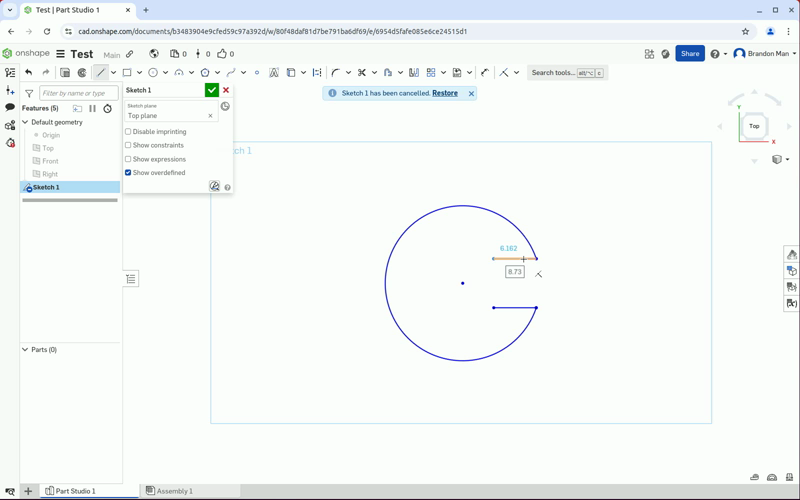
mouse_move(493, 307)
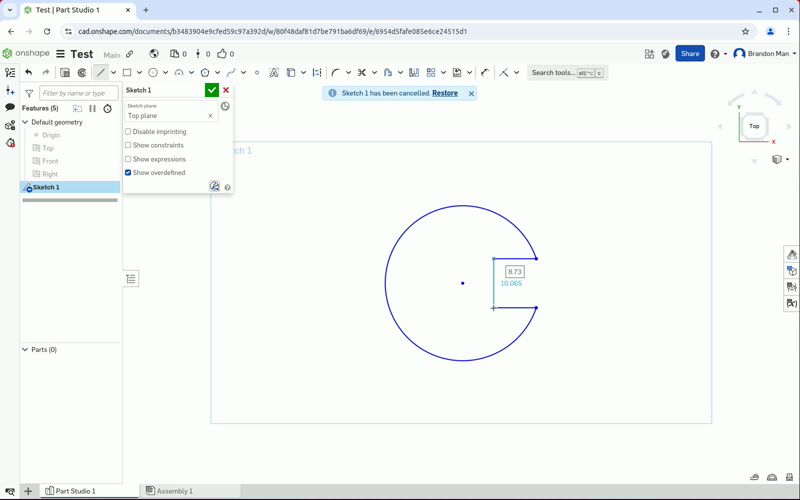
key_up(shift)
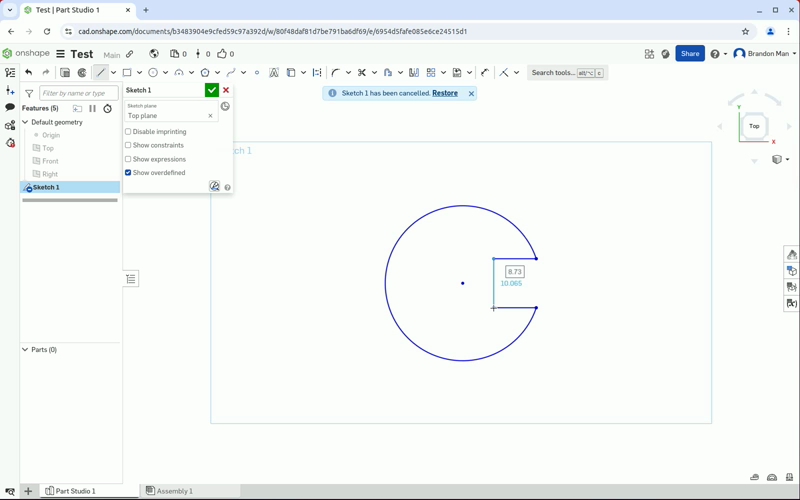
click(493, 307)
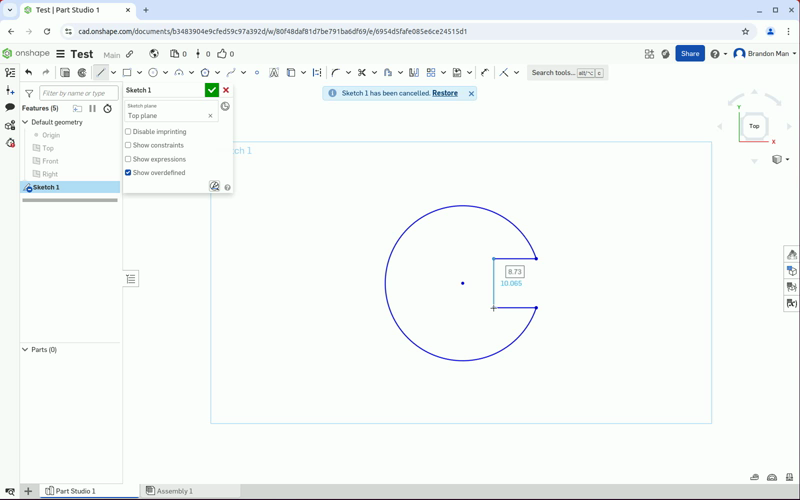
key(esc)
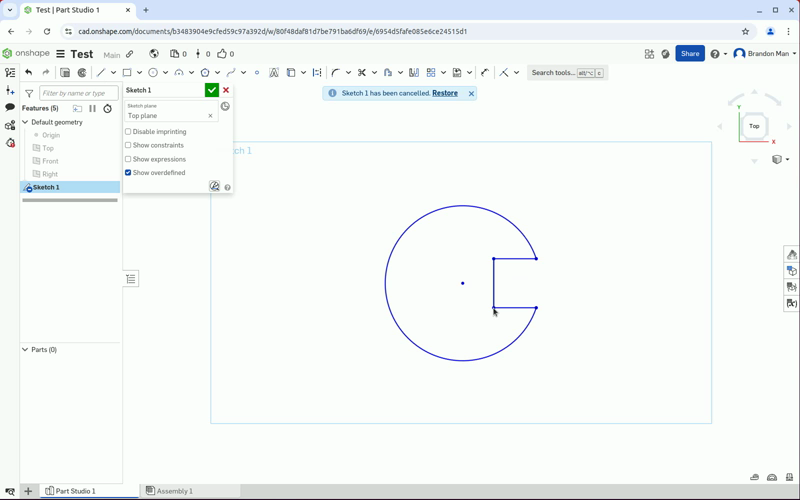
mouse_move(450, 266)
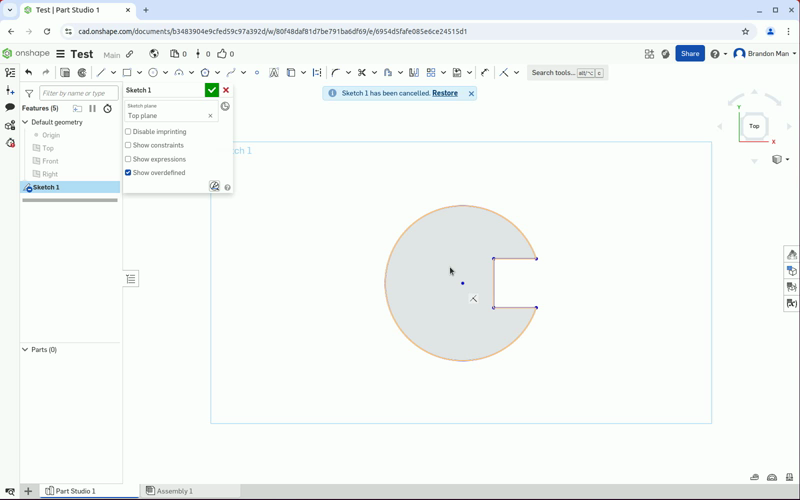
click(450, 266)
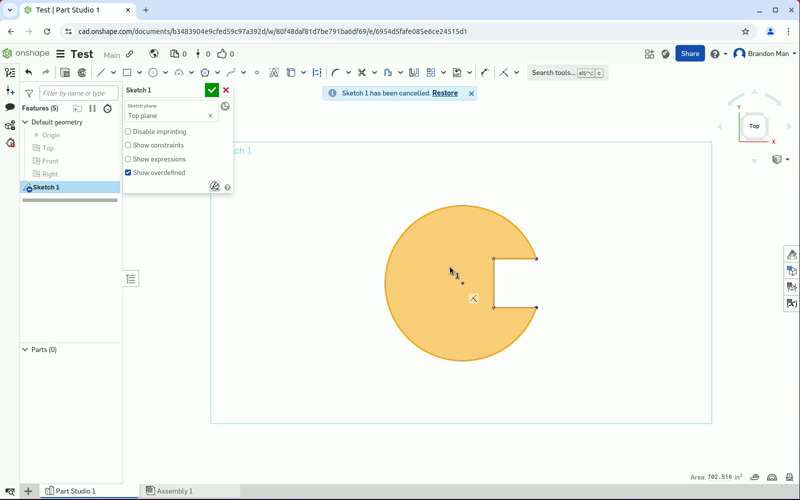
mouse_move(73, 352)
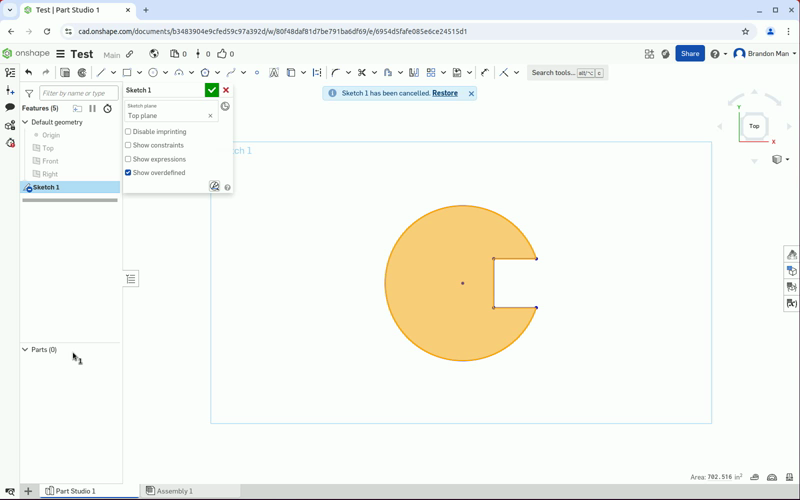
key(shift+y)
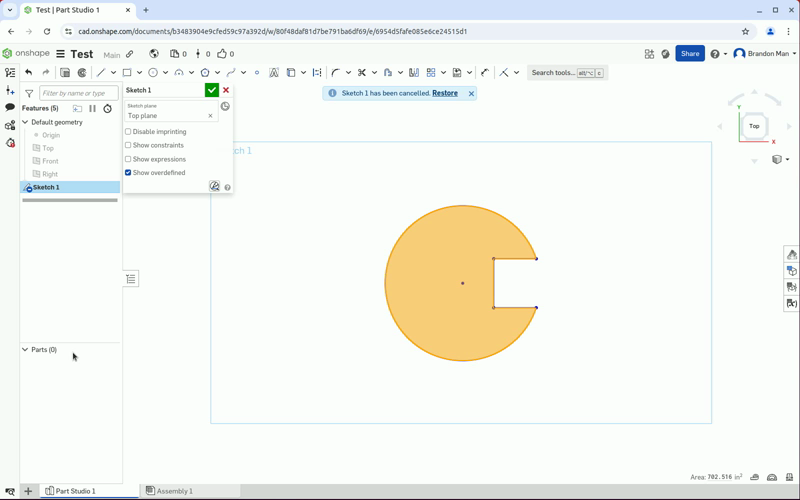
key(shift+e)
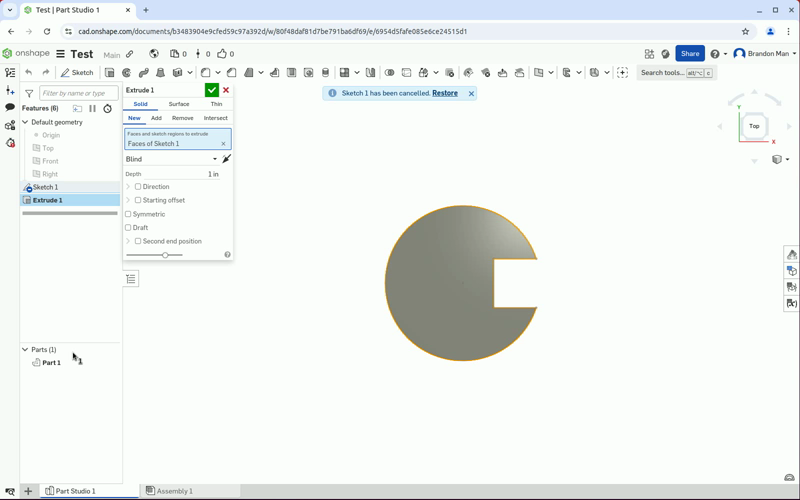
mouse_move(143, 106)
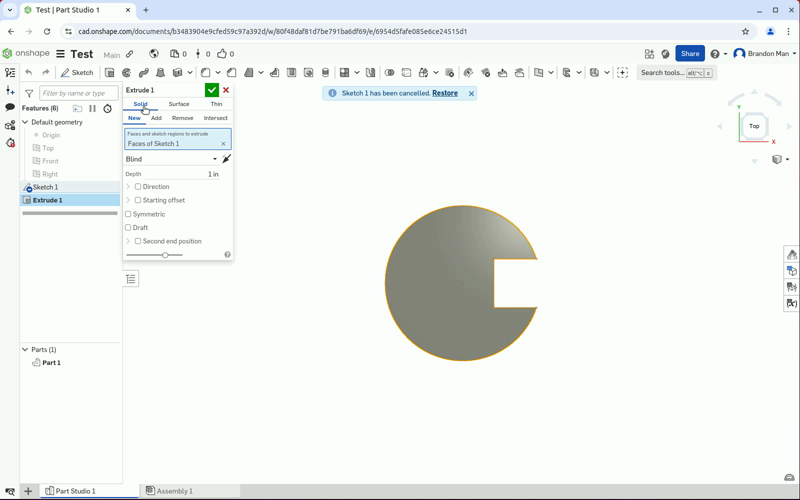
click(143, 106)
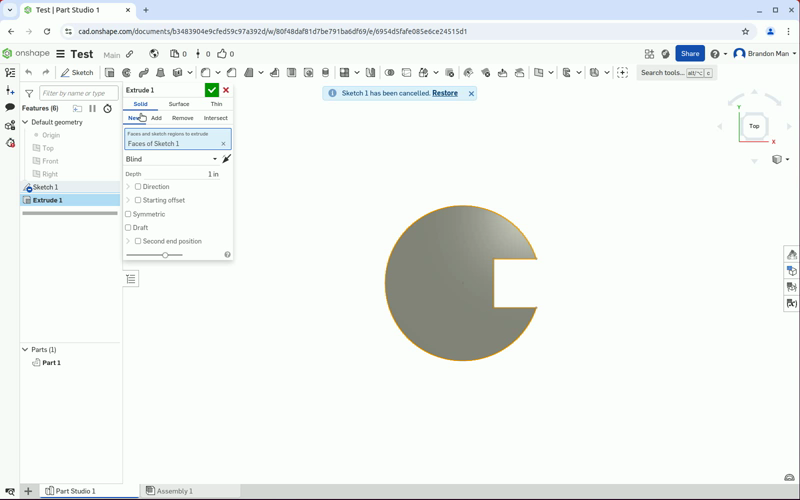
mouse_move(137, 120)
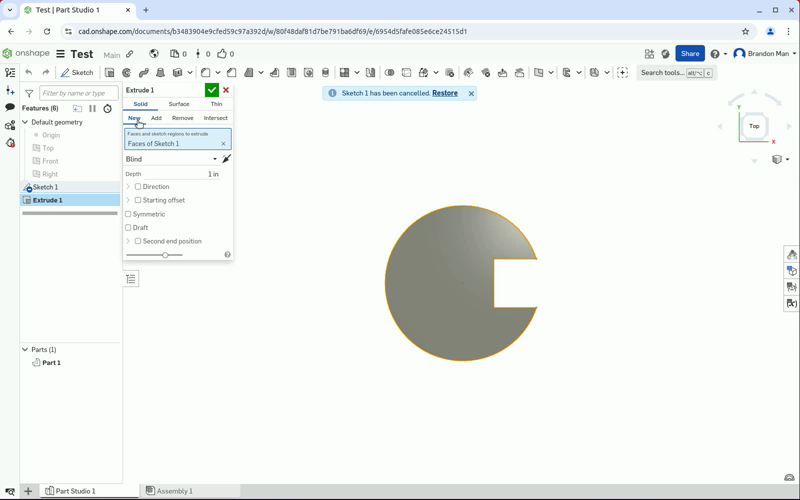
click(137, 120)
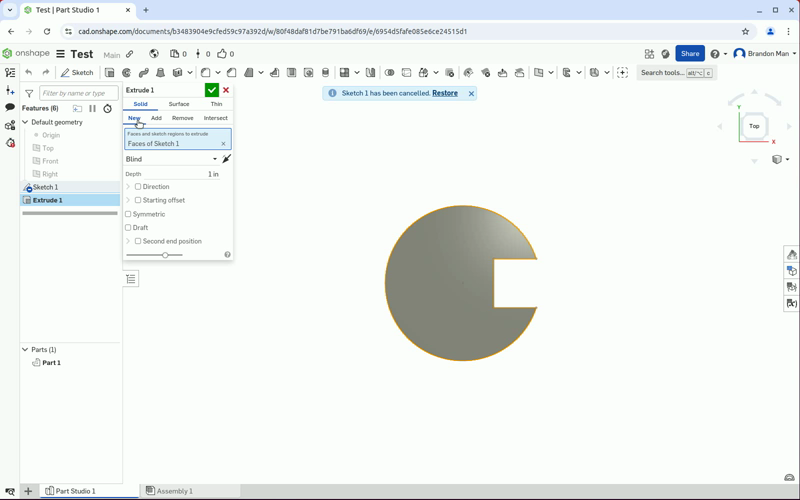
key(tab, 4)
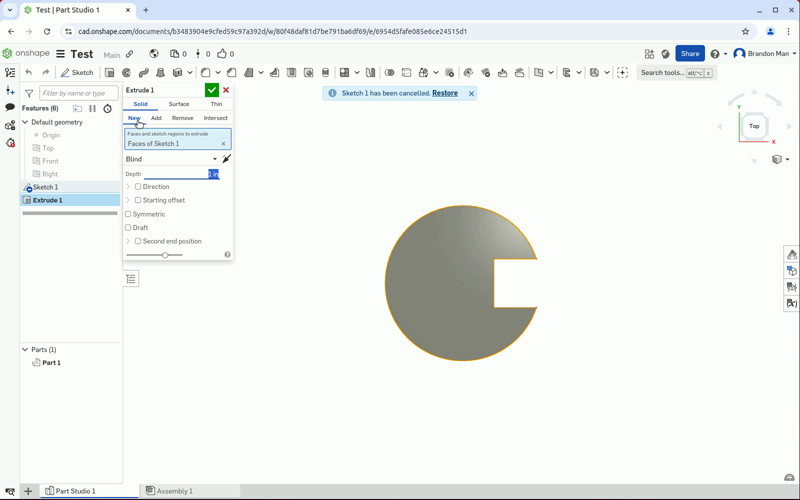
text(13.239)
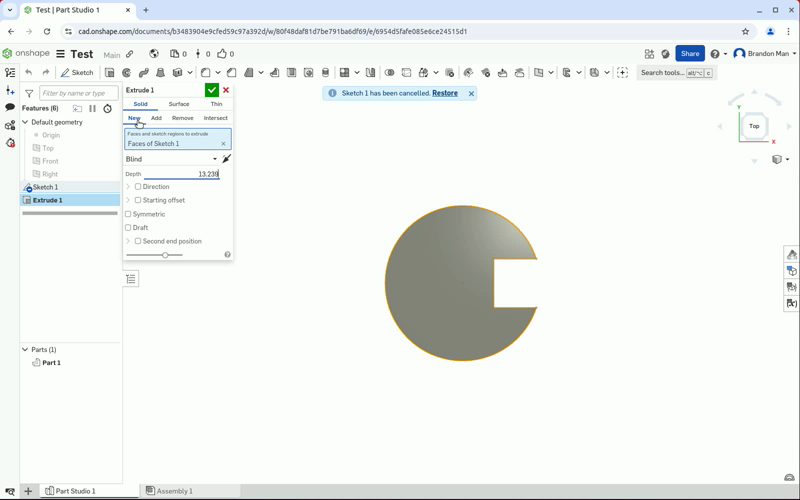
key(enter)
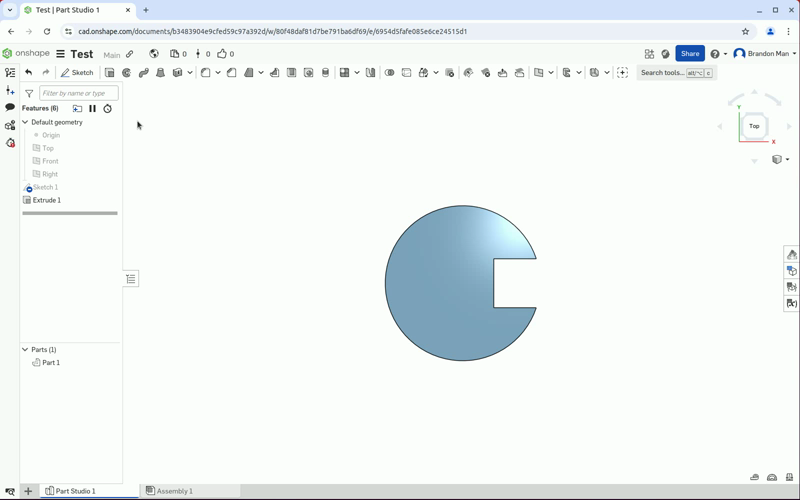
key(shift+h)
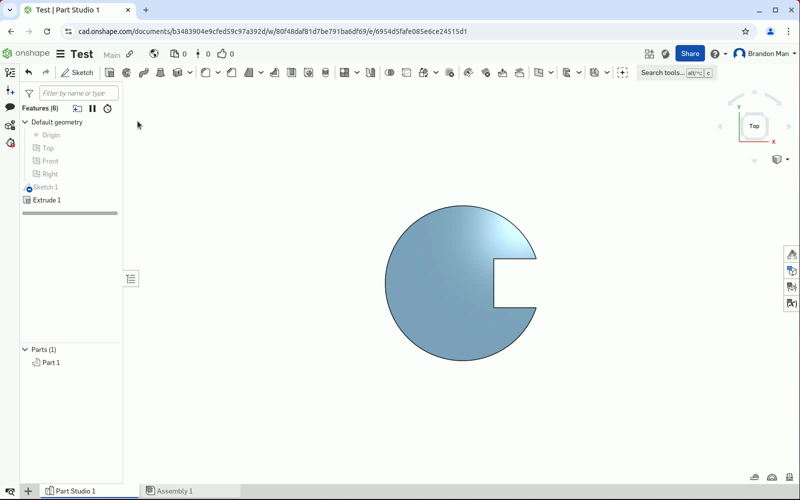
key(shift+h)
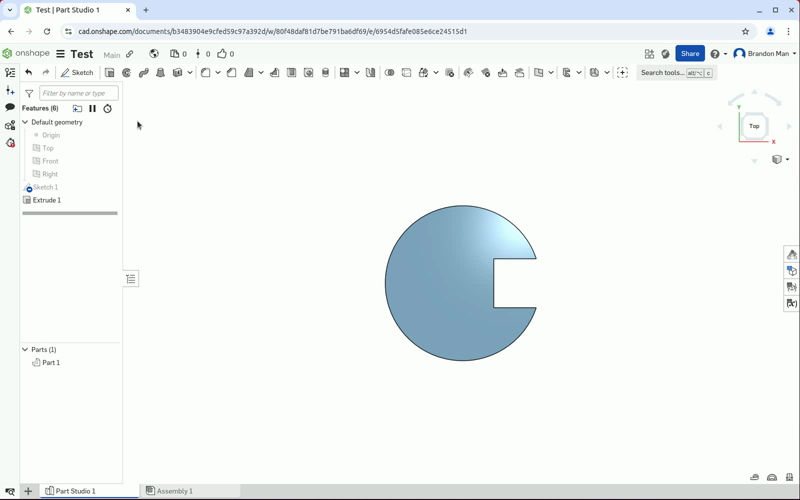
mouse_move(73, 189)
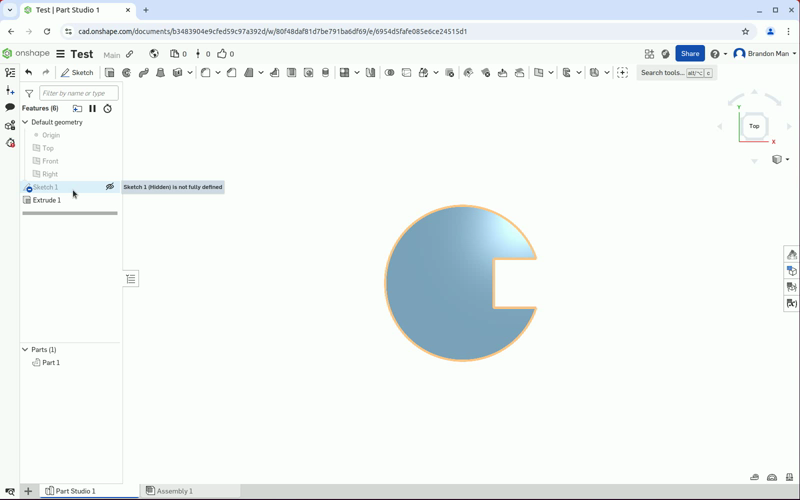
click(73, 189)
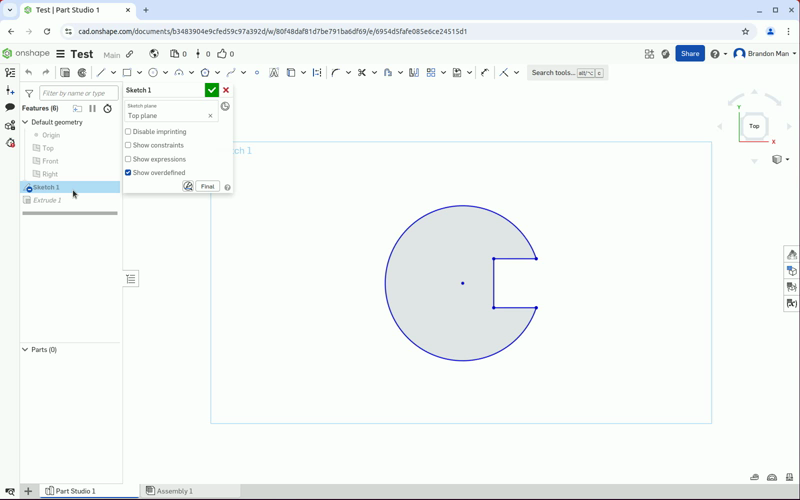
mouse_move(229, 92)
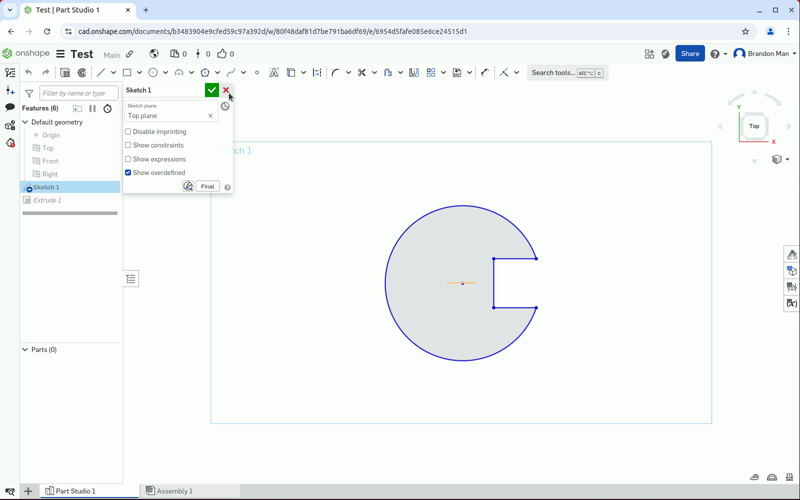
click(229, 92)
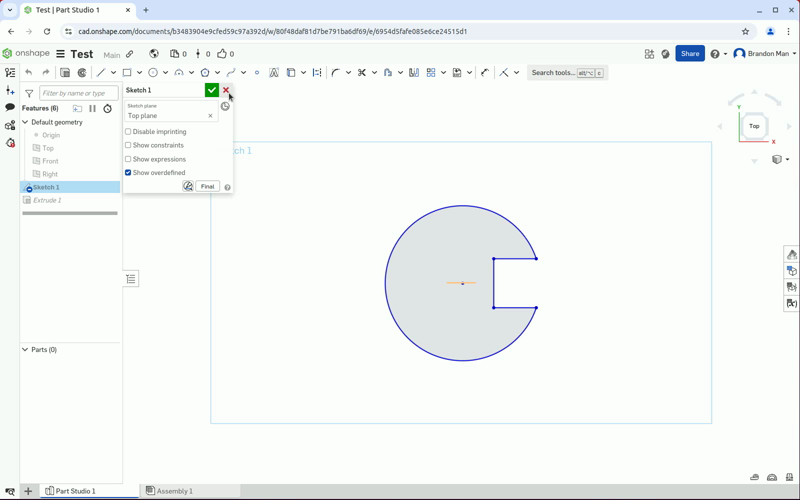
key(shift+s)
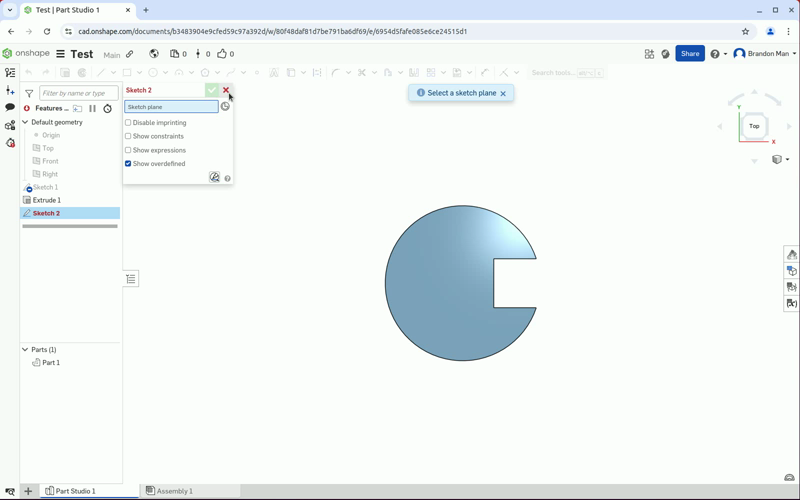
mouse_move(73, 150)
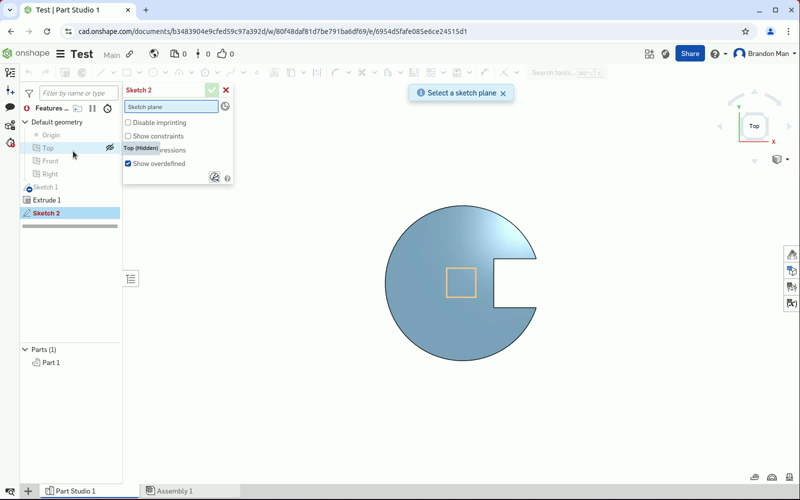
click(73, 150)
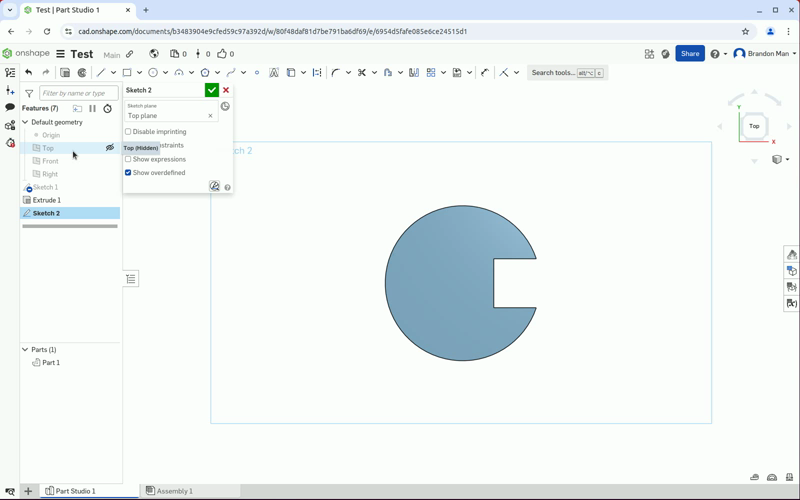
mouse_move(73, 352)
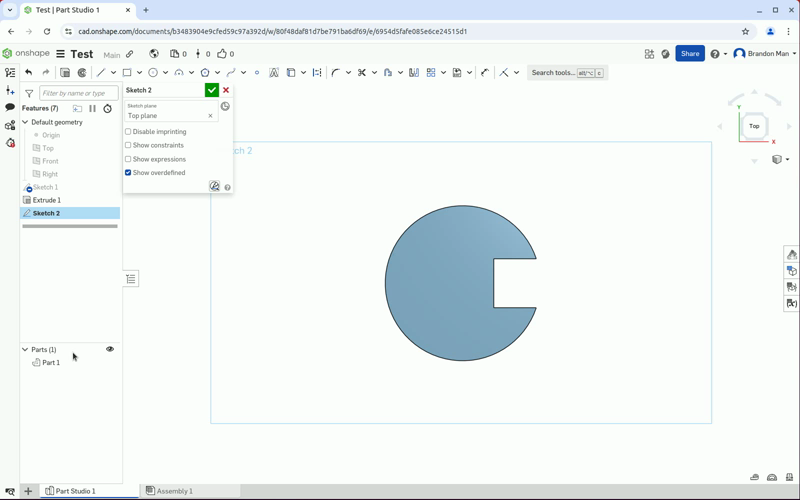
key(y)
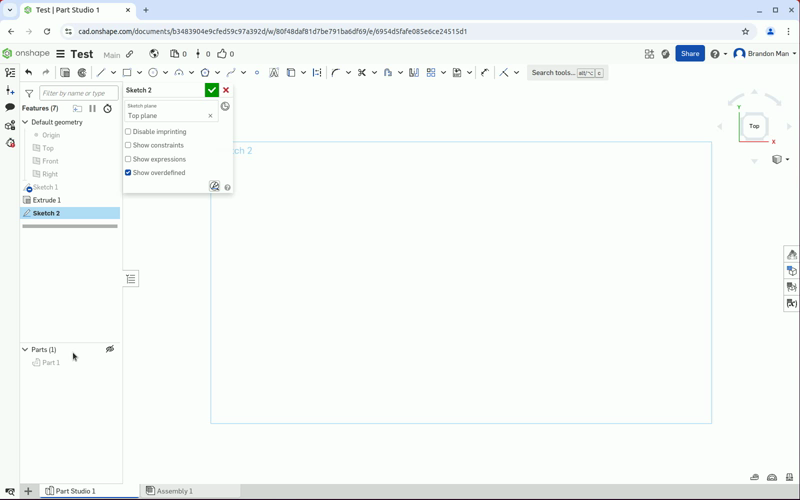
key(l)
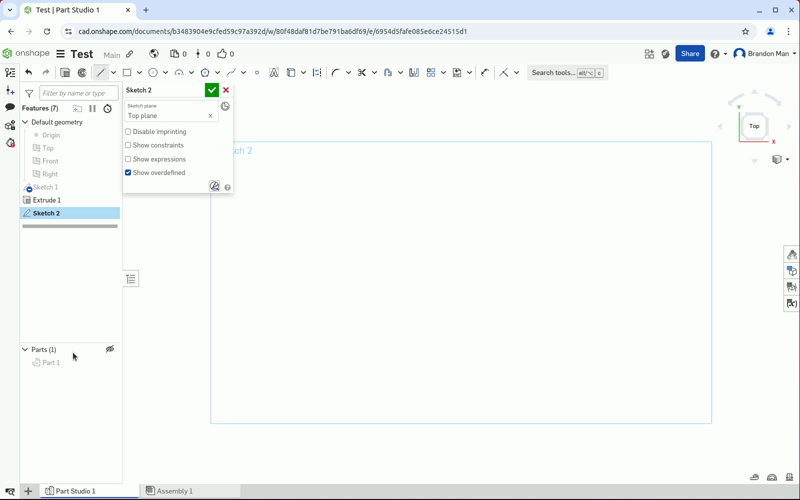
key_down(shift)
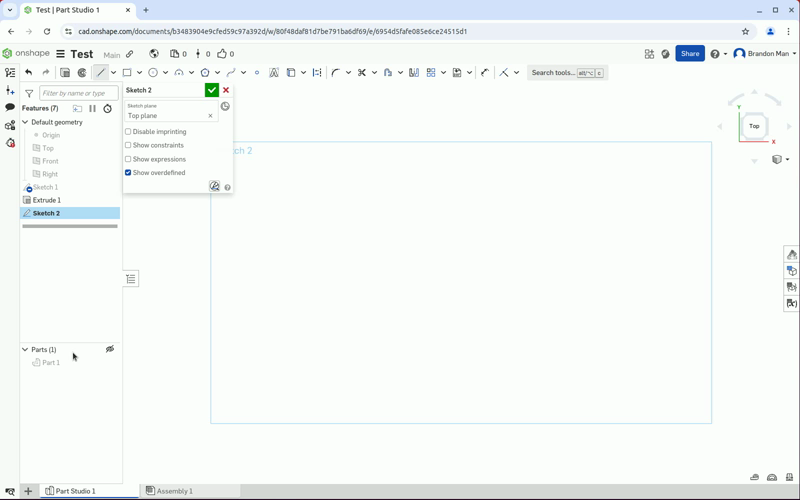
mouse_move(493, 307)
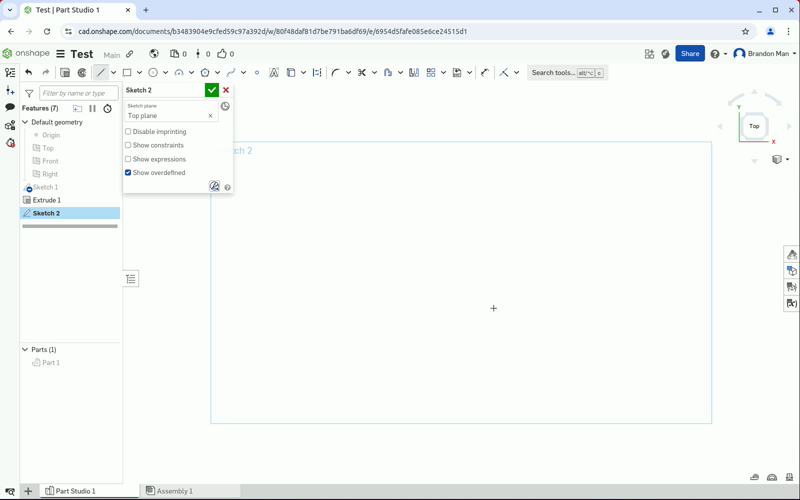
click(493, 307)
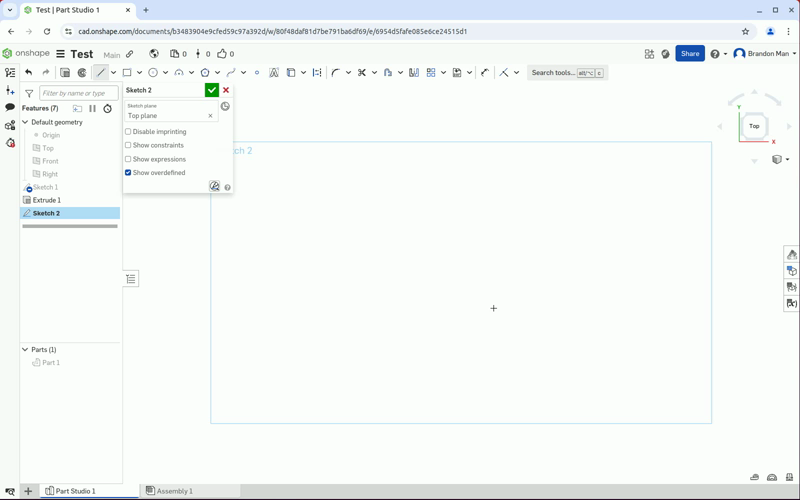
key_up(shift)
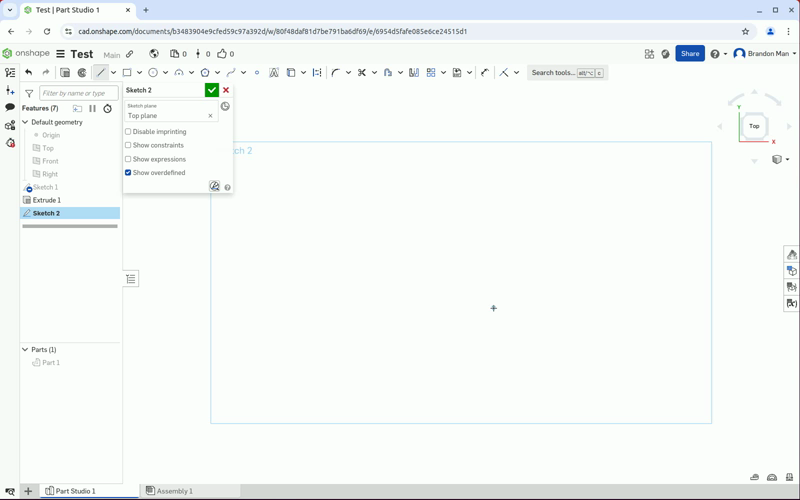
key_down(shift)
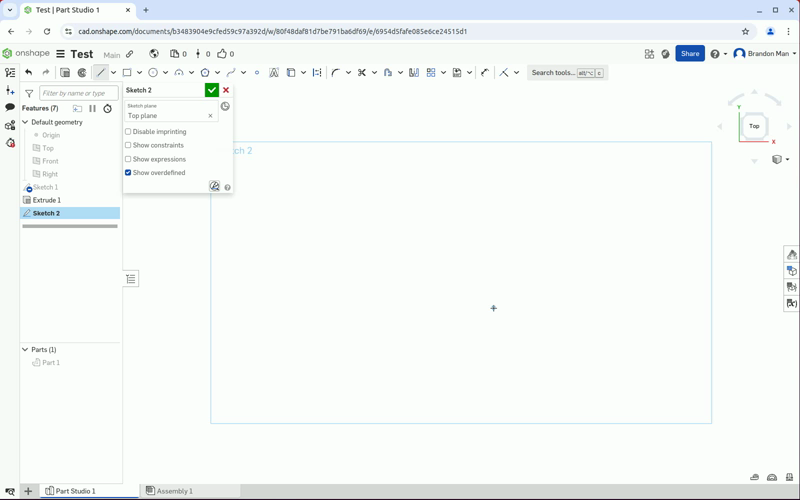
mouse_move(523, 307)
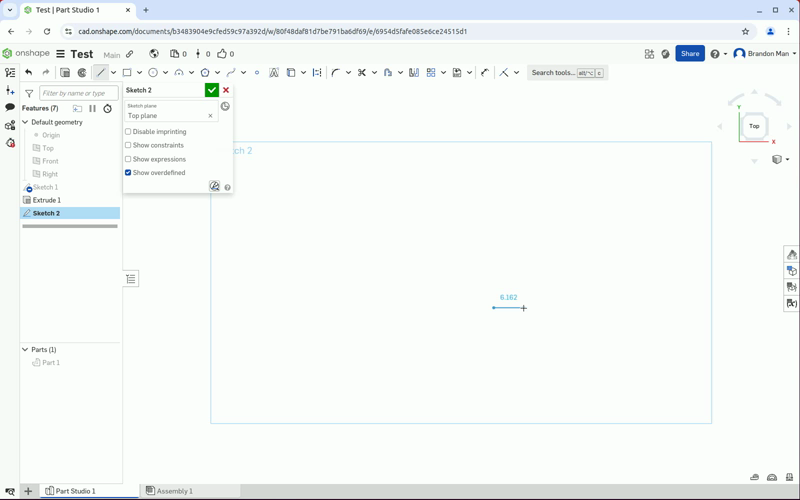
mouse_move(537, 307)
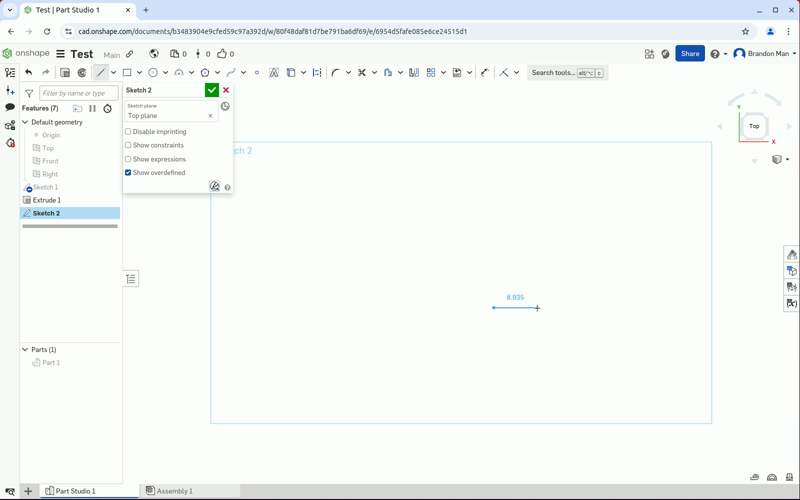
click(537, 307)
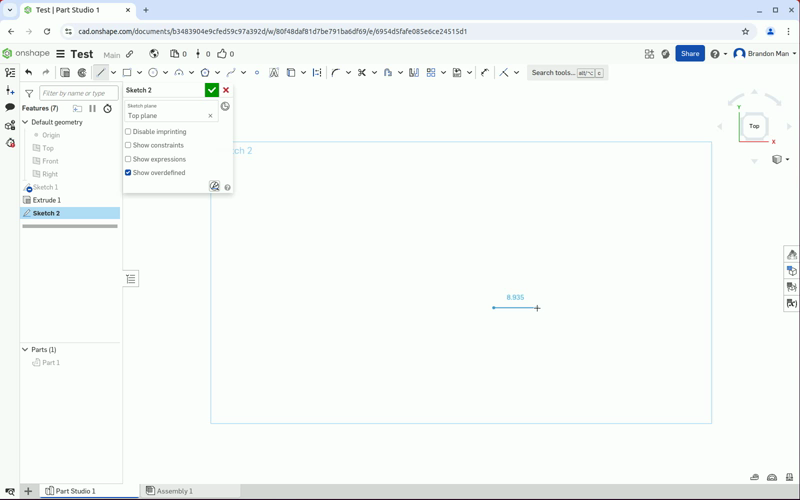
key_up(shift)
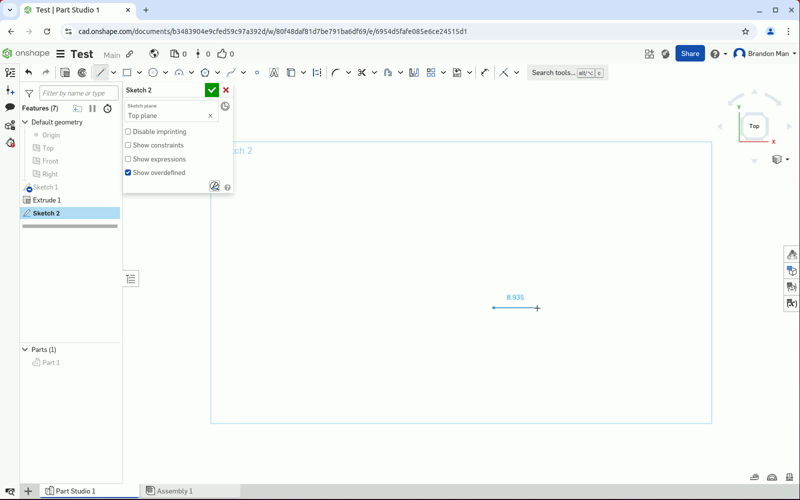
key(esc)
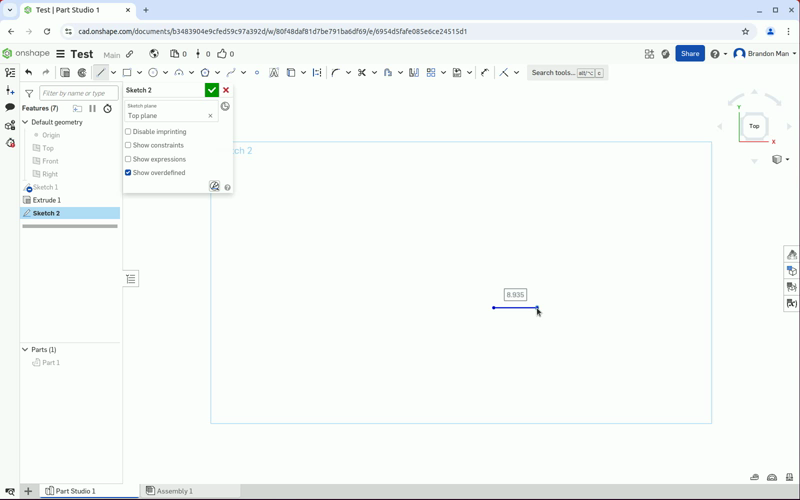
key(a)
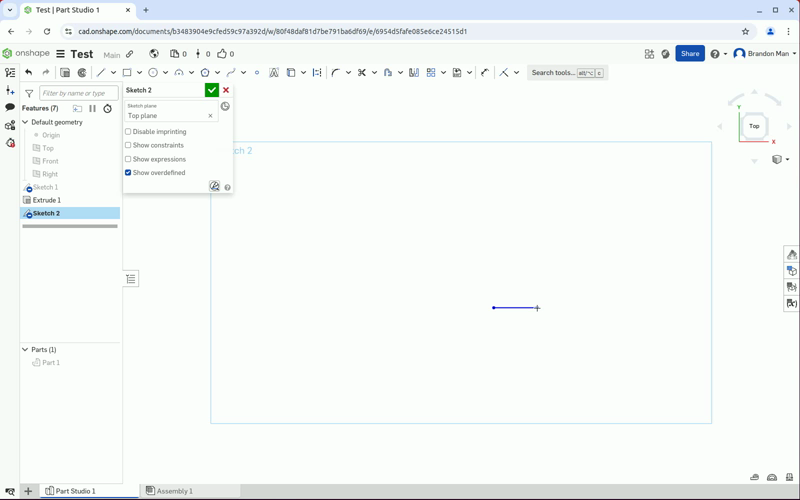
mouse_move(537, 307)
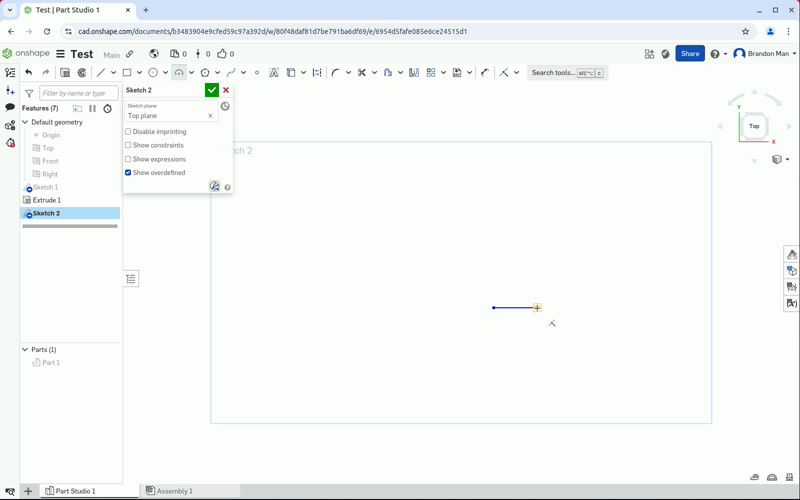
click(537, 307)
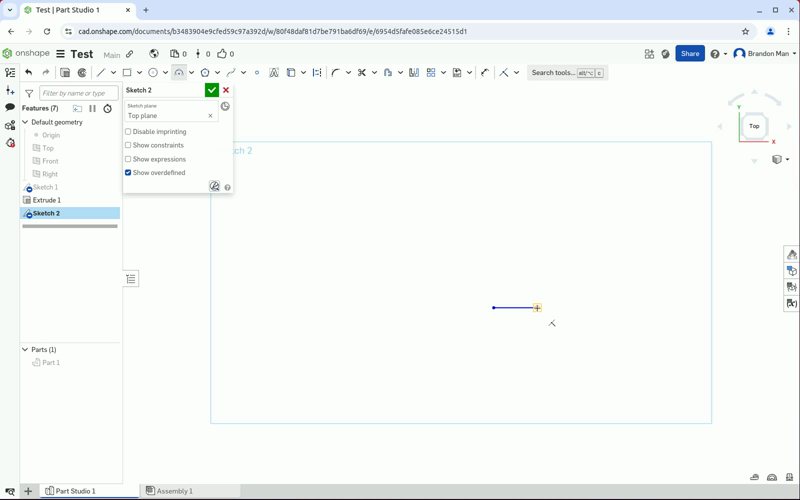
key_down(shift)
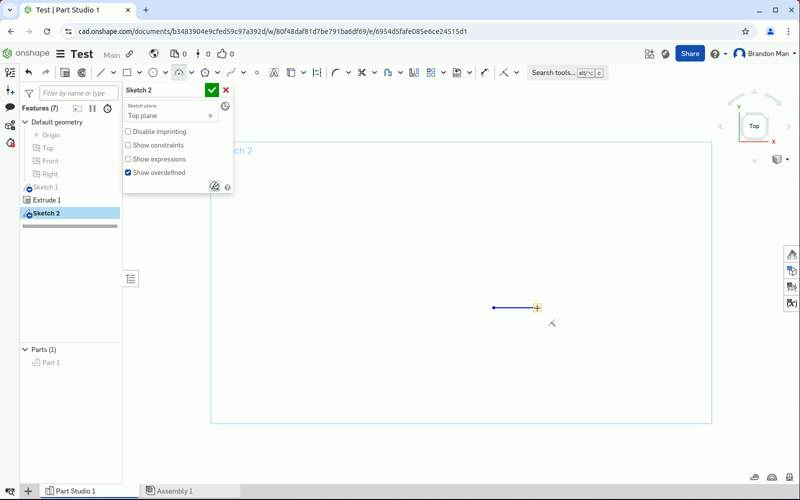
mouse_move(537, 257)
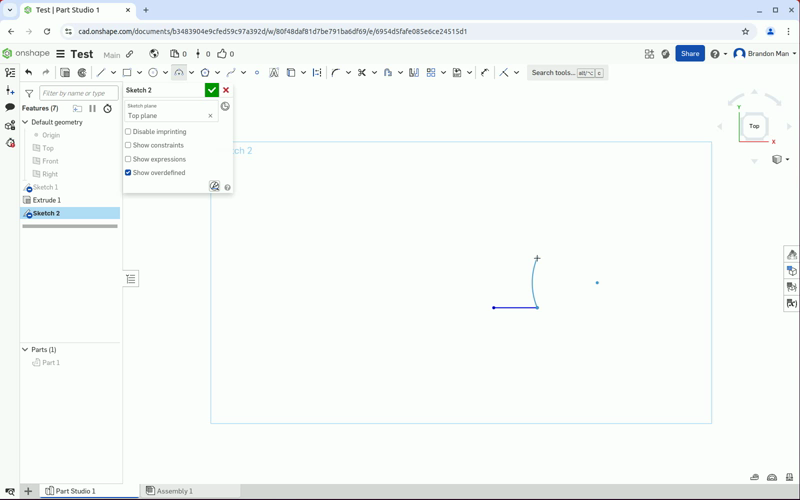
click(537, 257)
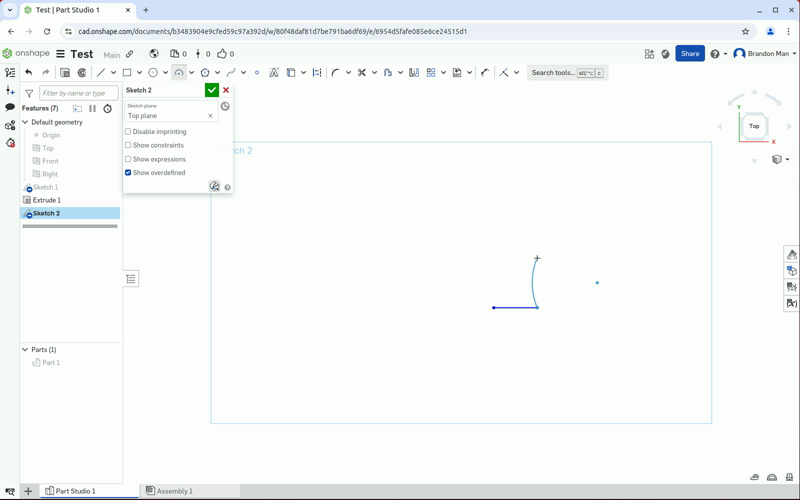
mouse_move(541, 282)
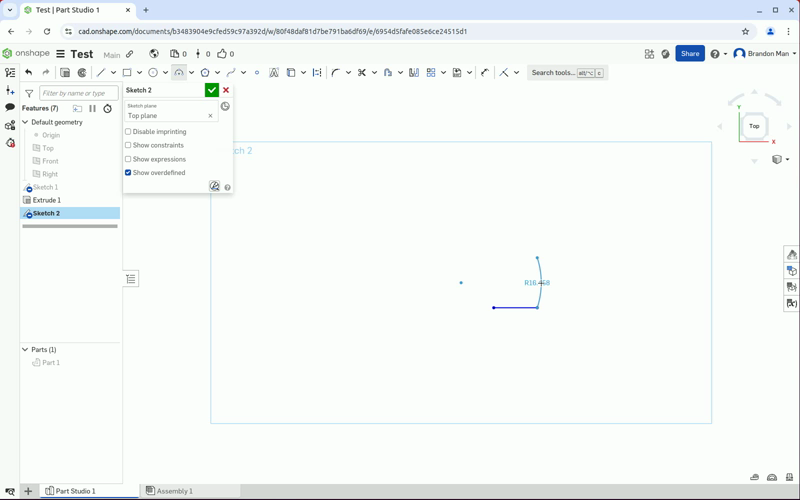
click(541, 282)
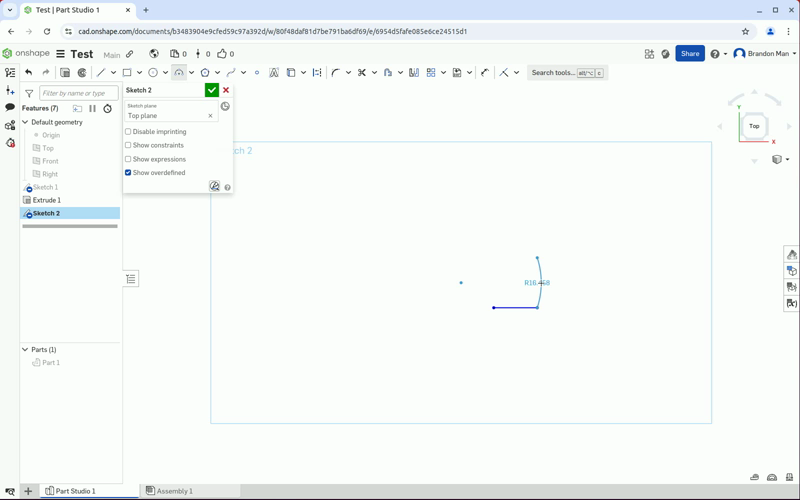
key_up(shift)
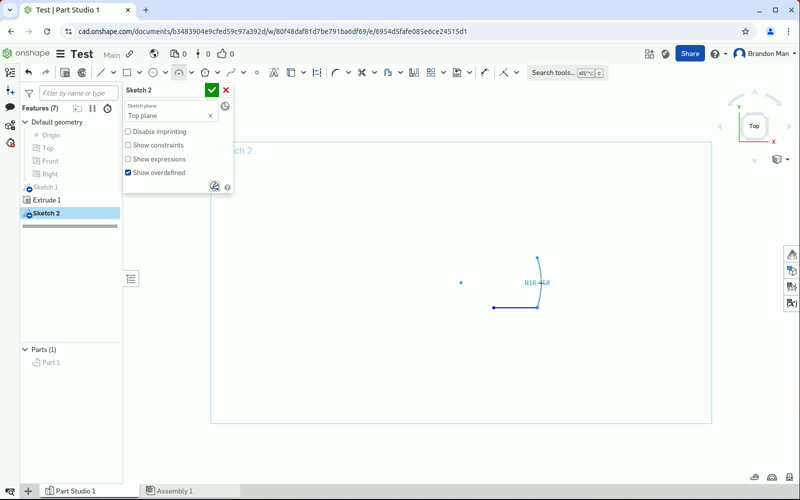
key(esc)
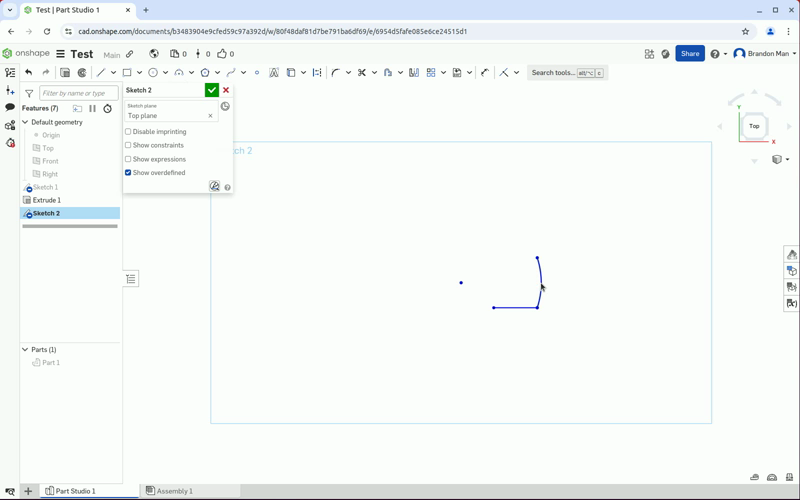
key(l)
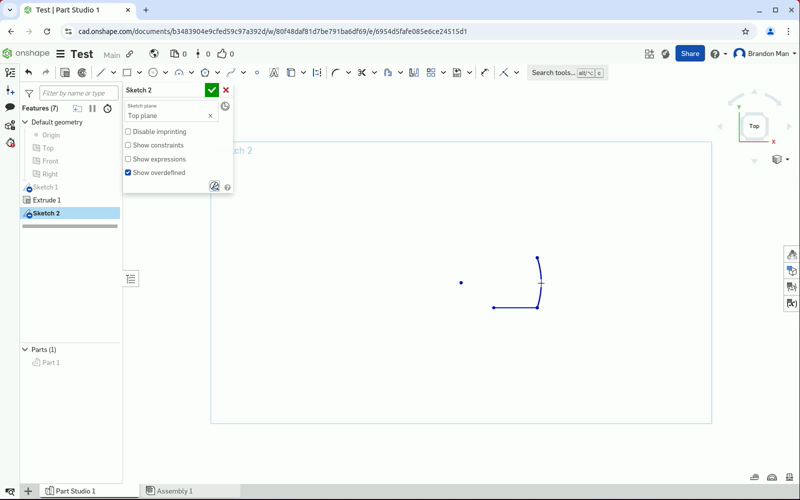
mouse_move(537, 257)
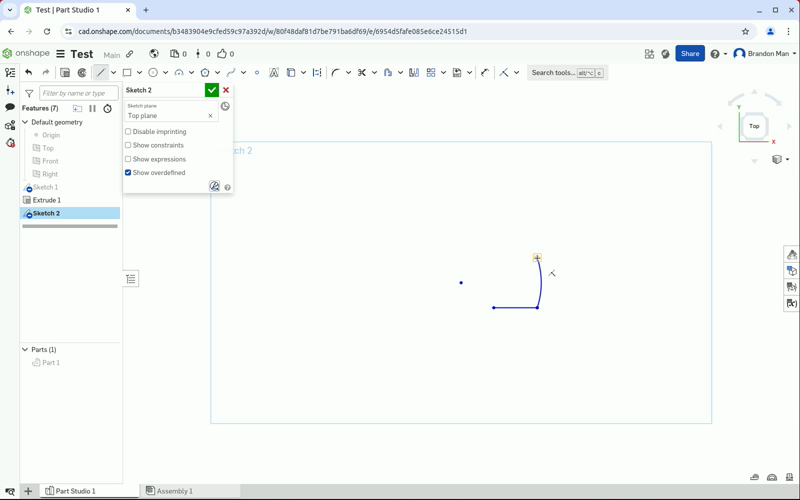
click(537, 257)
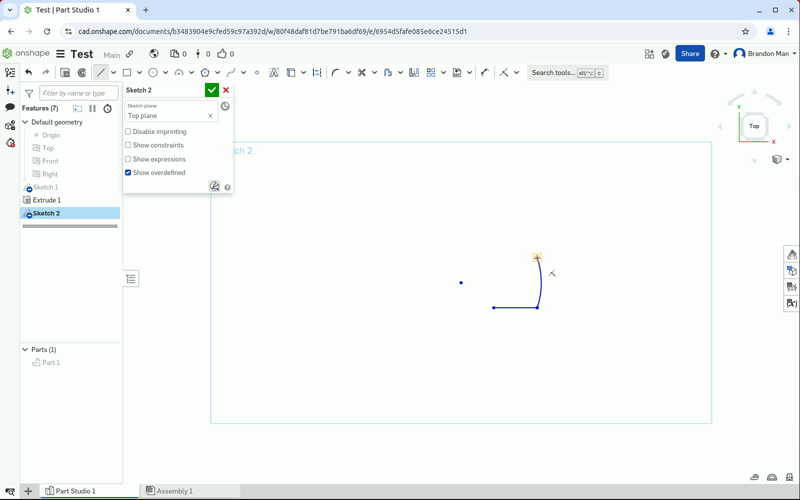
key_down(shift)
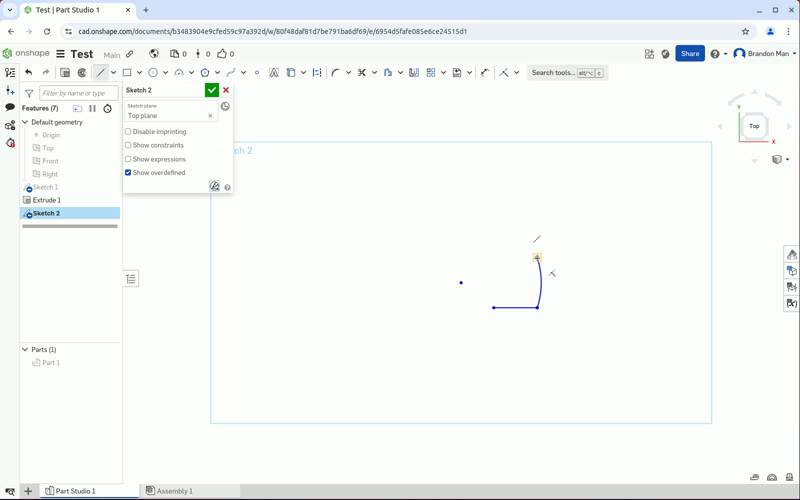
mouse_move(567, 257)
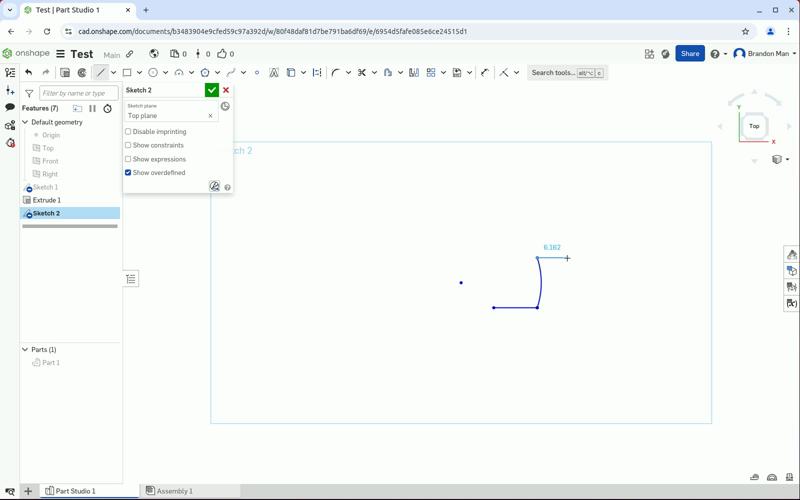
mouse_move(493, 257)
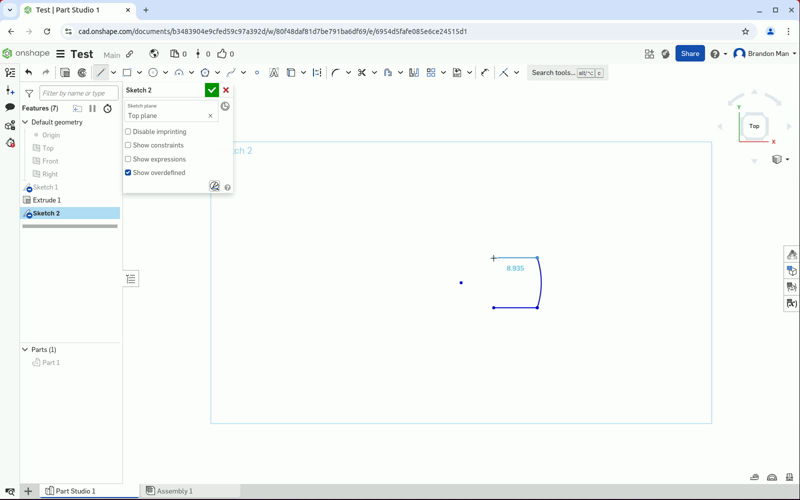
click(493, 257)
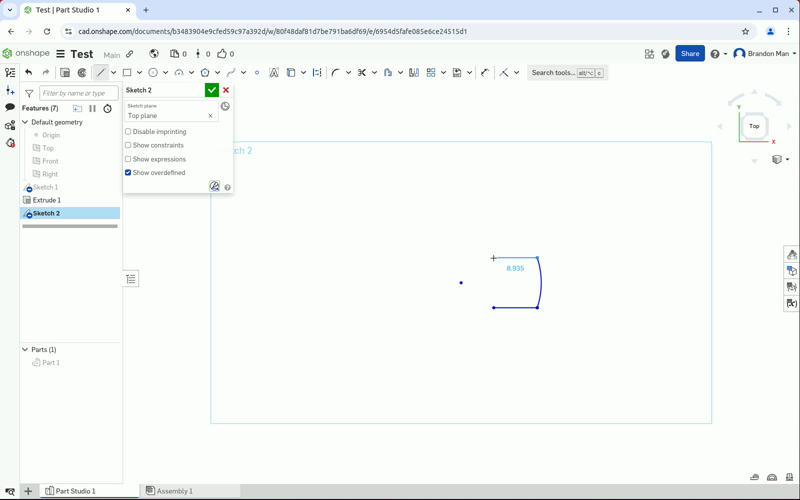
key_up(shift)
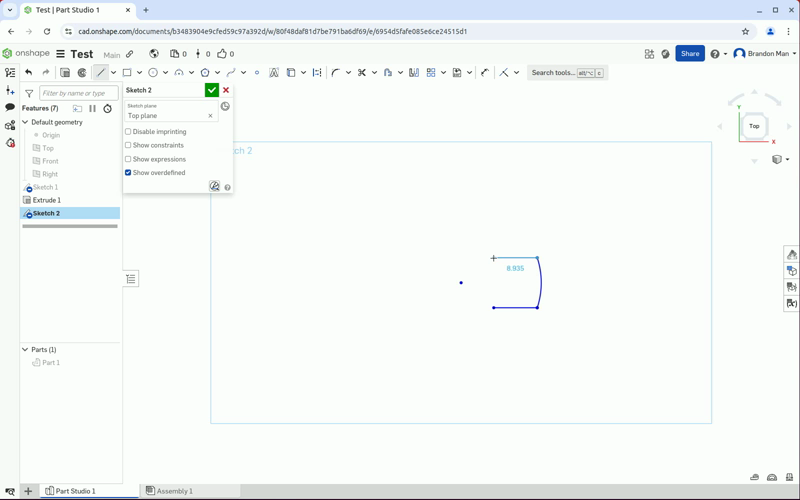
mouse_move(523, 257)
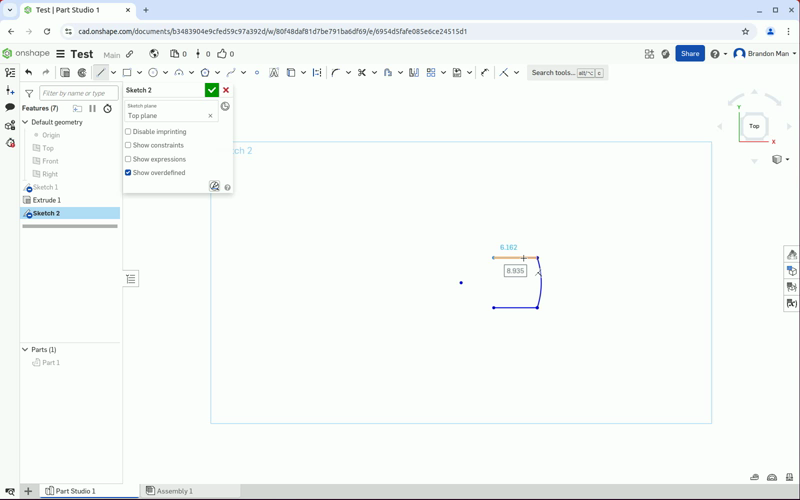
key_down(shift)
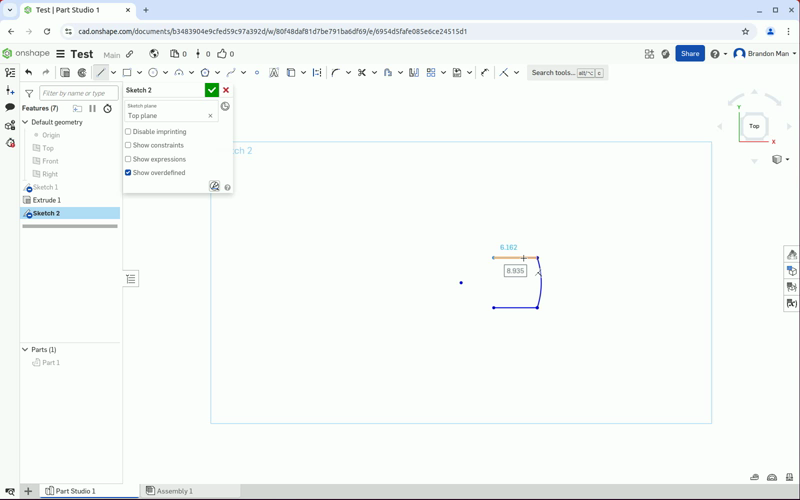
mouse_move(493, 307)
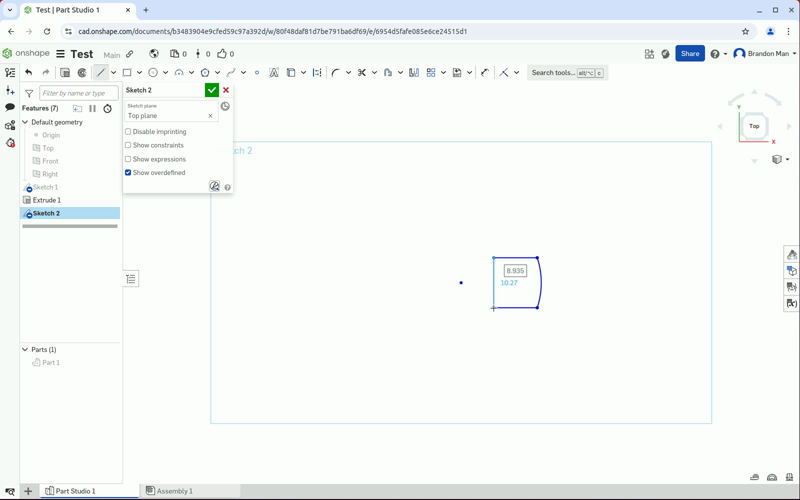
key_up(shift)
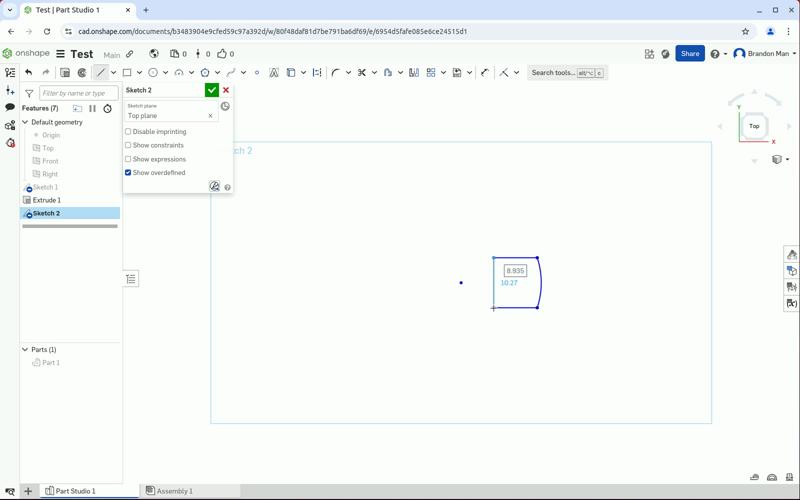
click(493, 307)
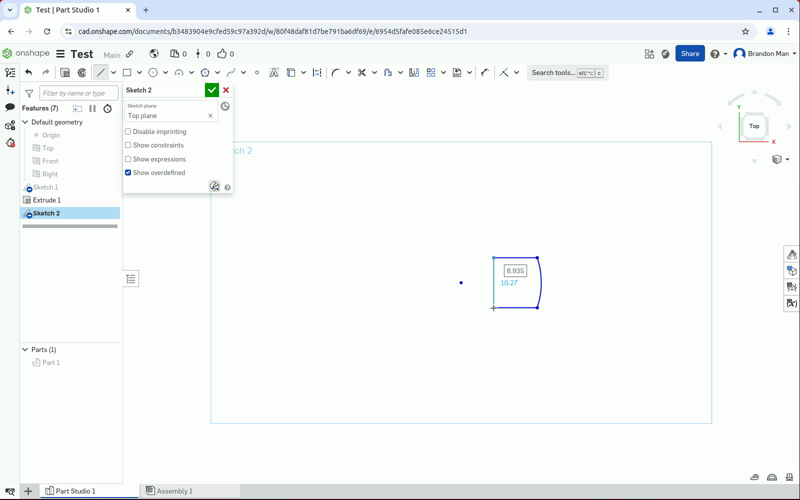
key(esc)
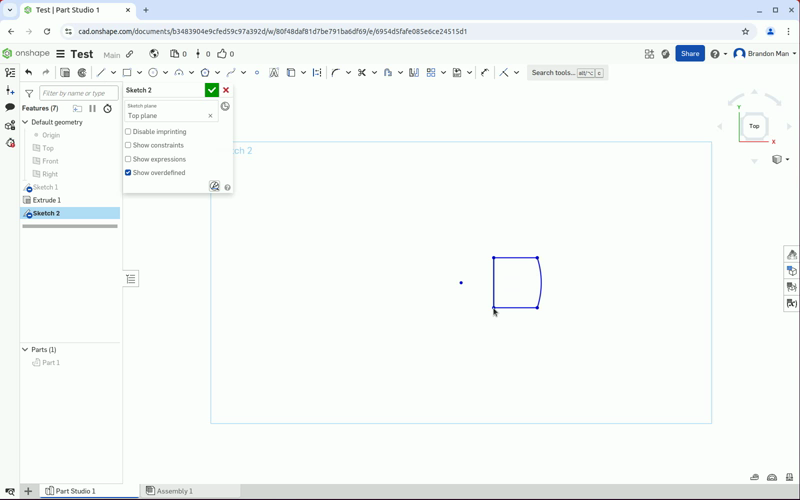
mouse_move(524, 282)
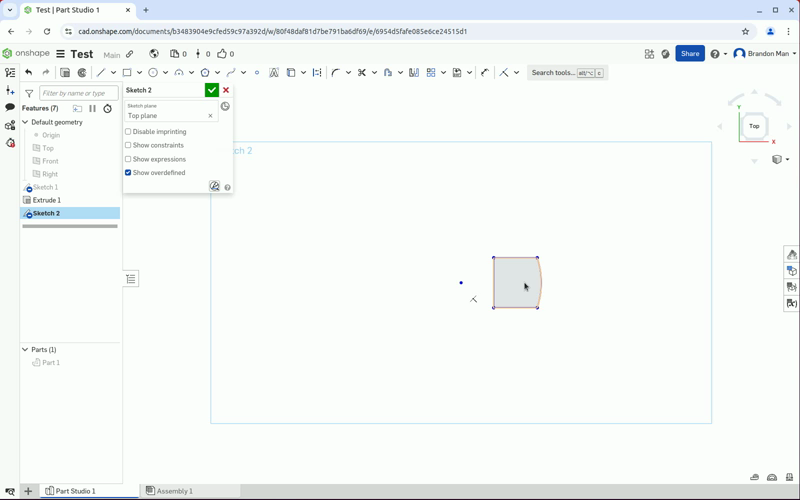
click(524, 282)
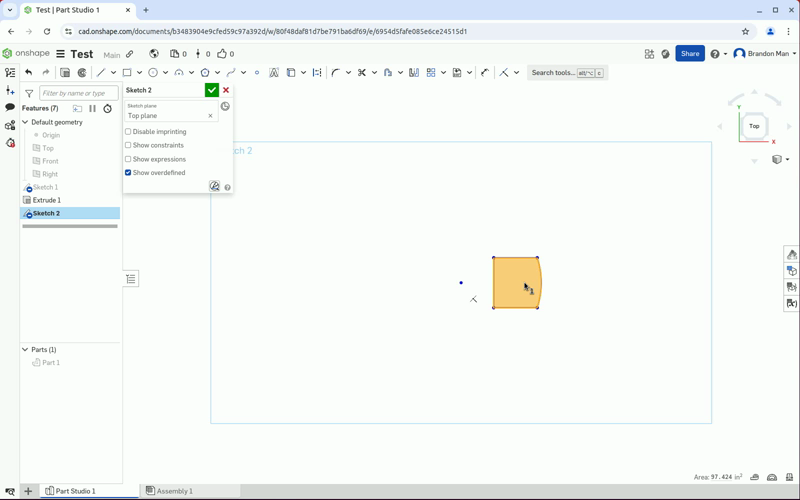
mouse_move(73, 352)
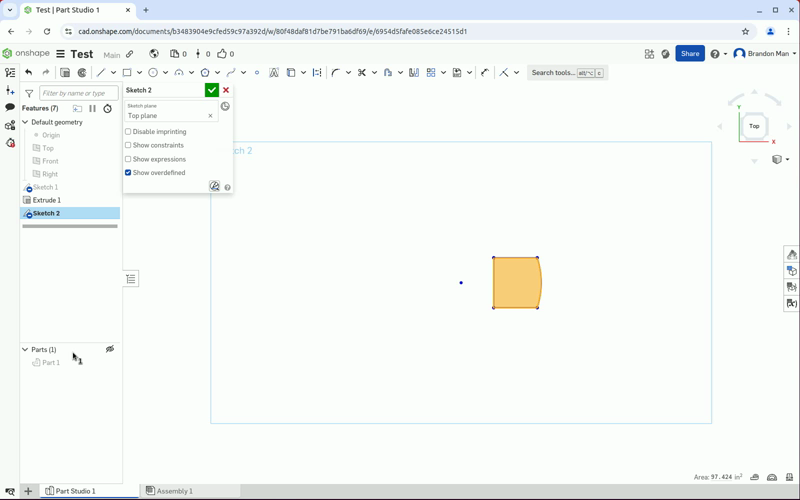
key(shift+y)
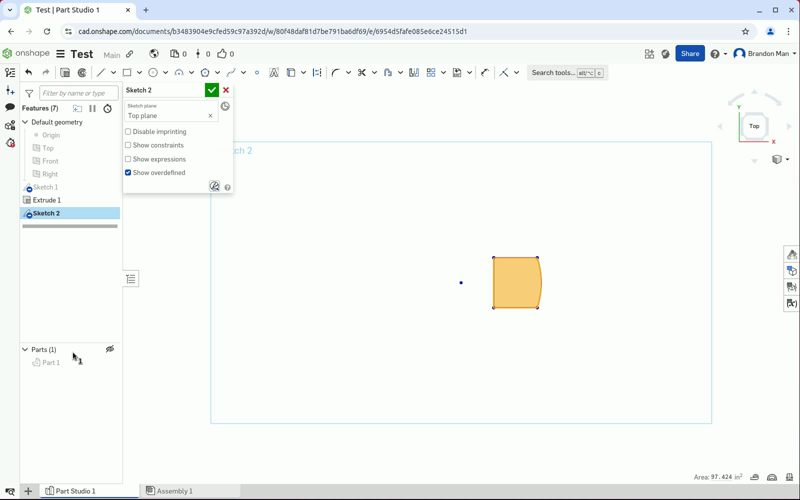
key(shift+e)
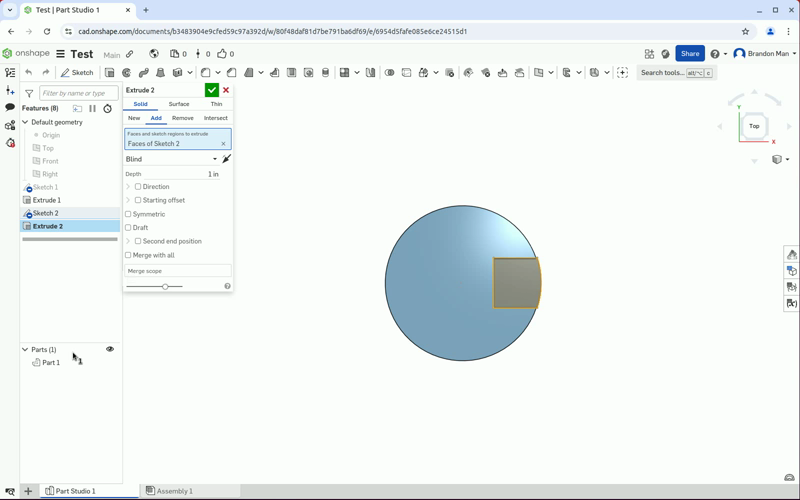
mouse_move(143, 106)
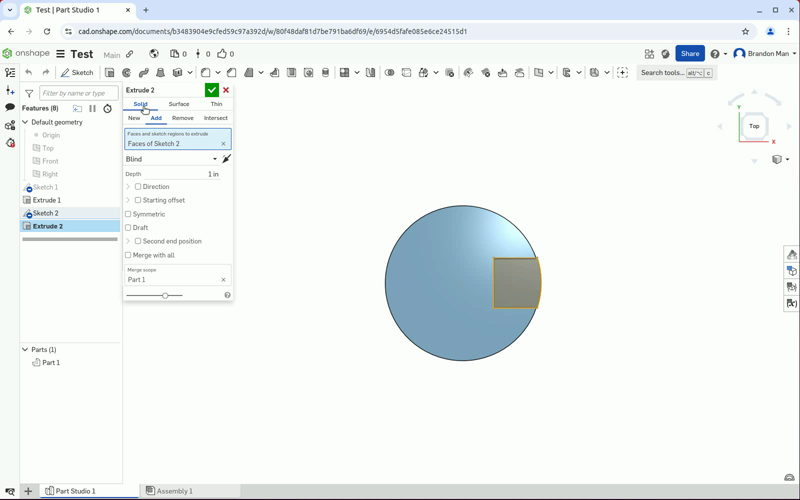
click(143, 106)
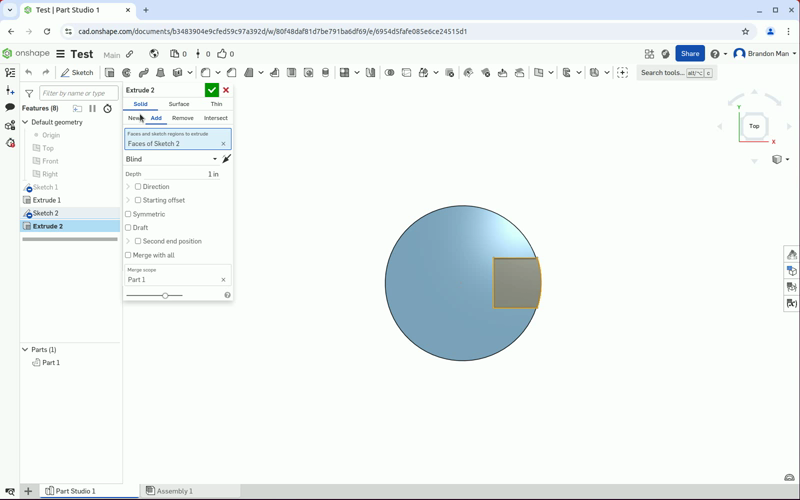
mouse_move(137, 120)
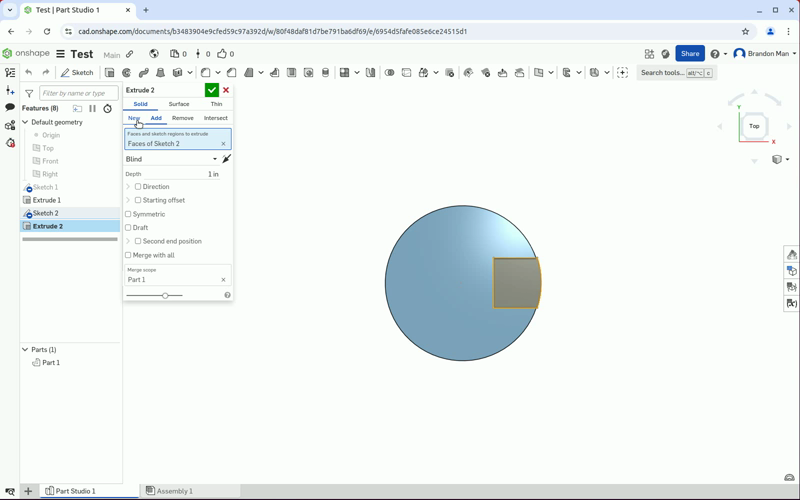
click(137, 120)
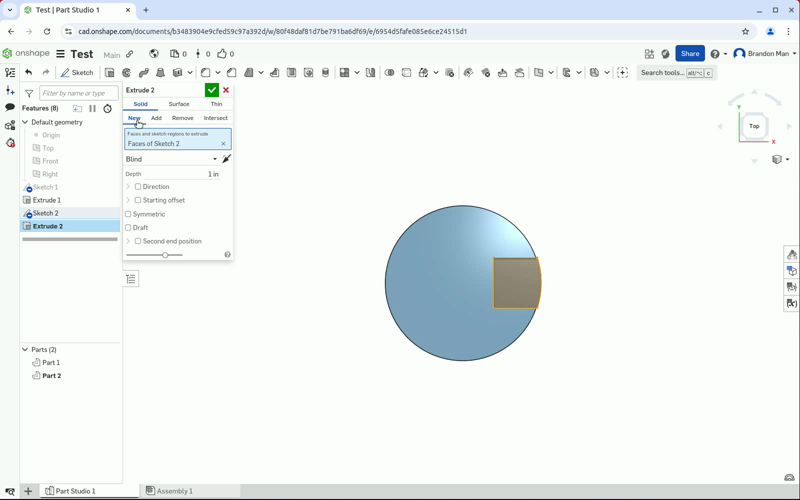
key(tab, 4)
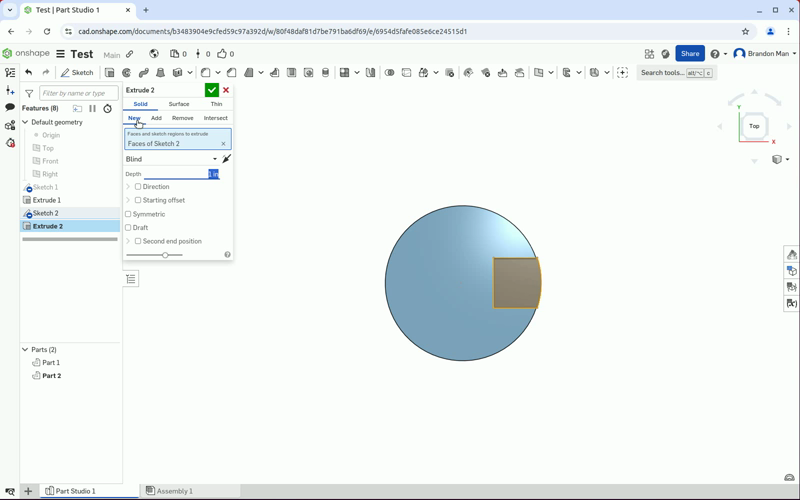
text(13.239)
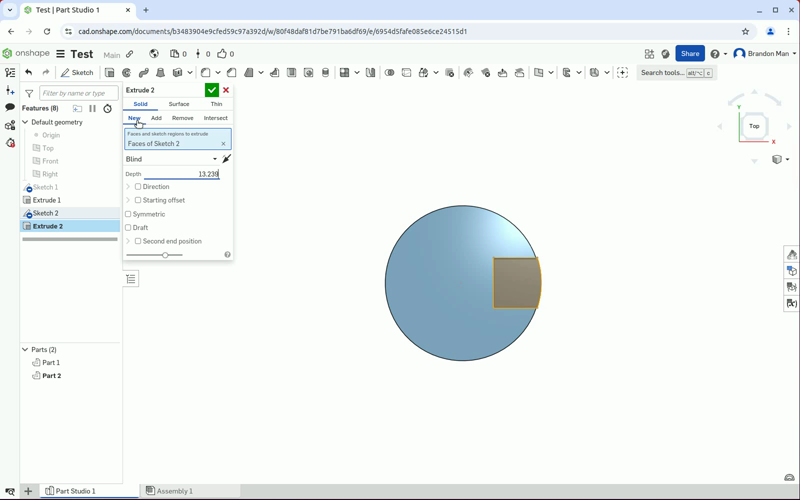
key(enter)
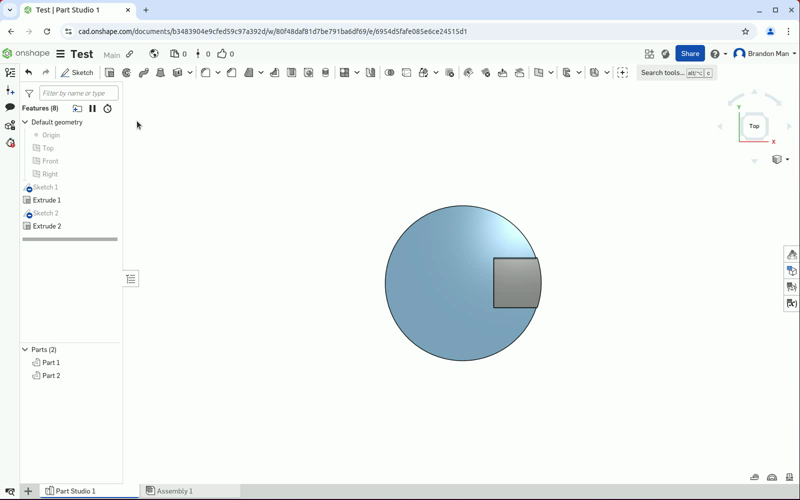
key(shift+h)
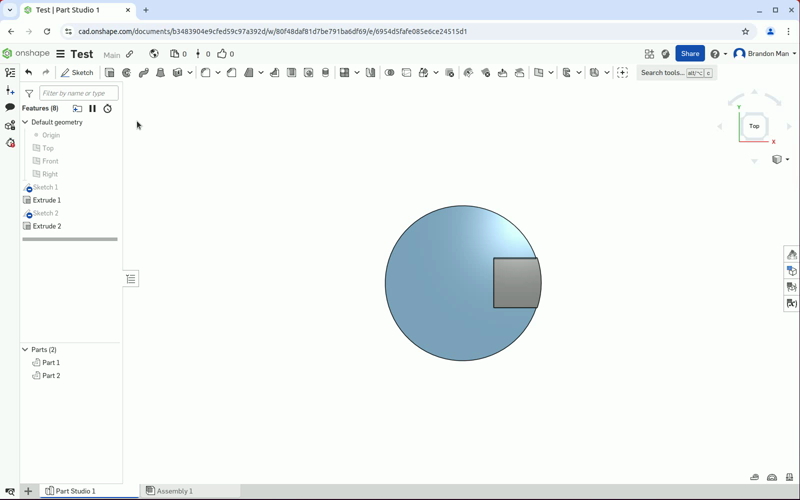
key(shift+h)
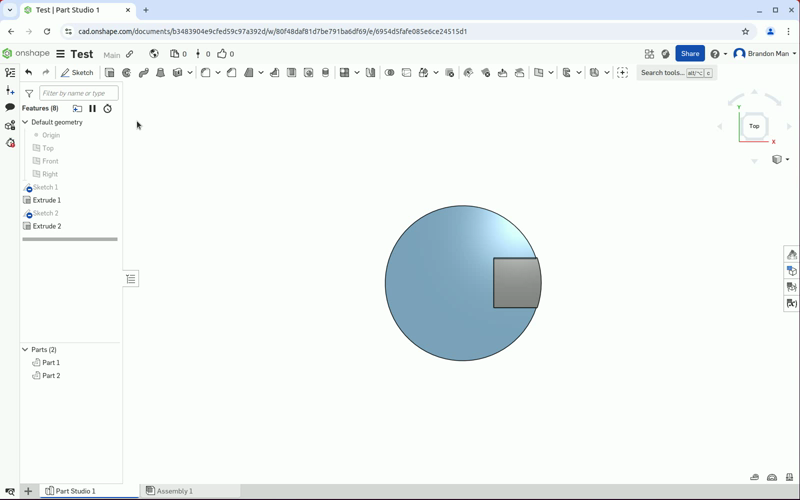
mouse_move(73, 189)
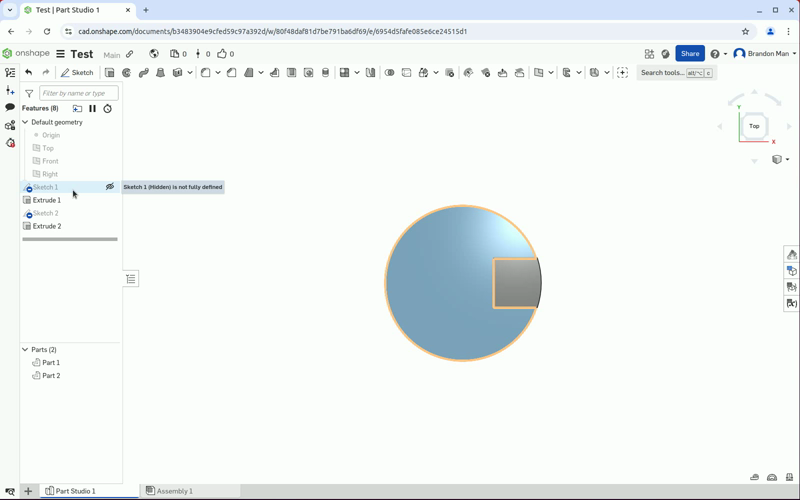
click(73, 189)
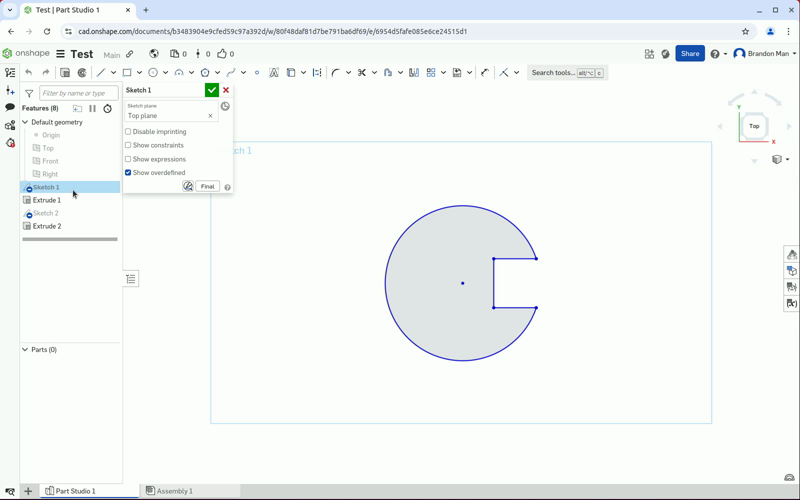
mouse_move(229, 92)
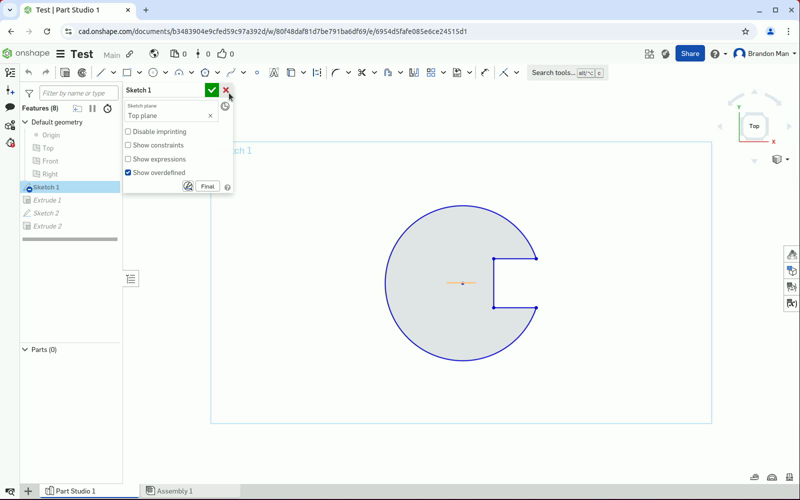
click(229, 92)
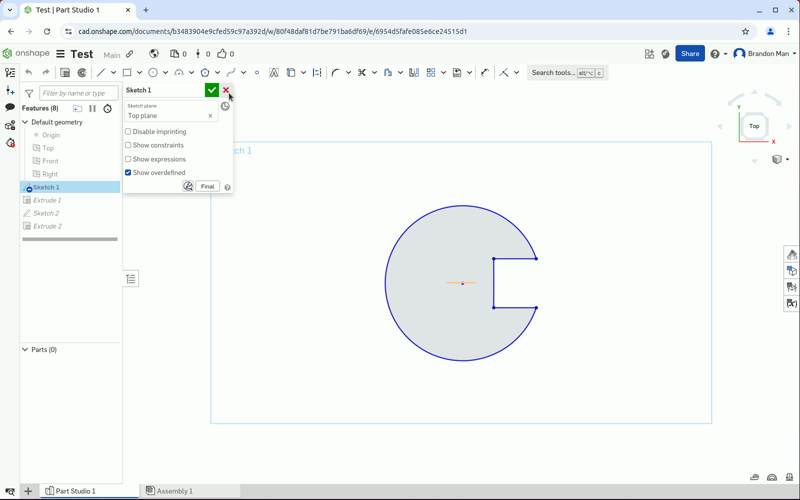
key(shift+s)
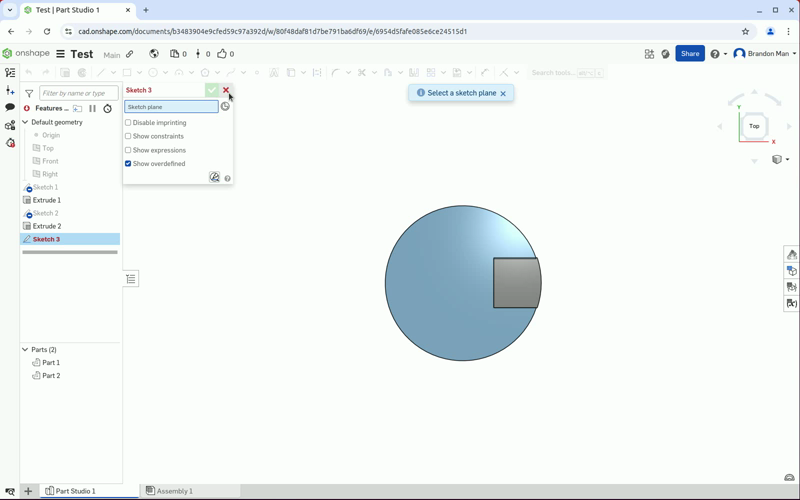
mouse_move(73, 150)
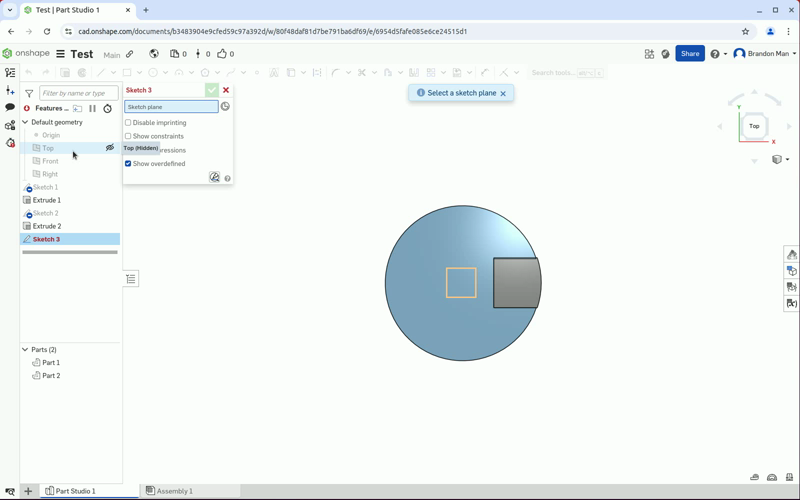
click(73, 150)
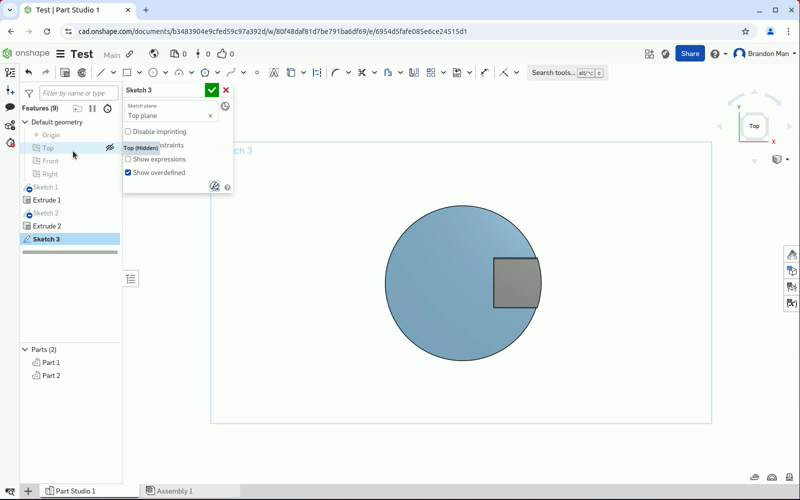
mouse_move(73, 352)
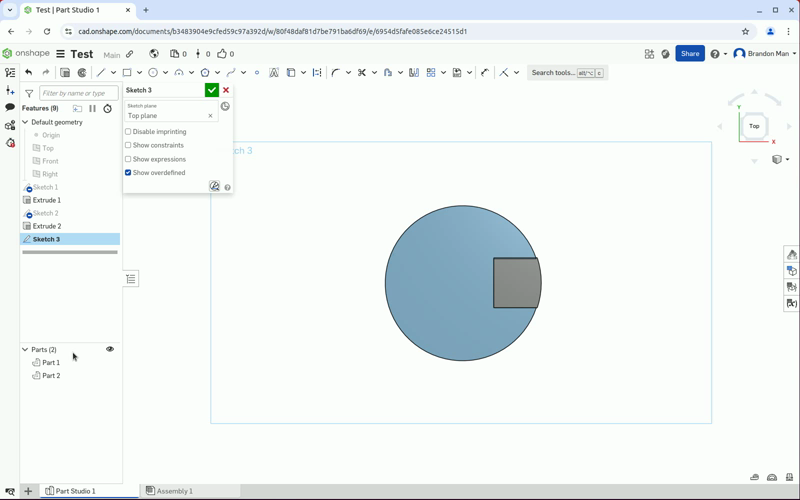
key(y)
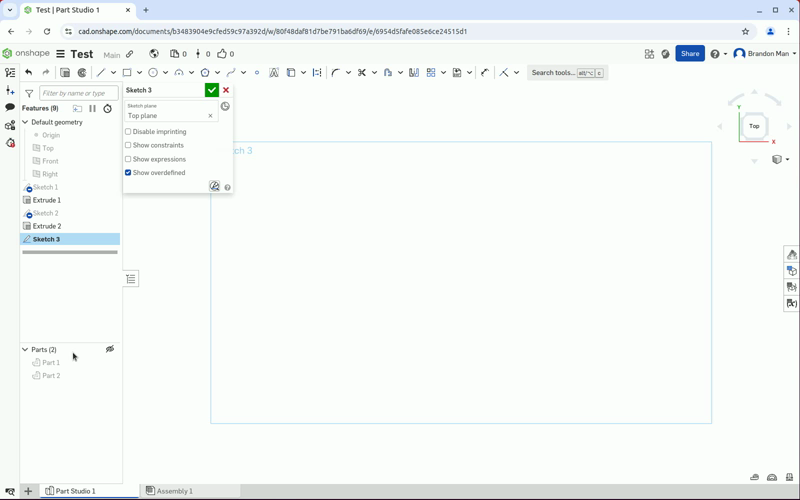
key(l)
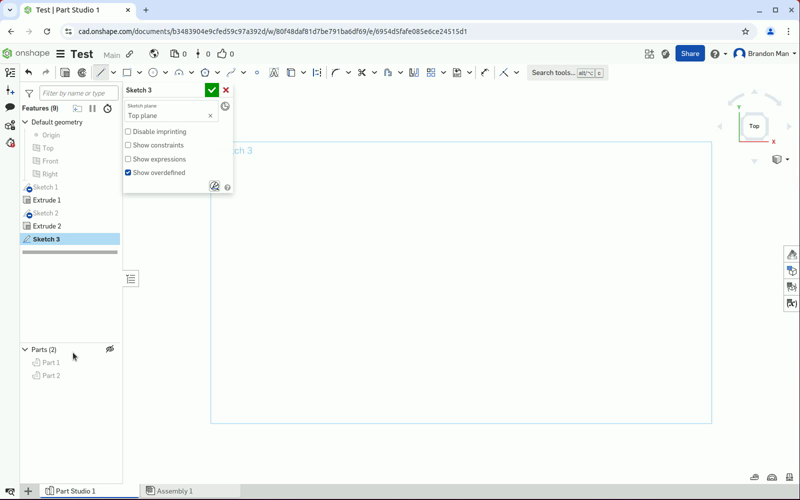
key_down(shift)
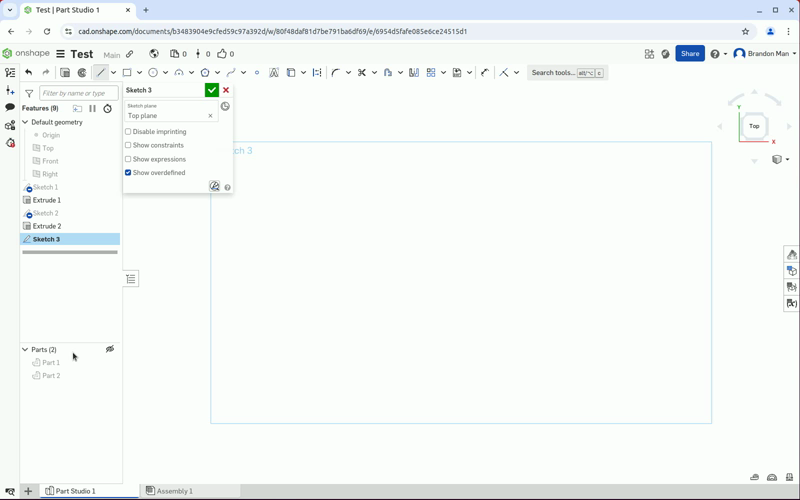
mouse_move(535, 307)
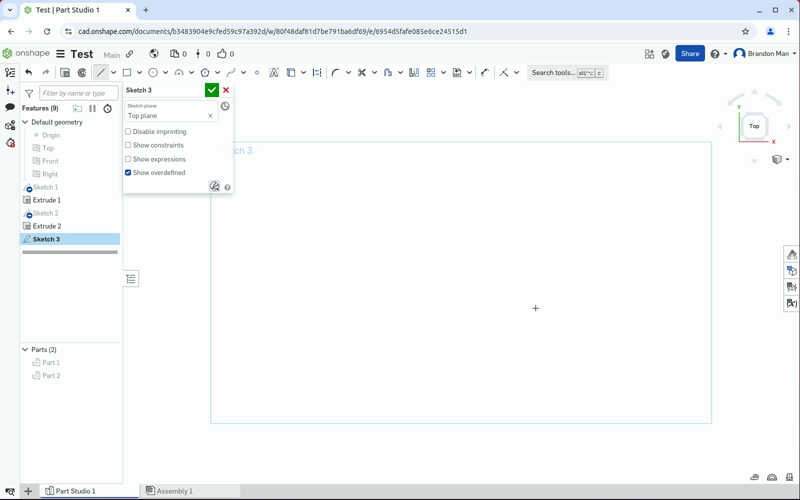
click(535, 307)
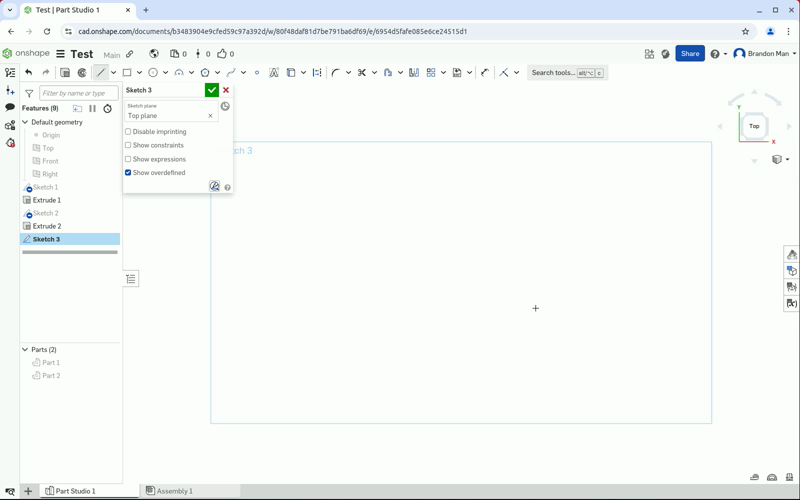
key_up(shift)
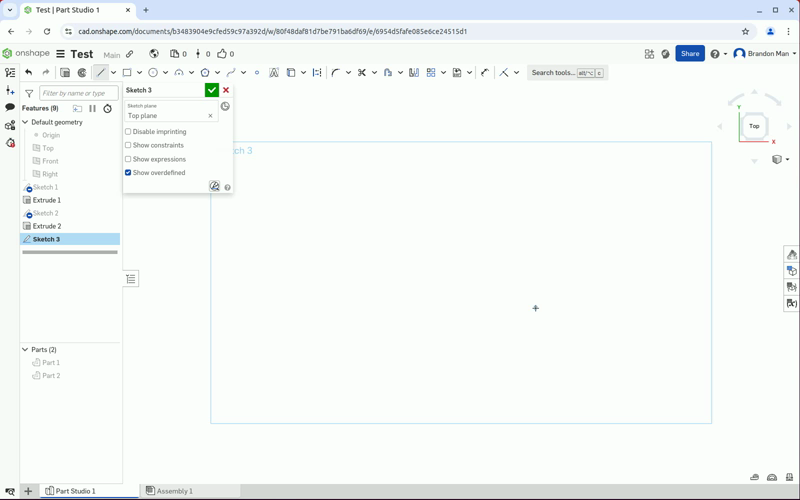
key_down(shift)
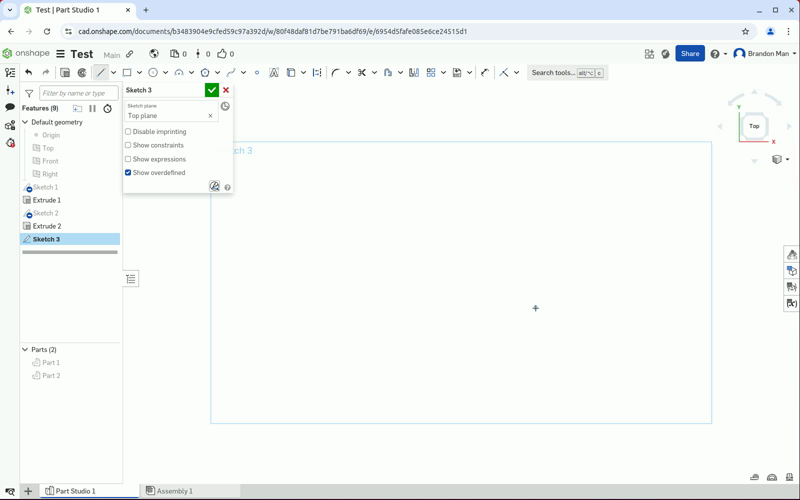
mouse_move(565, 307)
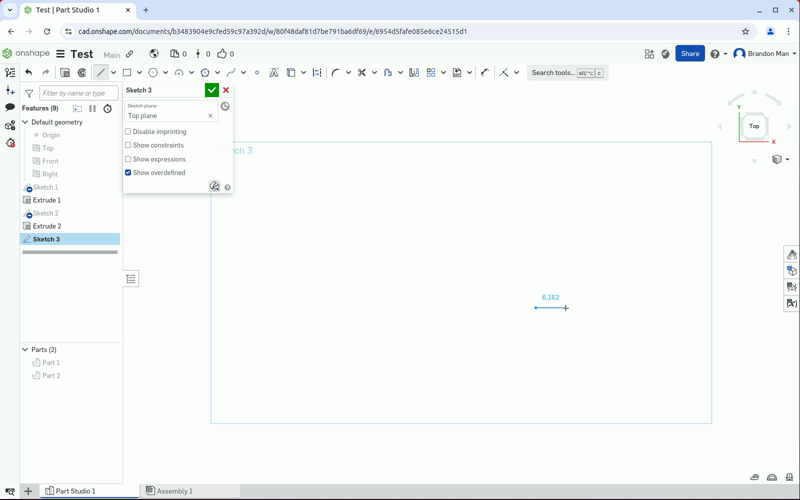
mouse_move(573, 307)
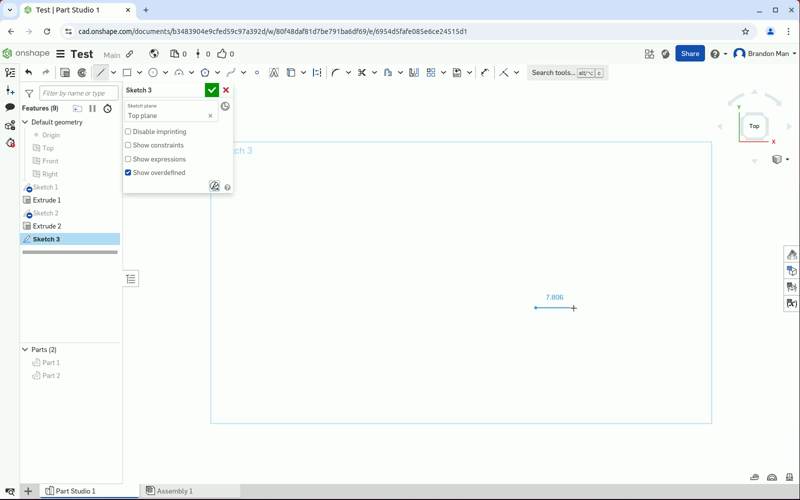
click(573, 307)
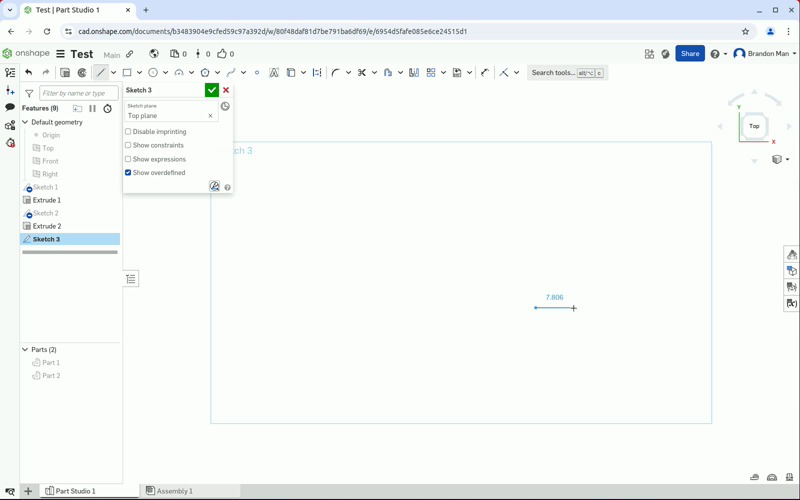
key_up(shift)
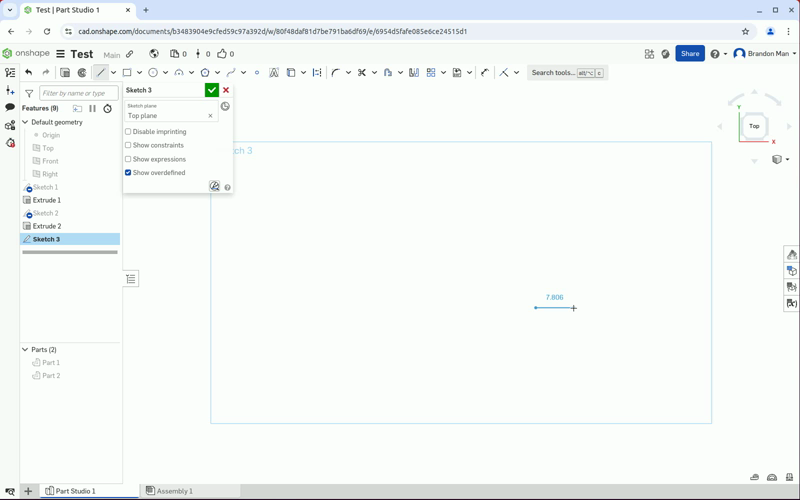
key_down(shift)
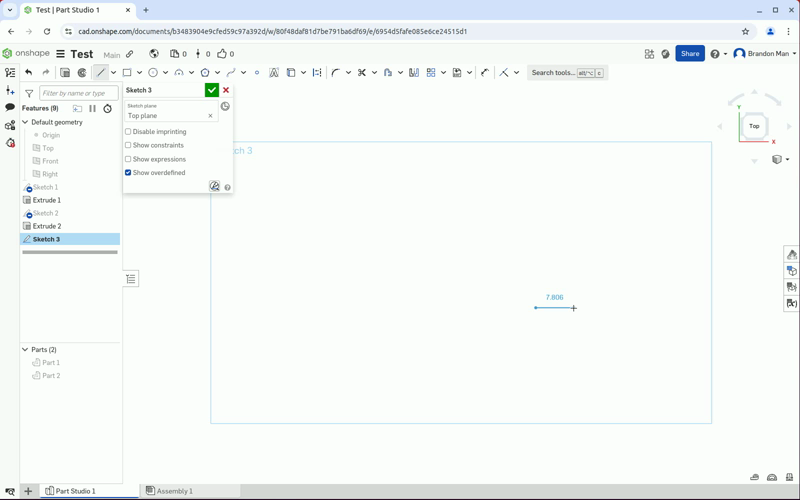
mouse_move(589, 307)
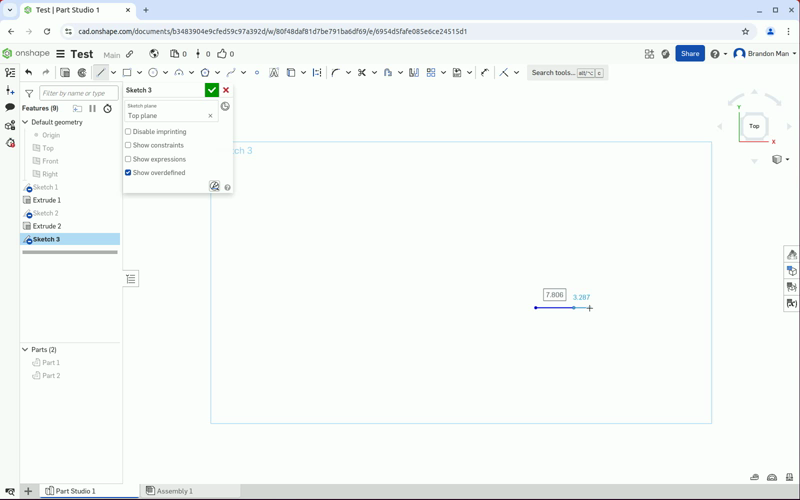
mouse_move(573, 257)
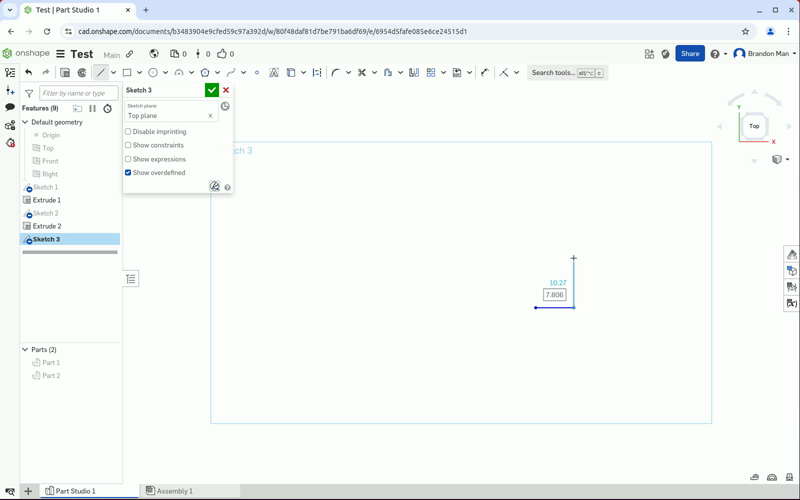
click(573, 257)
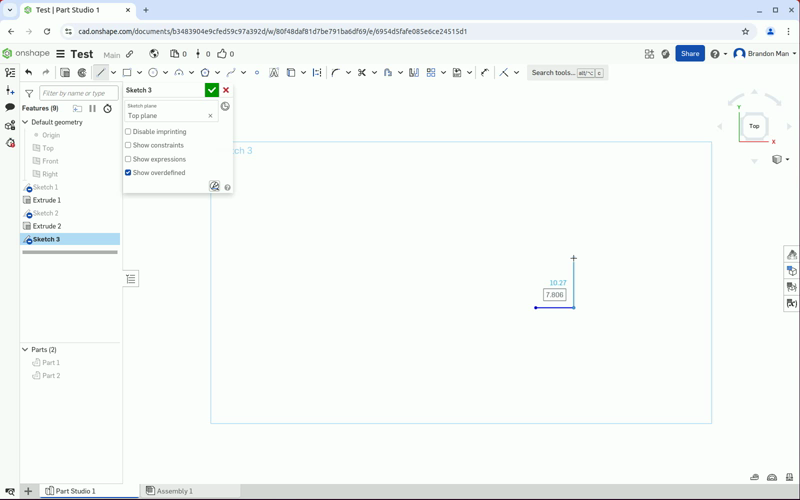
key_up(shift)
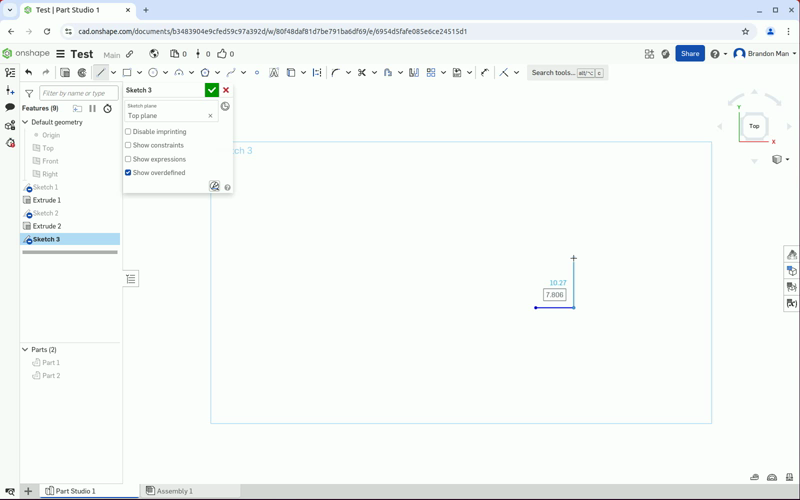
key_down(shift)
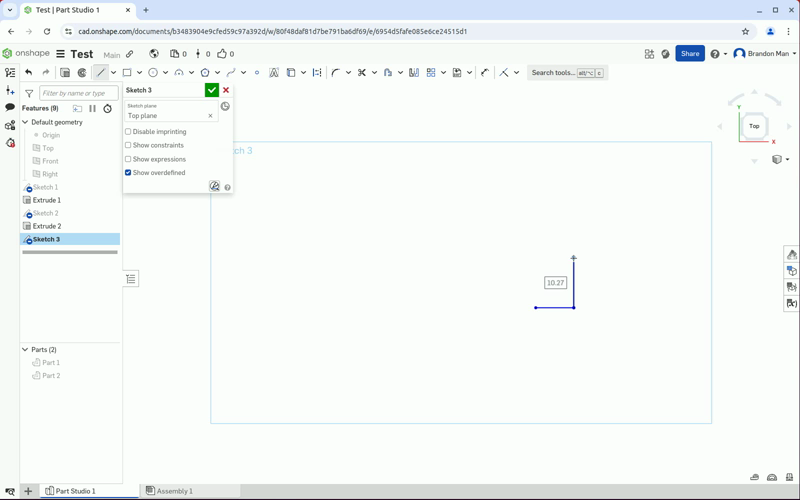
mouse_move(589, 257)
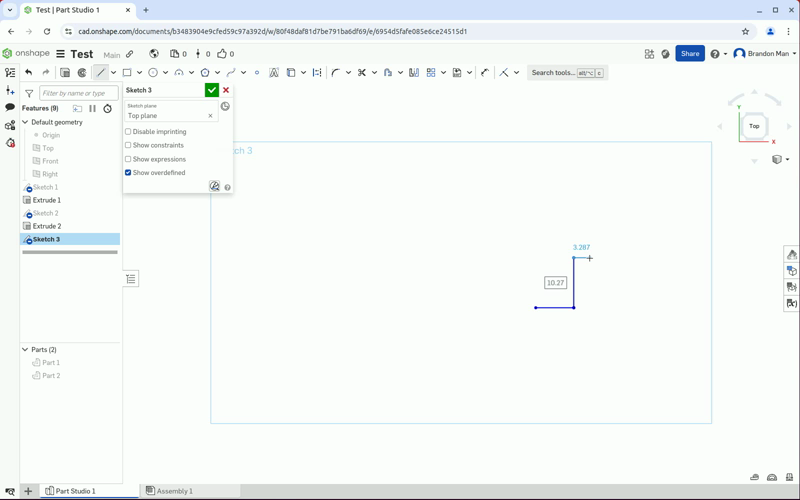
mouse_move(535, 257)
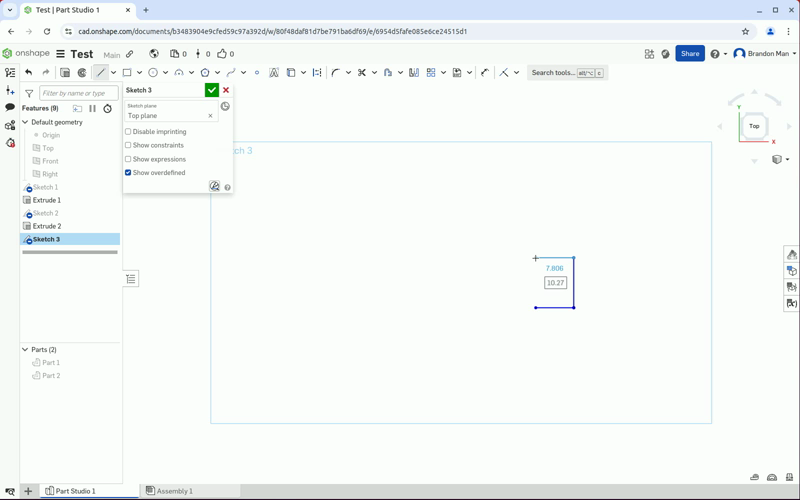
click(535, 257)
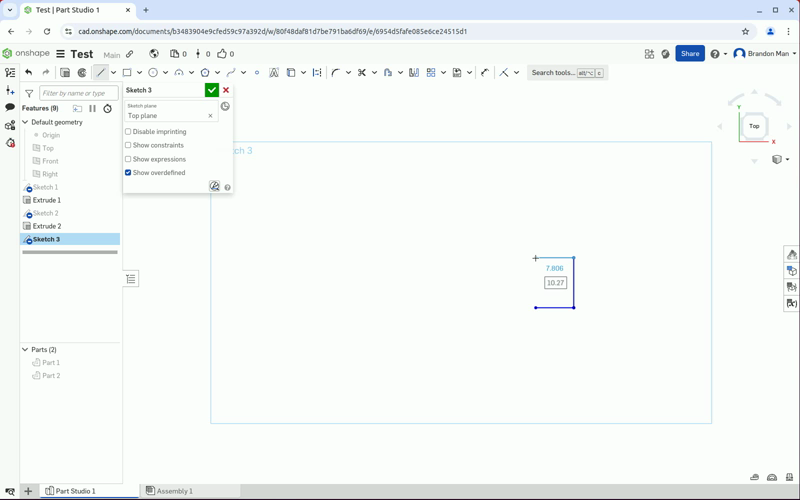
key_up(shift)
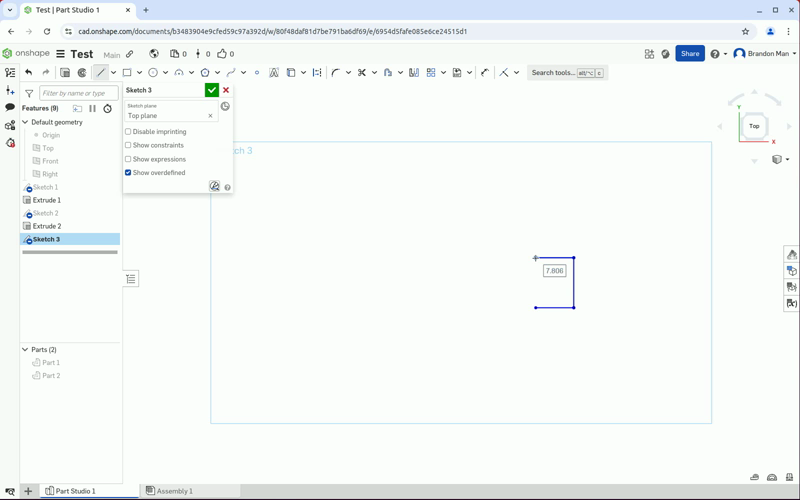
key(esc)
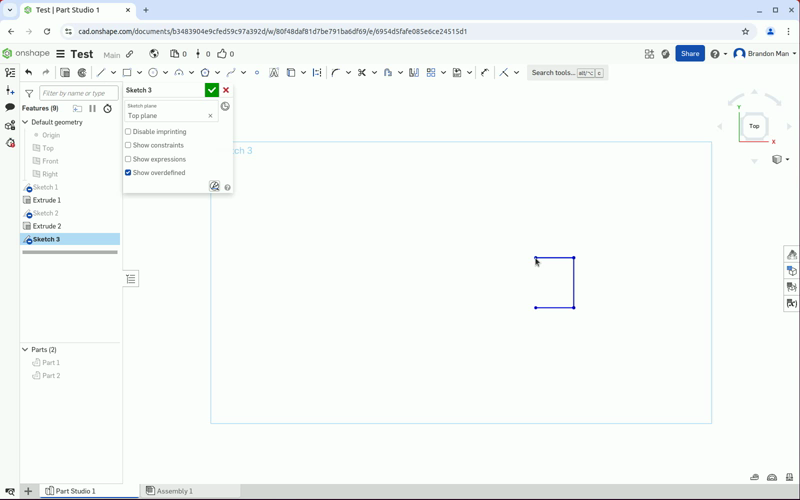
key(a)
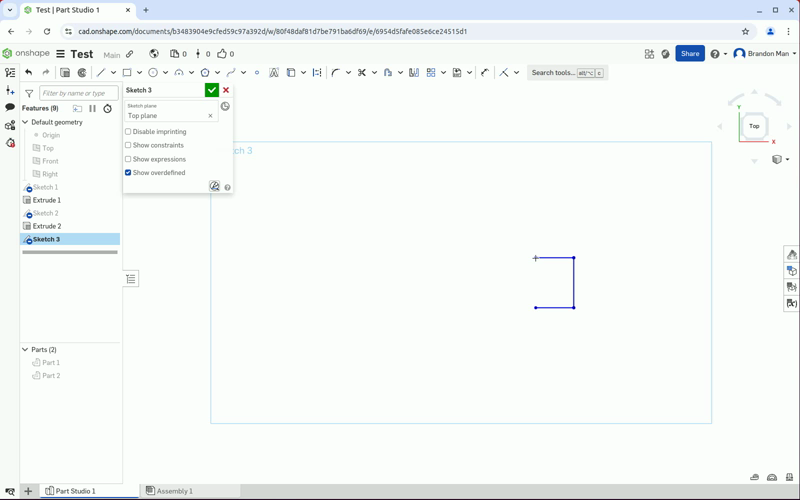
mouse_move(535, 257)
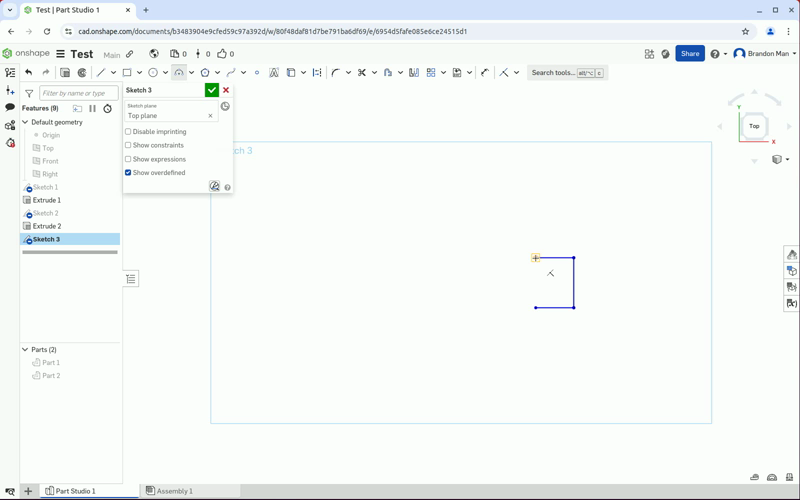
click(535, 257)
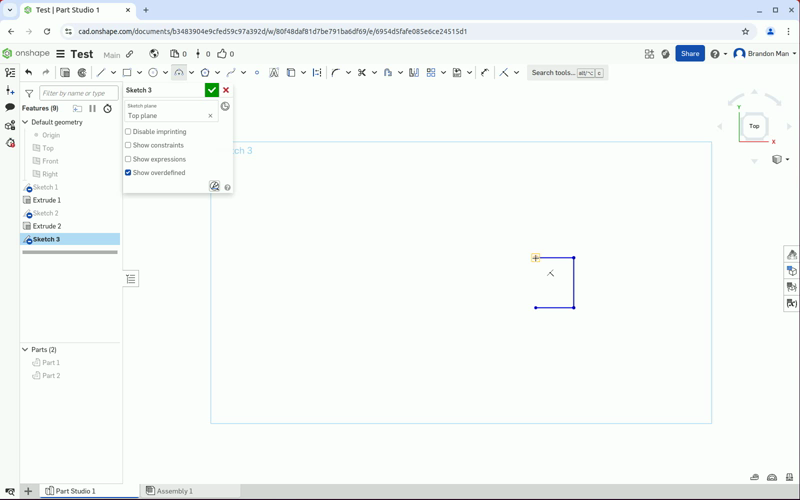
mouse_move(535, 307)
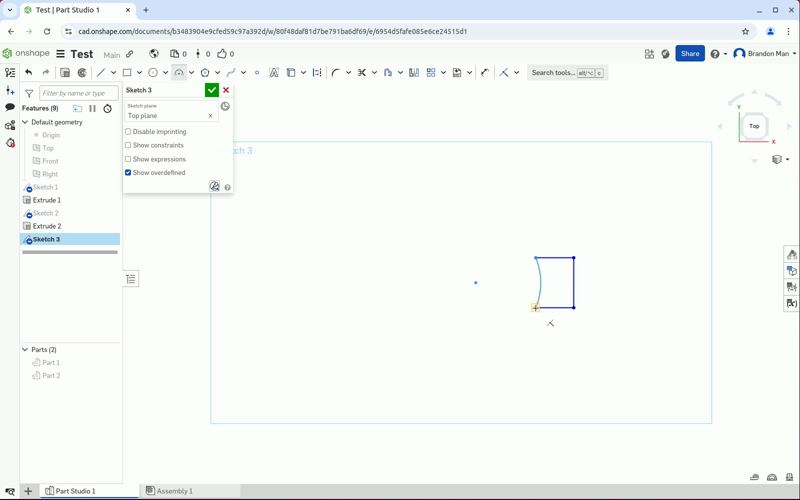
click(535, 307)
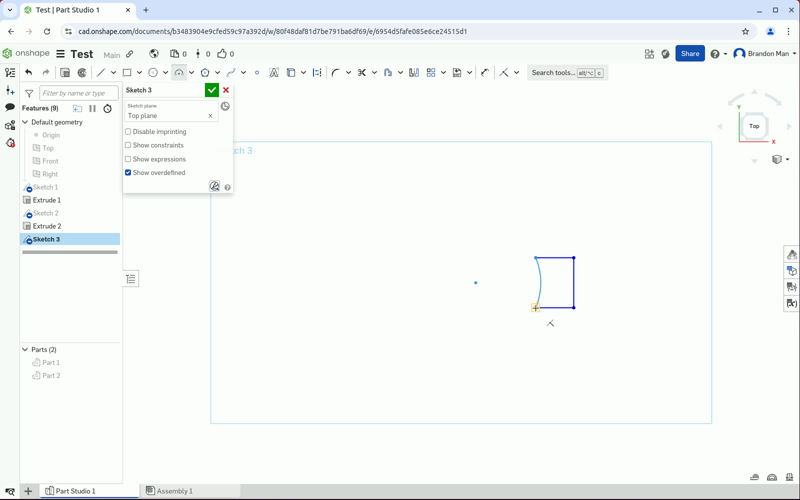
key_down(shift)
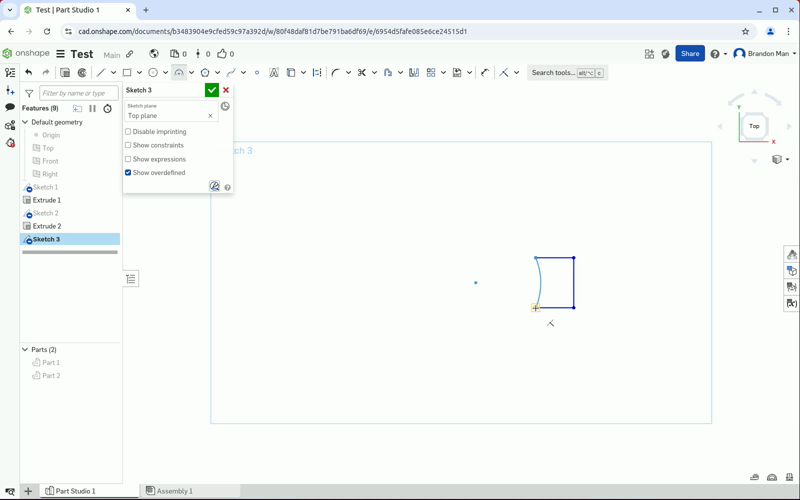
mouse_move(539, 282)
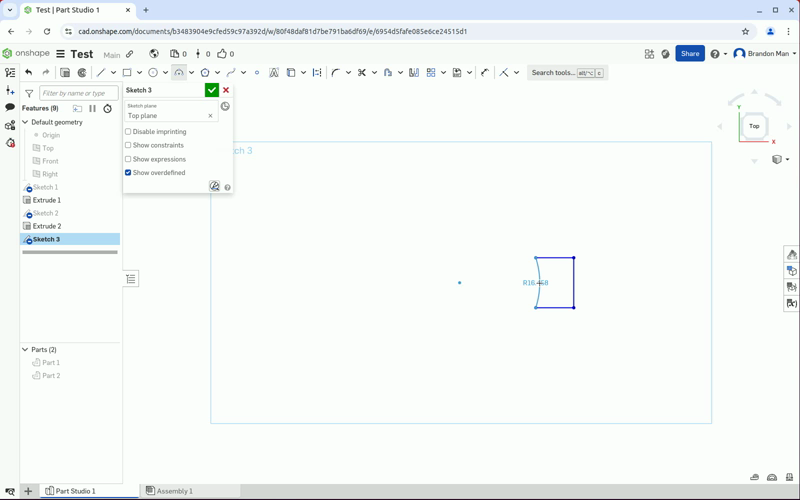
click(539, 282)
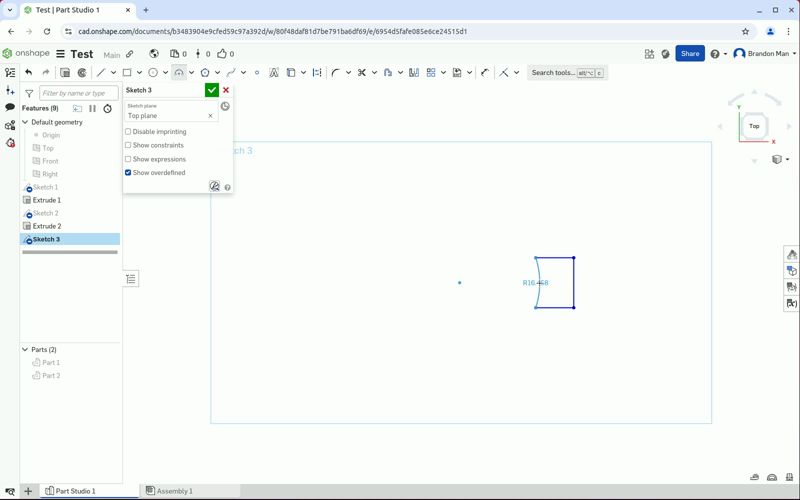
key_up(shift)
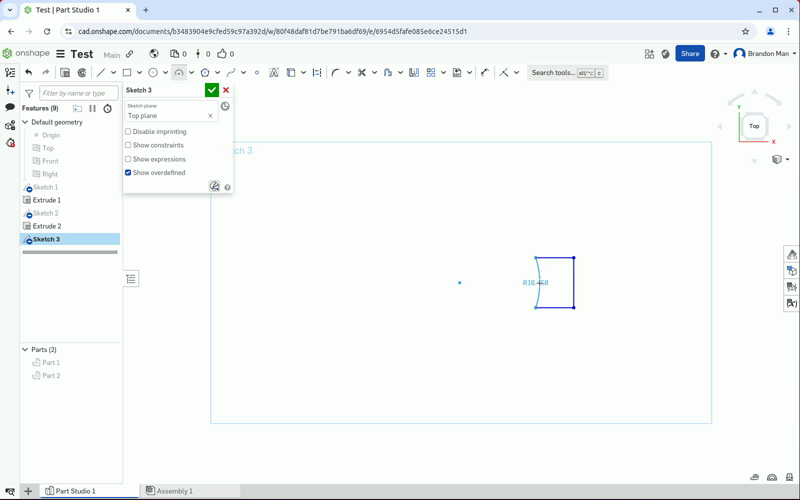
key(esc)
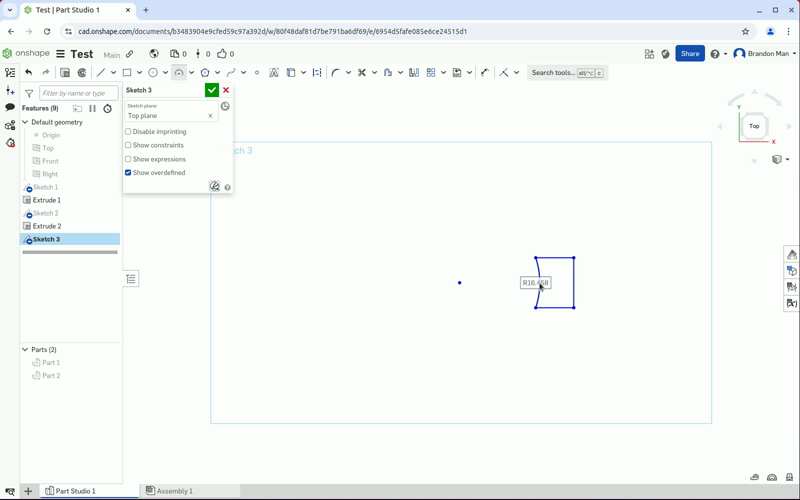
mouse_move(539, 305)
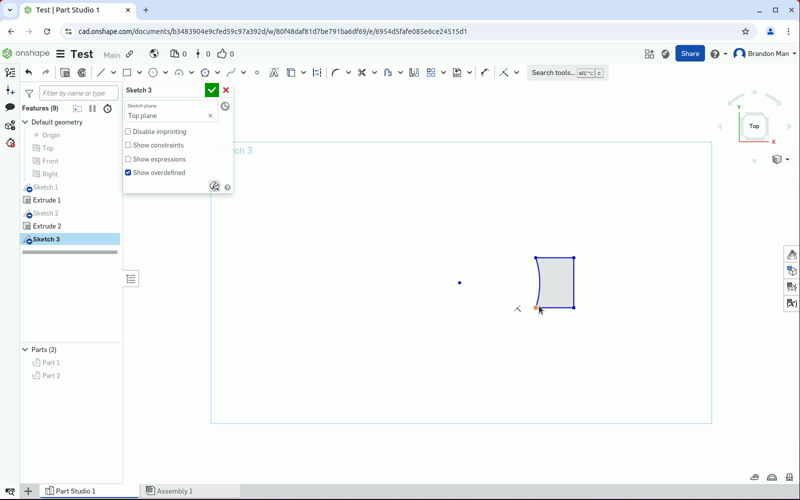
scroll(6)
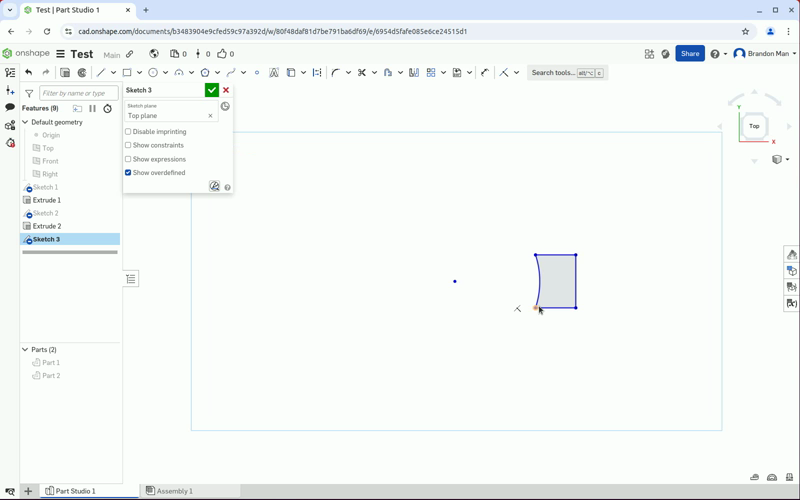
scroll(6)
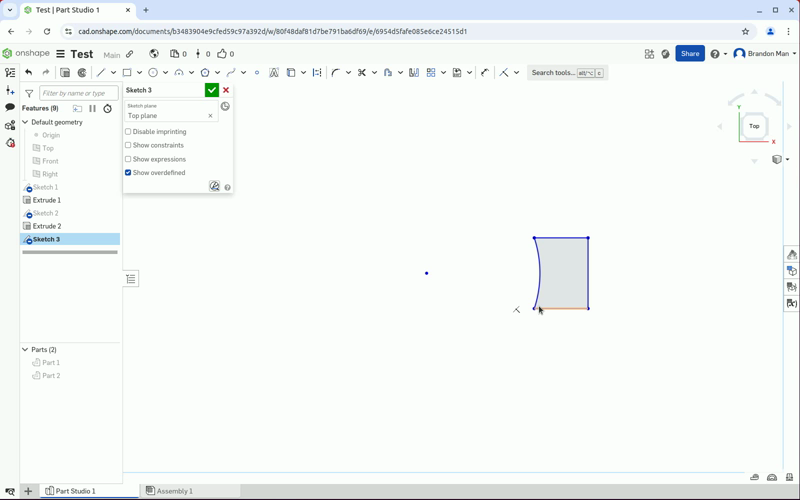
scroll(6)
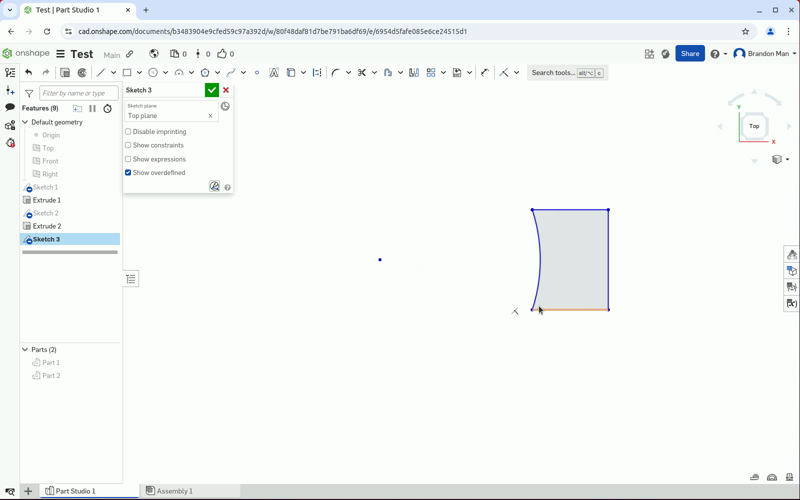
scroll(6)
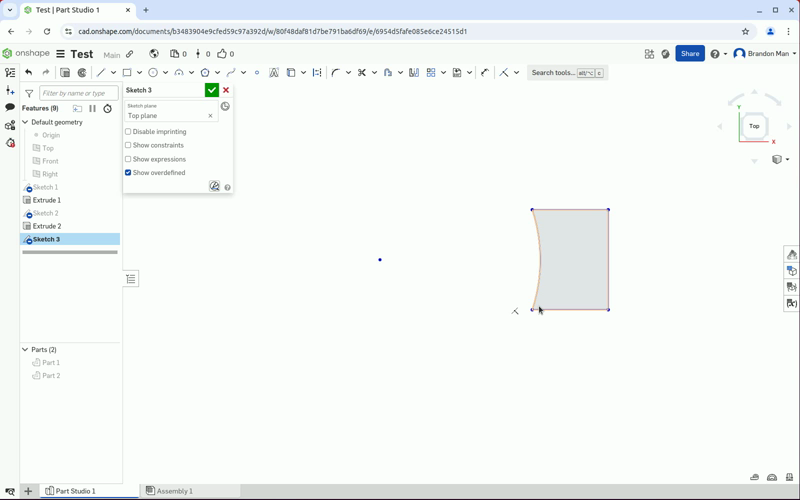
scroll(6)
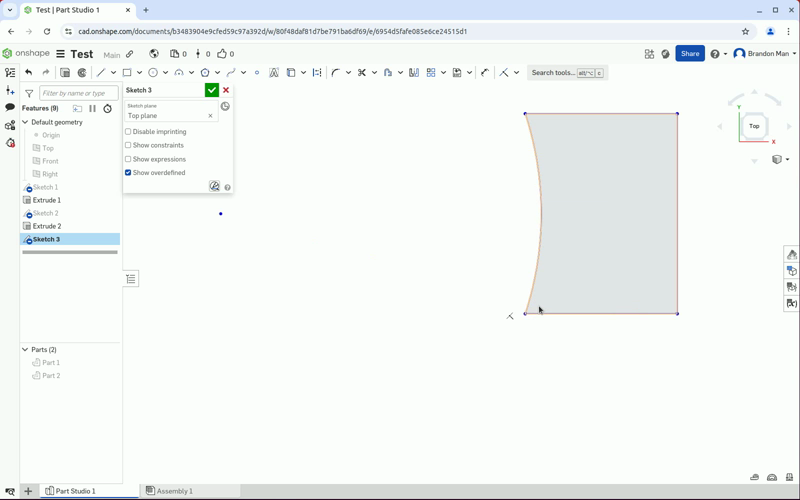
scroll(6)
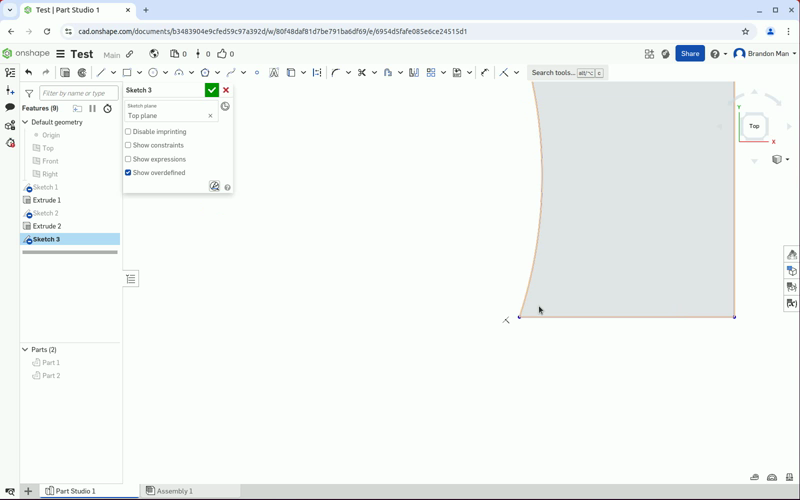
scroll(6)
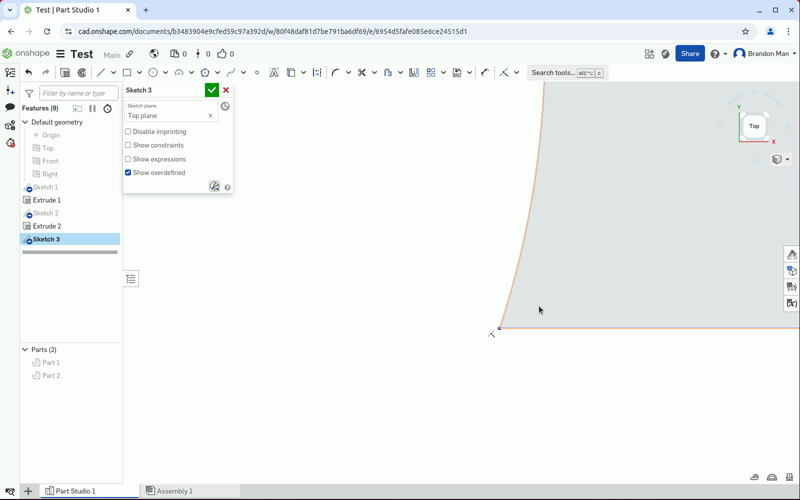
click(539, 305)
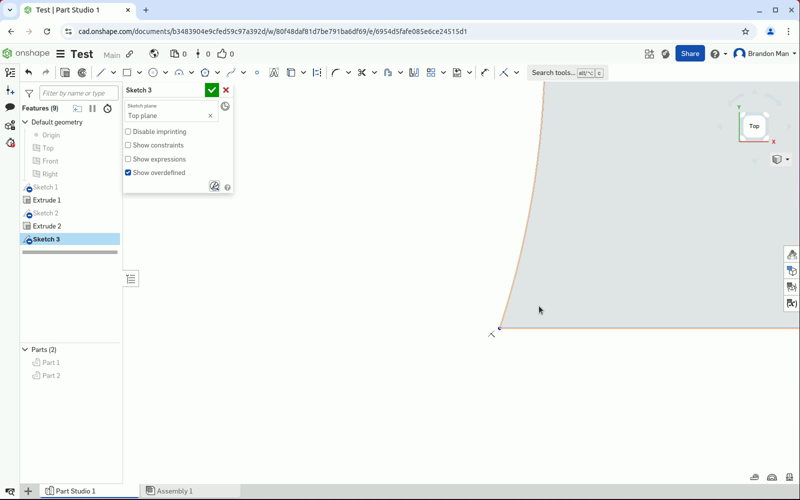
scroll(-6)
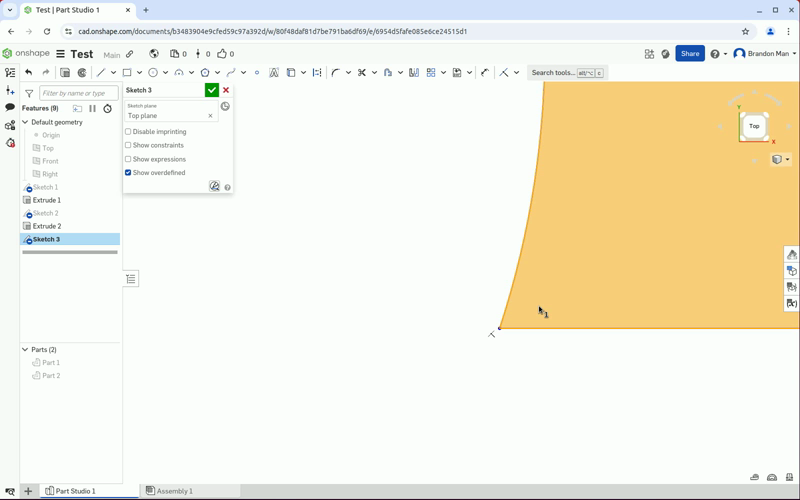
scroll(-6)
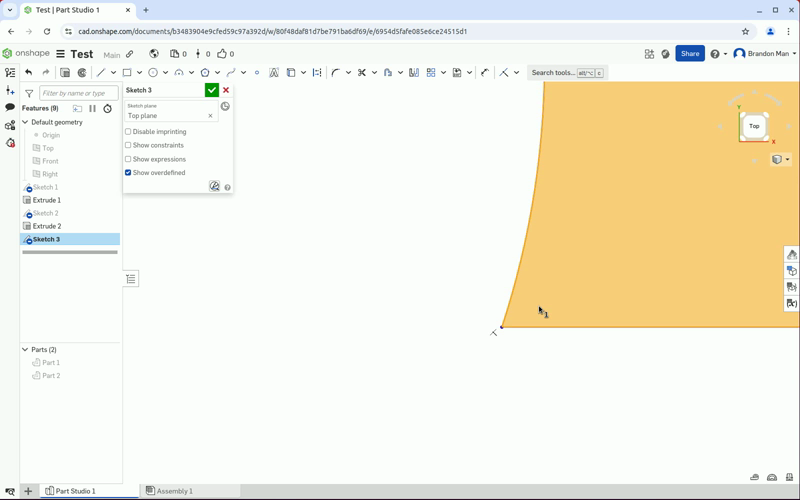
scroll(-6)
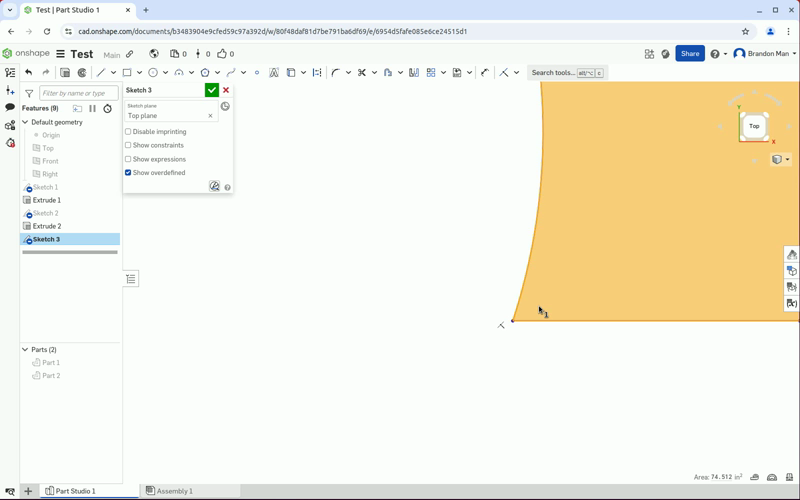
scroll(-6)
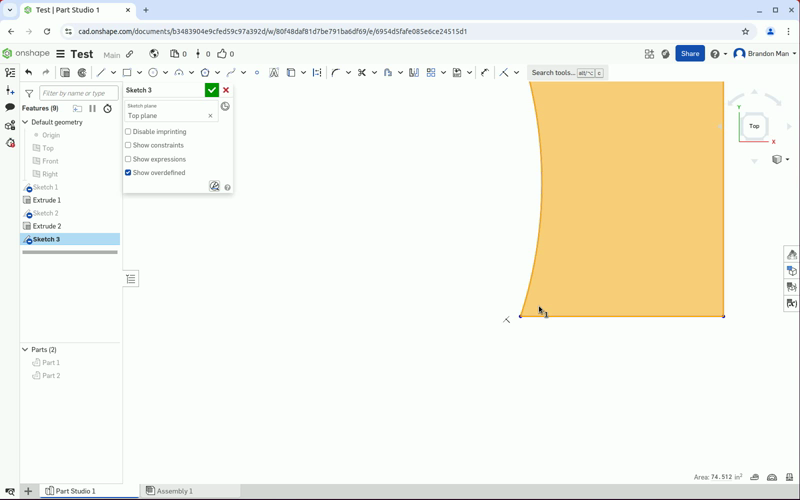
scroll(-6)
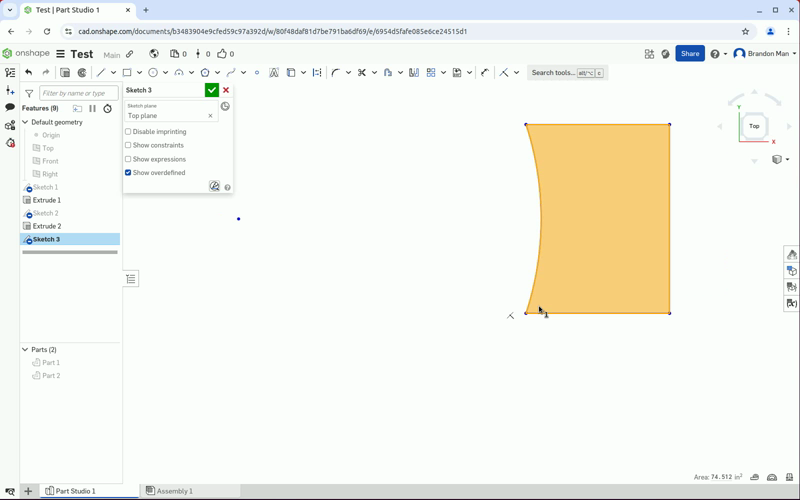
scroll(-6)
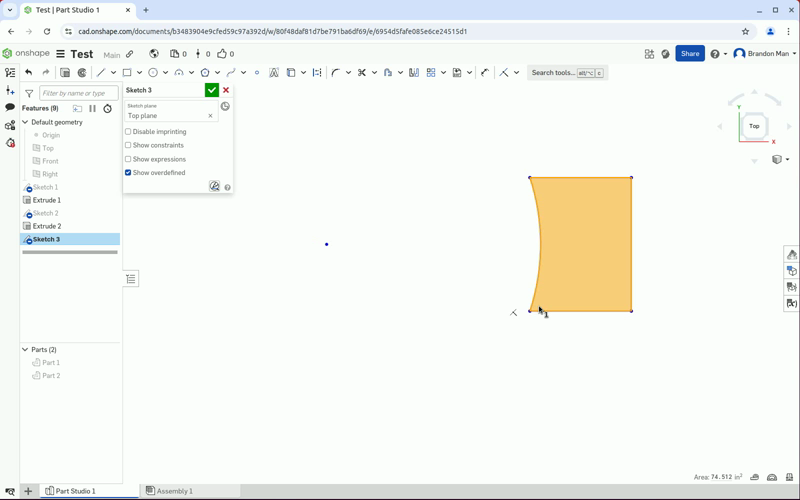
scroll(-6)
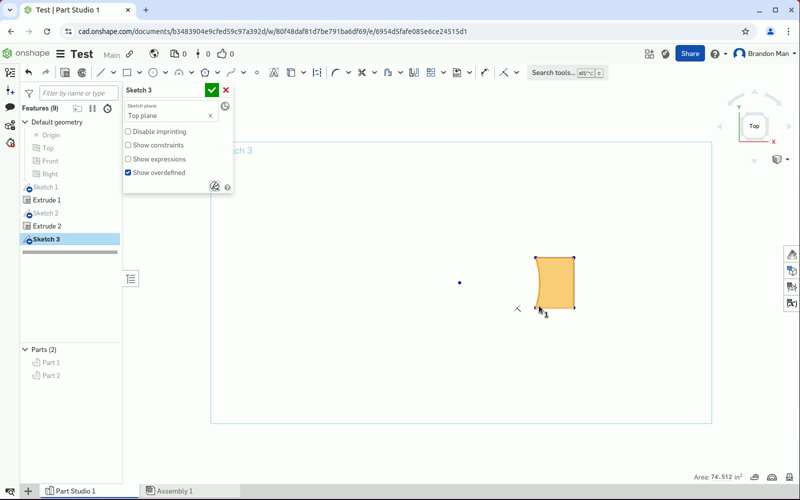
mouse_move(73, 352)
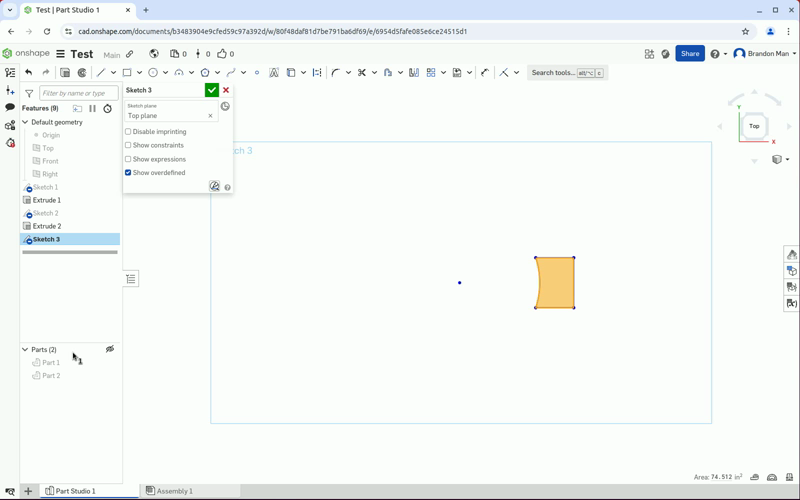
key(shift+y)
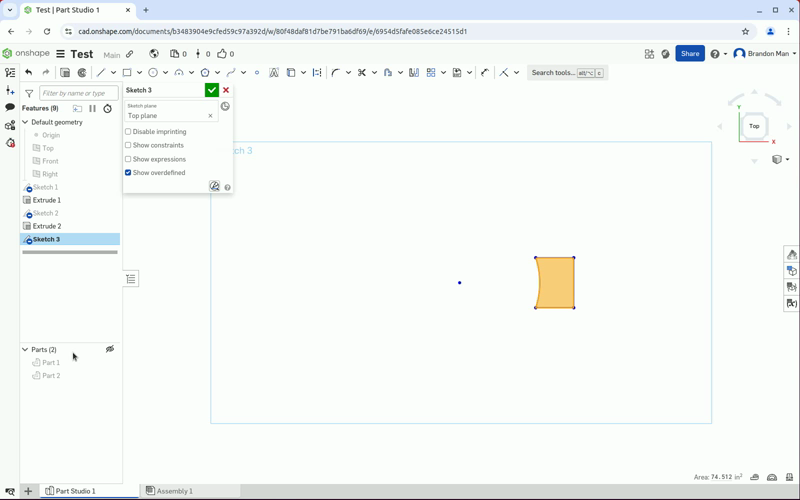
key(shift+e)
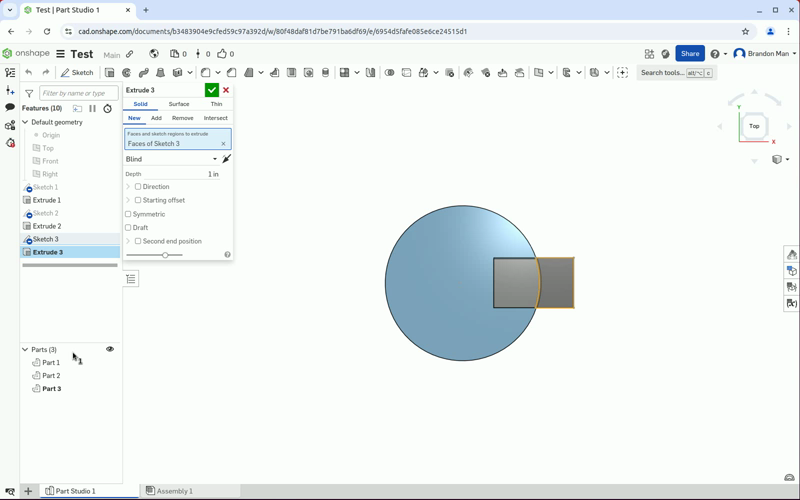
mouse_move(143, 106)
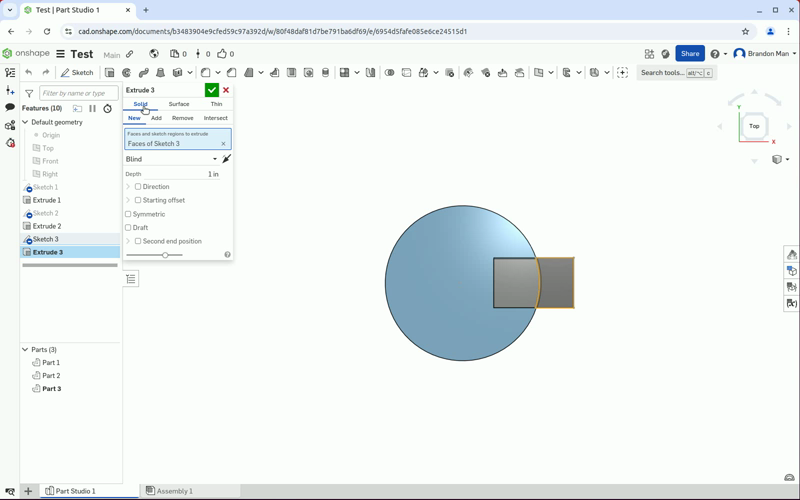
click(143, 106)
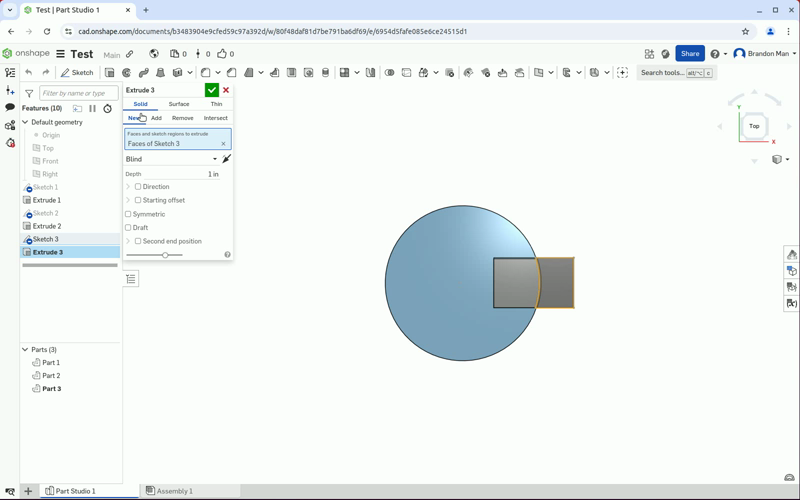
mouse_move(137, 120)
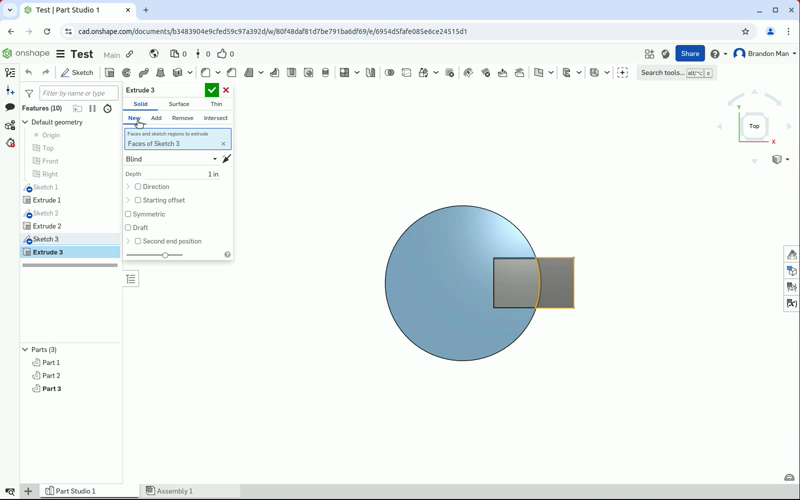
click(137, 120)
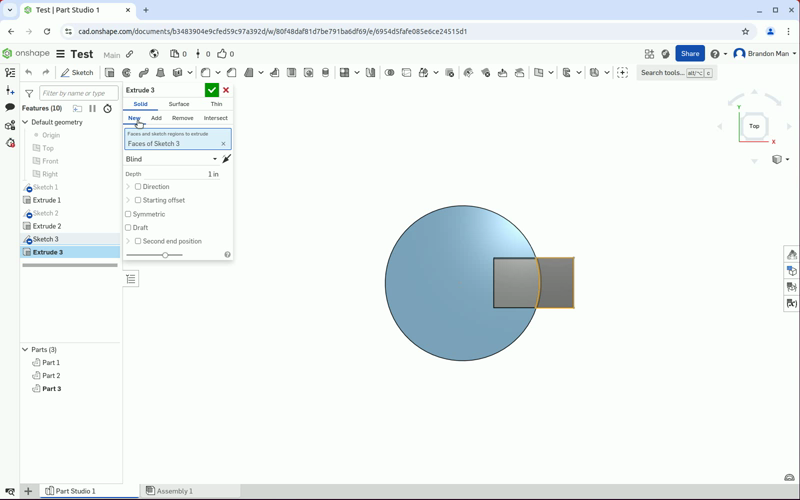
key(tab, 4)
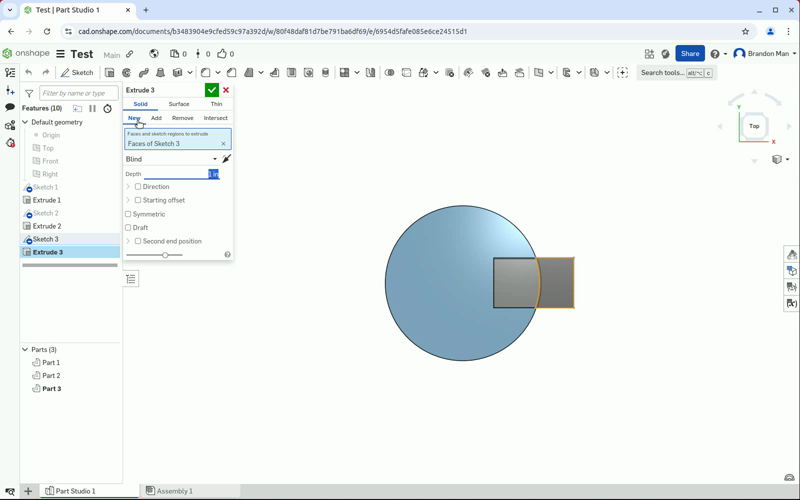
text(4.092)
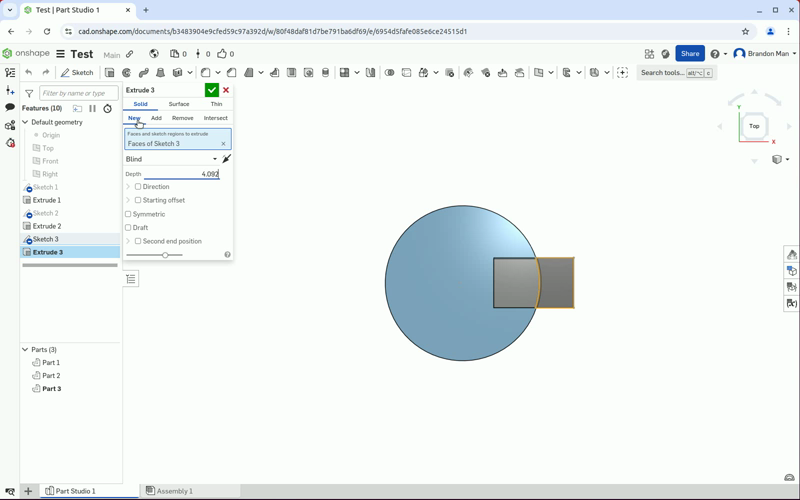
key(enter)
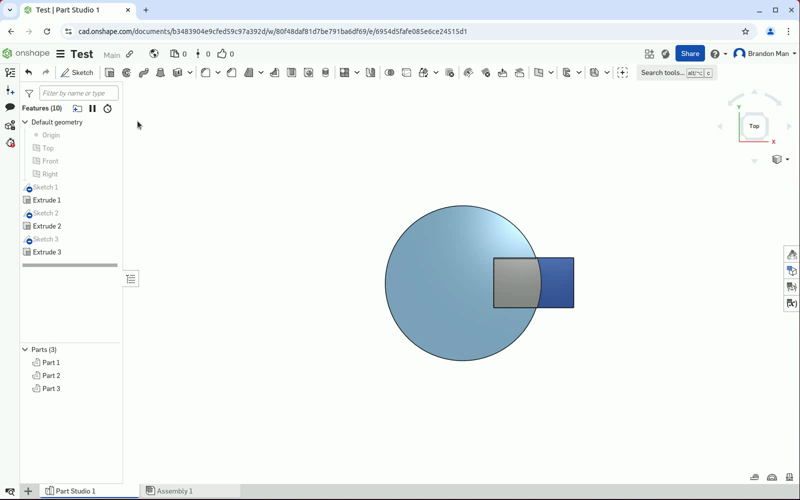
key(shift+h)
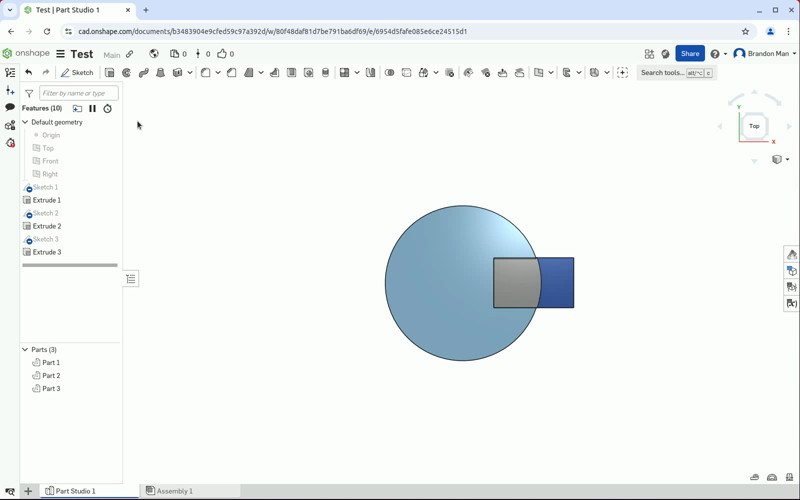
key(shift+h)
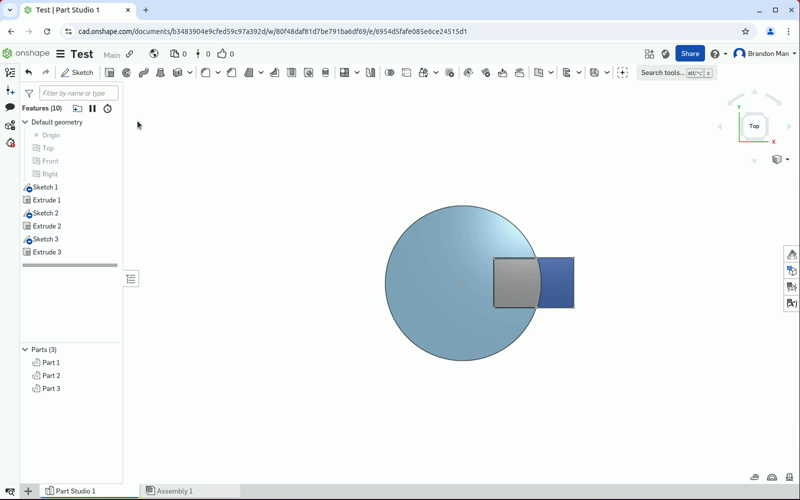
key(shift+7)
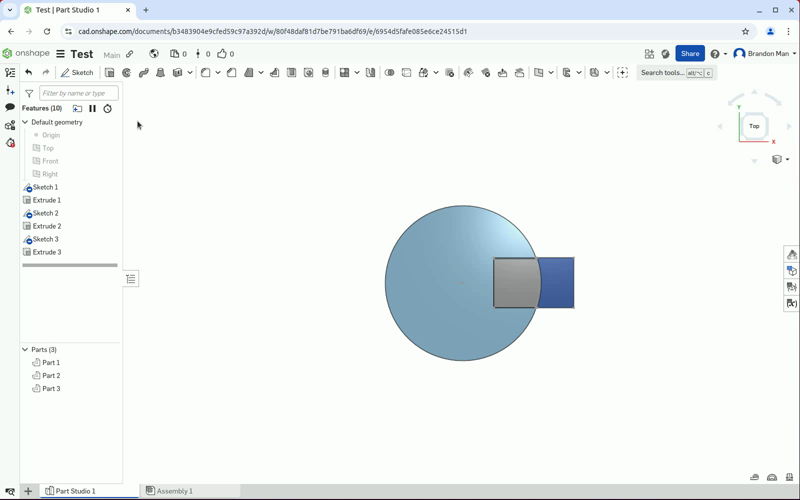
key(up, 3)
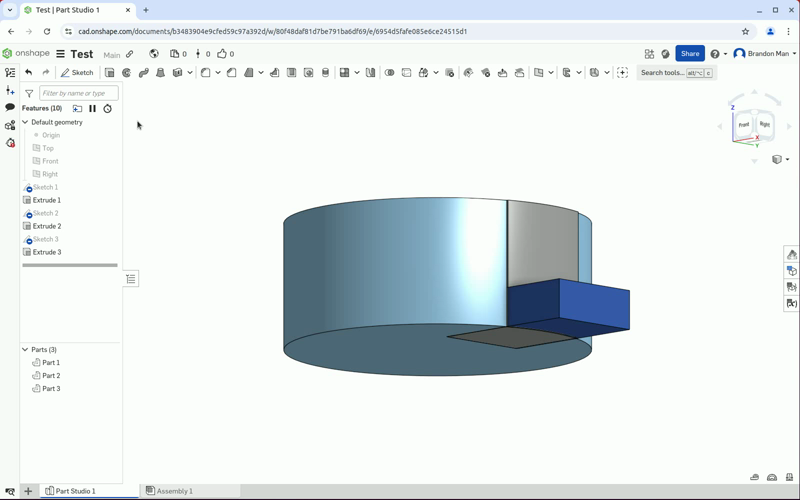
key(left, 3)
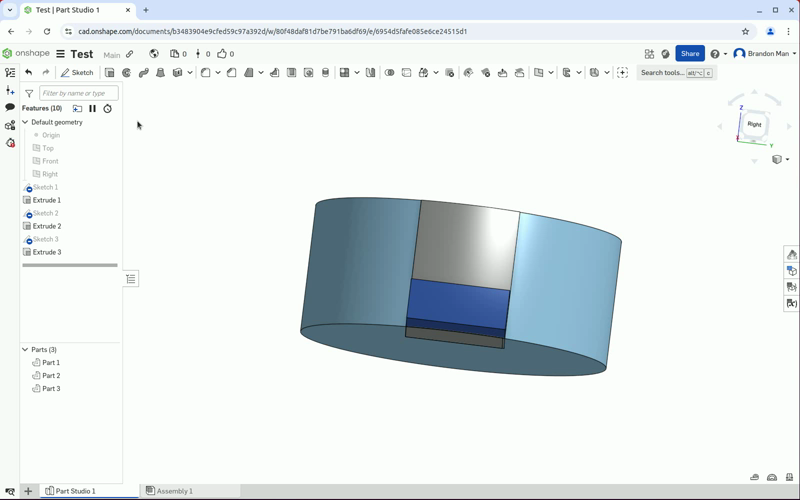
key(right, 3)
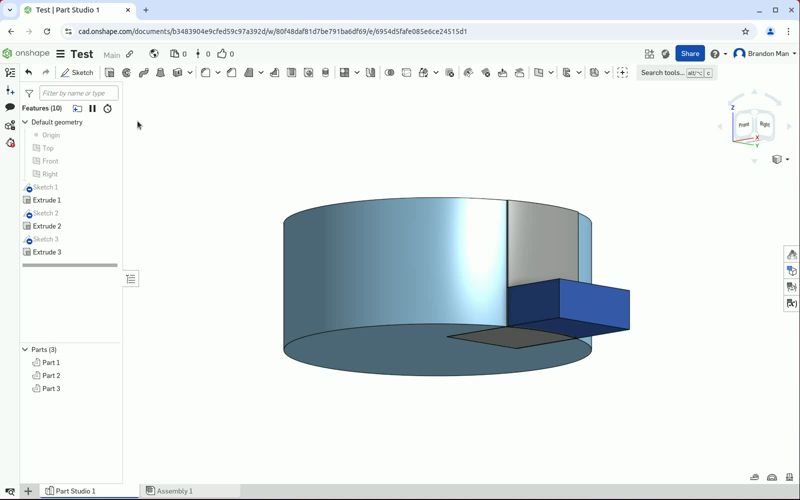
key(down, 3)
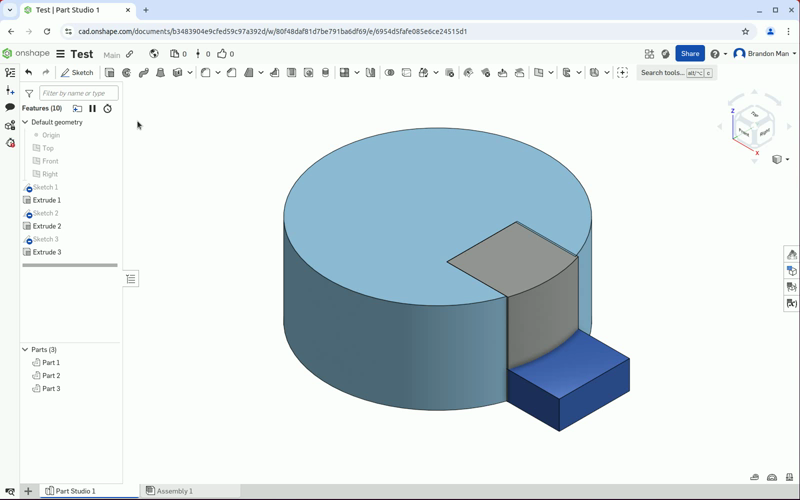
mouse_move(73, 189)
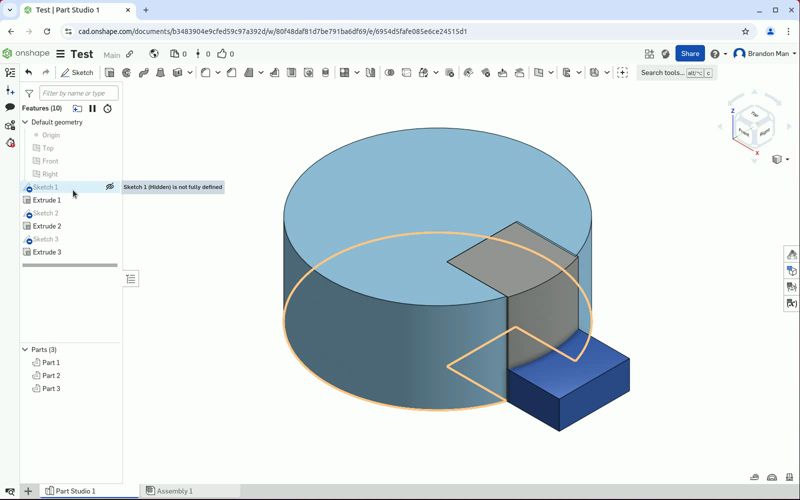
click(73, 189)